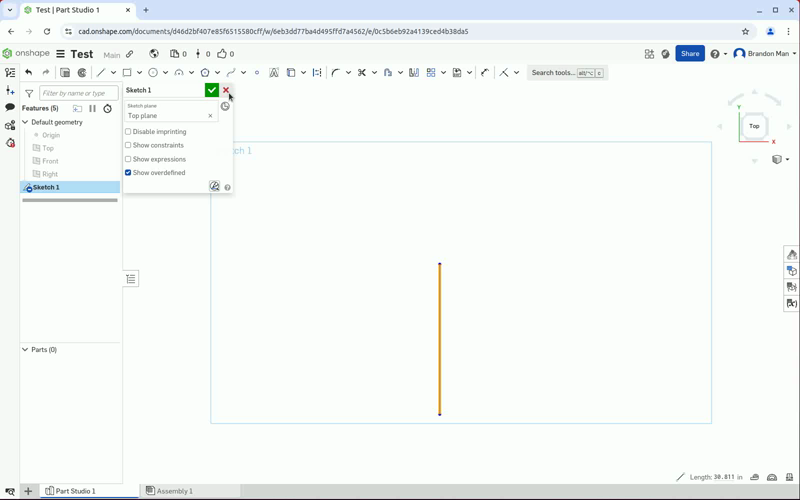
key(shift+h)
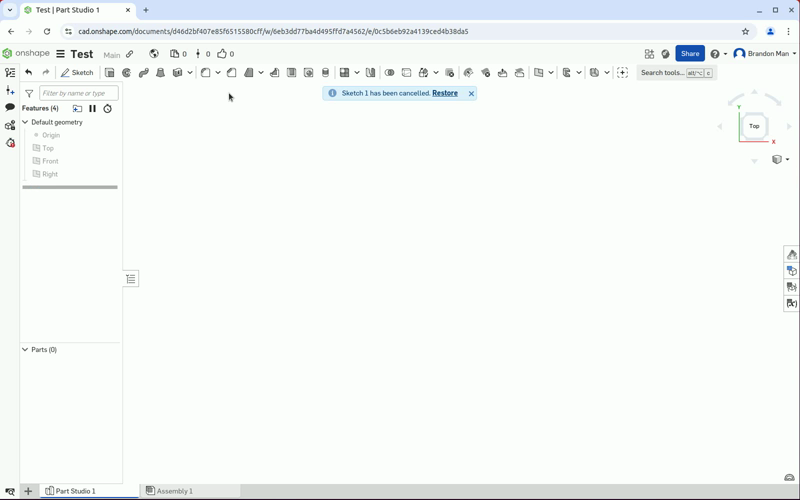
mouse_move(73, 352)
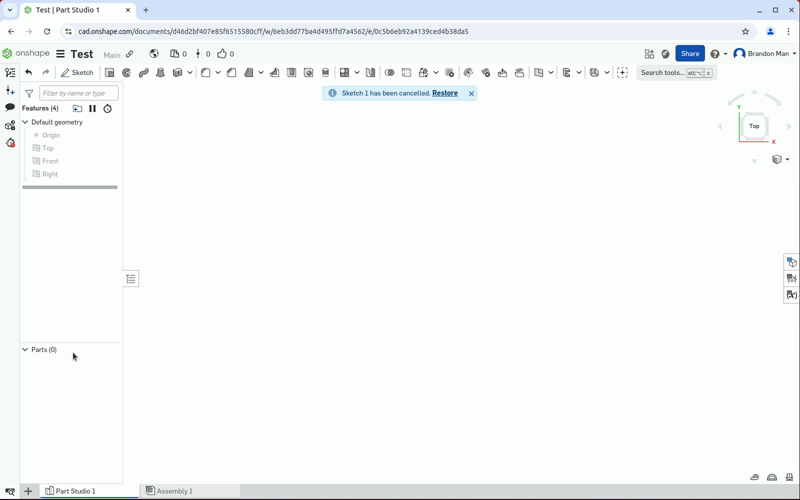
key(y)
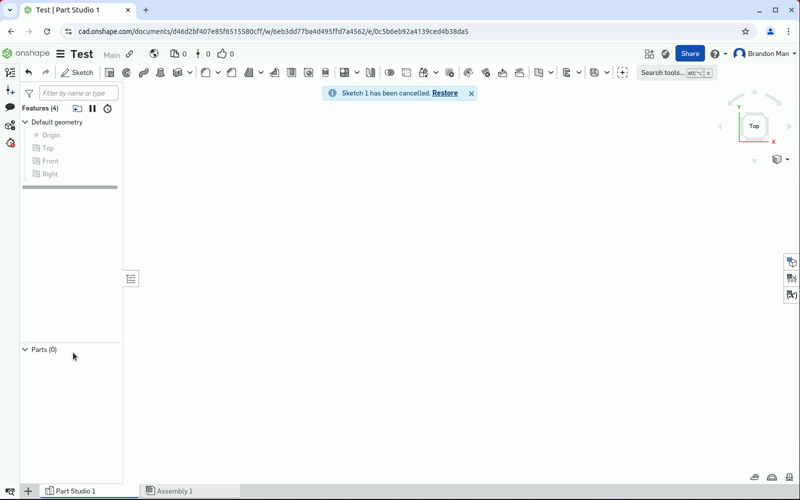
key(shift+p)
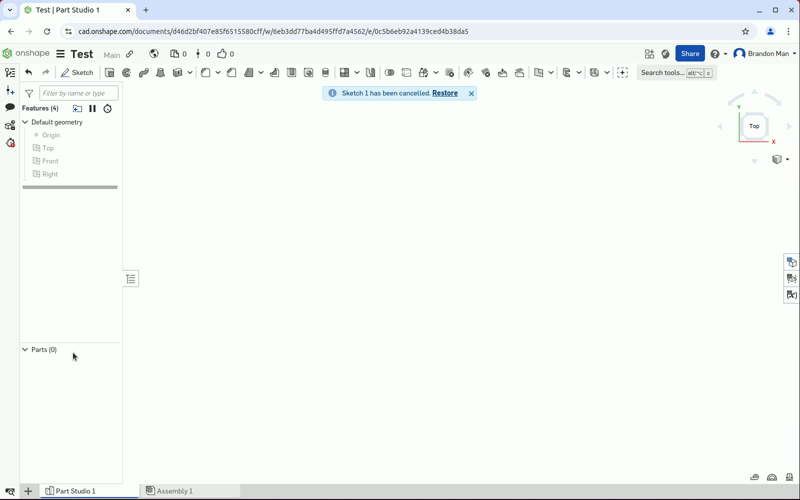
key(space)
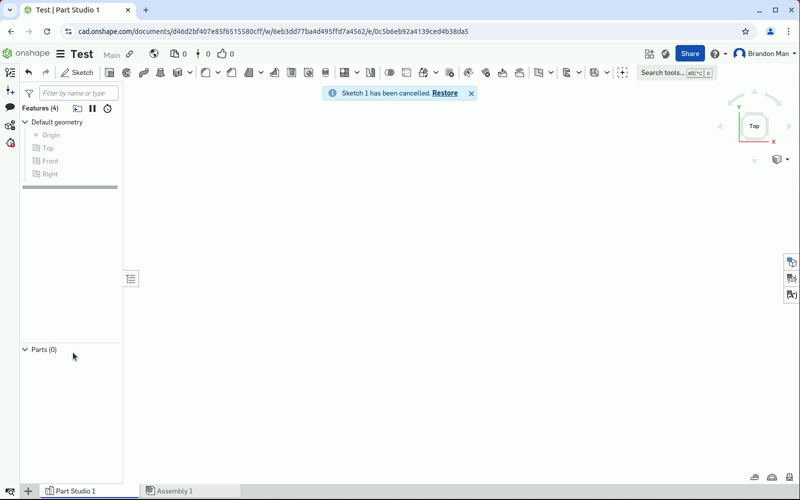
key_down(shift)
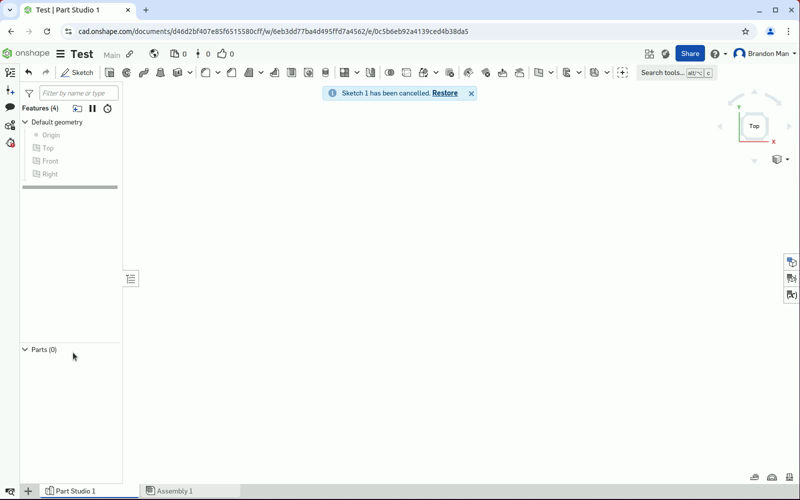
key(up)
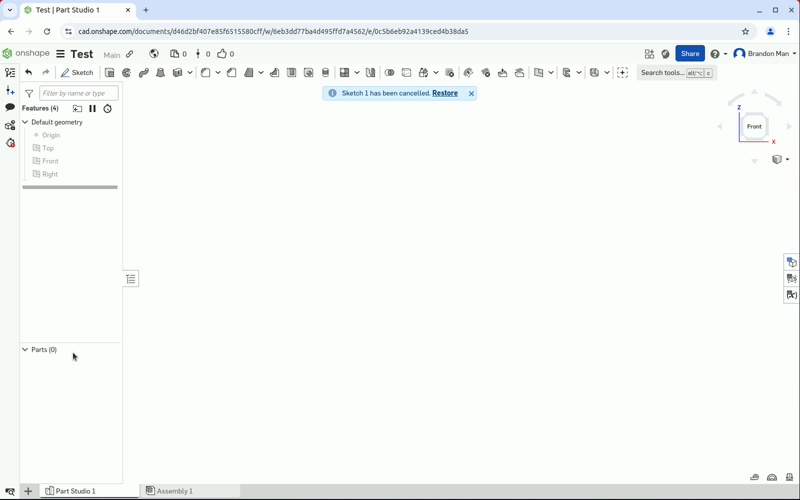
key_up(shift)
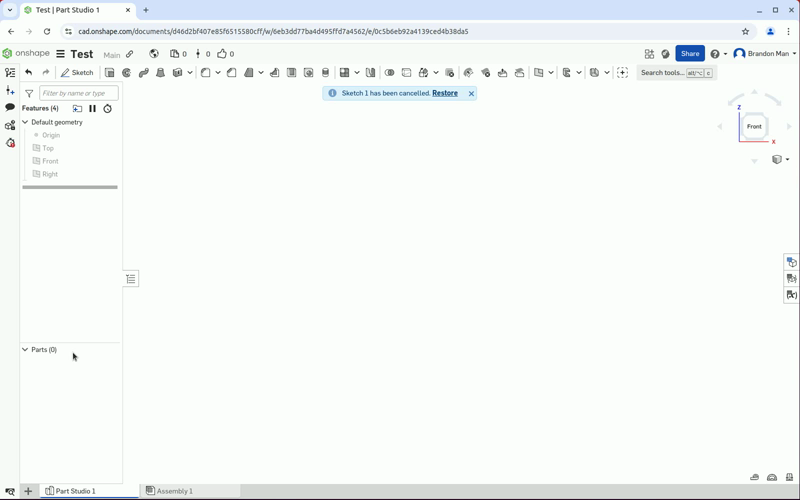
key(space)
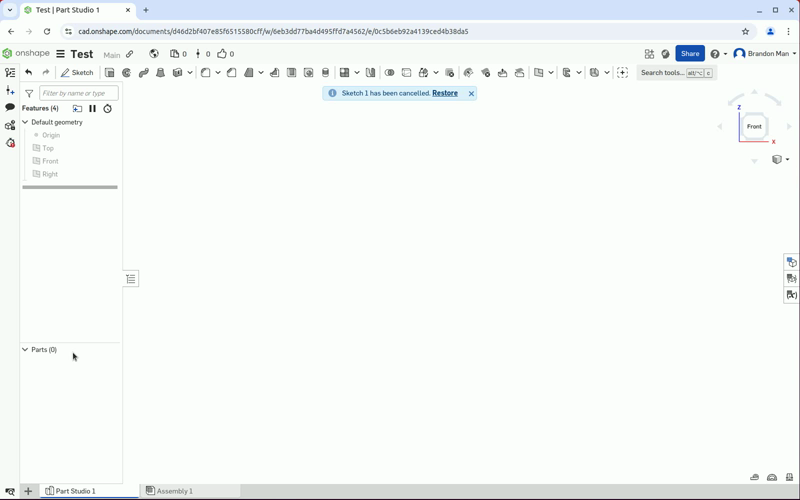
key_down(shift)
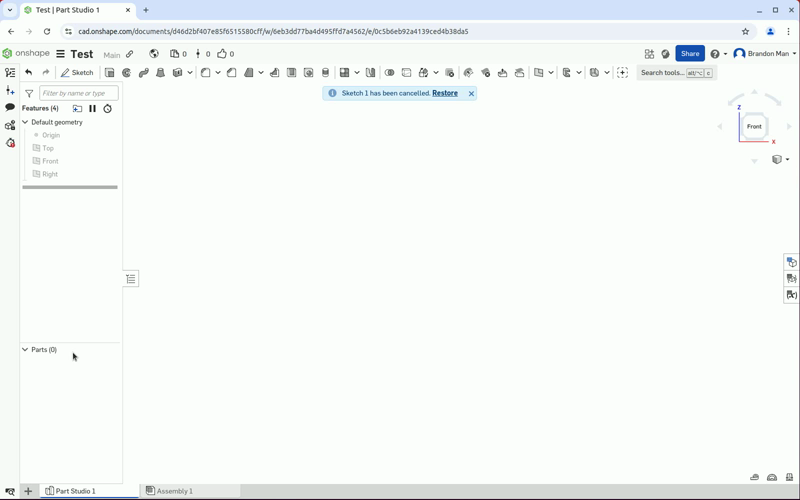
key(left)
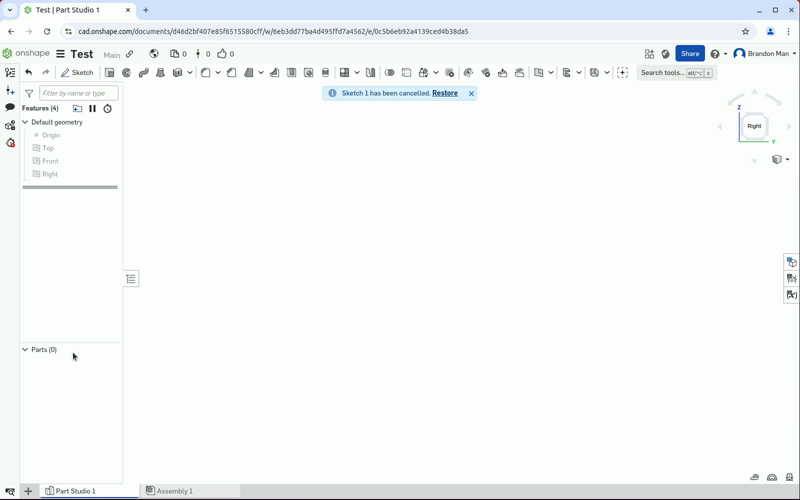
key_up(shift)
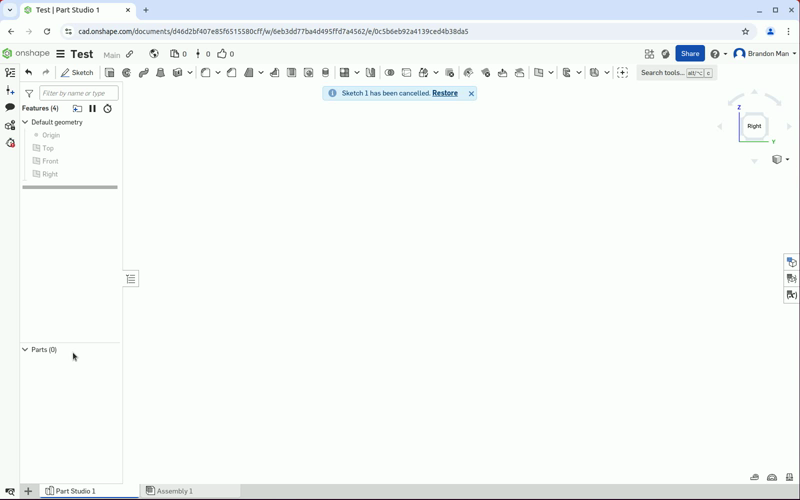
mouse_move(73, 352)
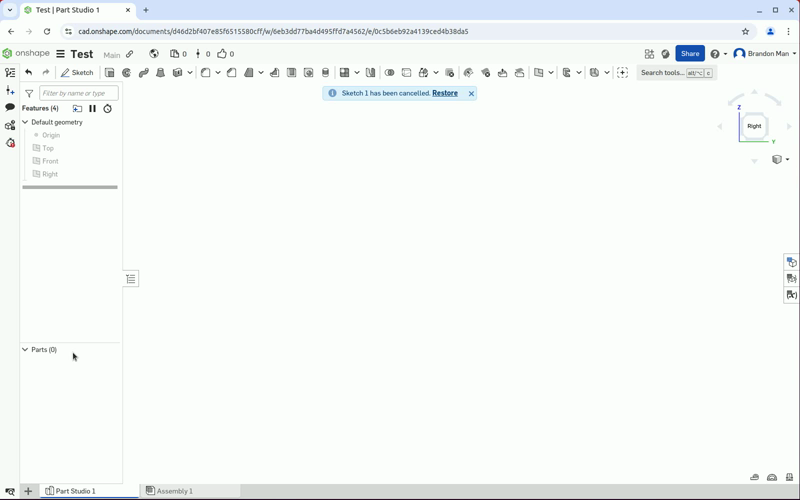
key(shift+y)
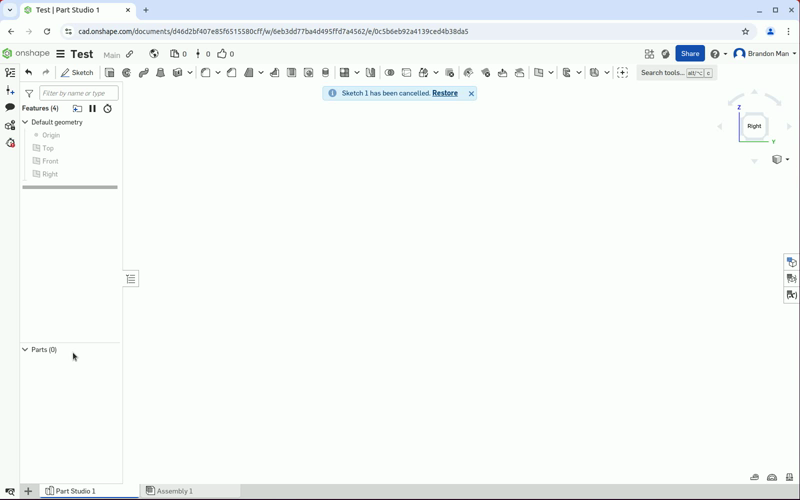
key(shift+s)
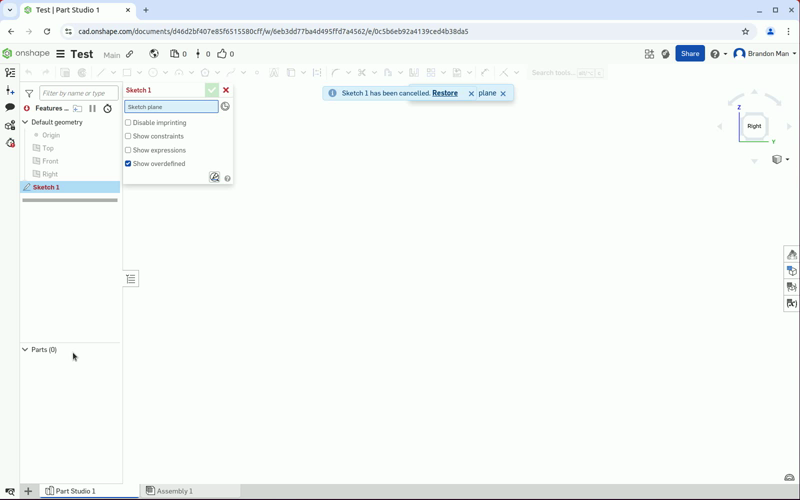
mouse_move(73, 176)
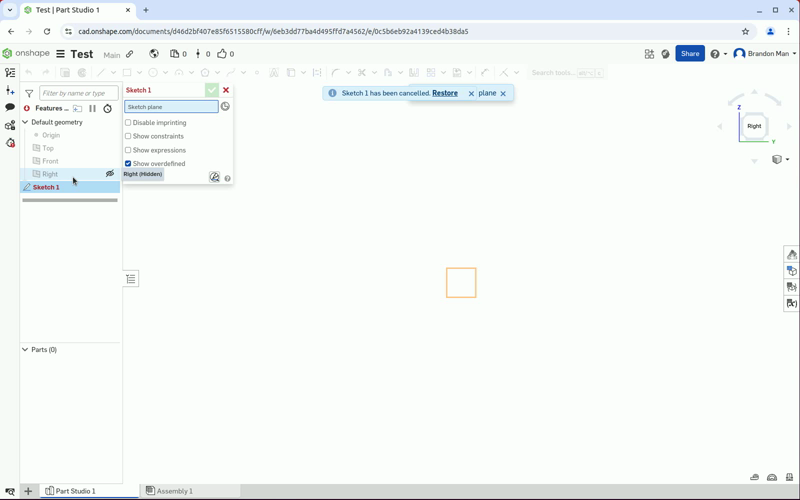
click(73, 176)
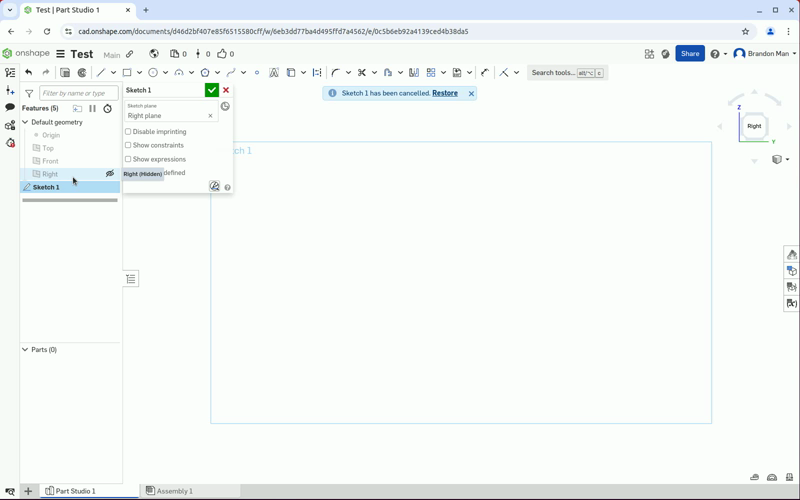
mouse_move(73, 352)
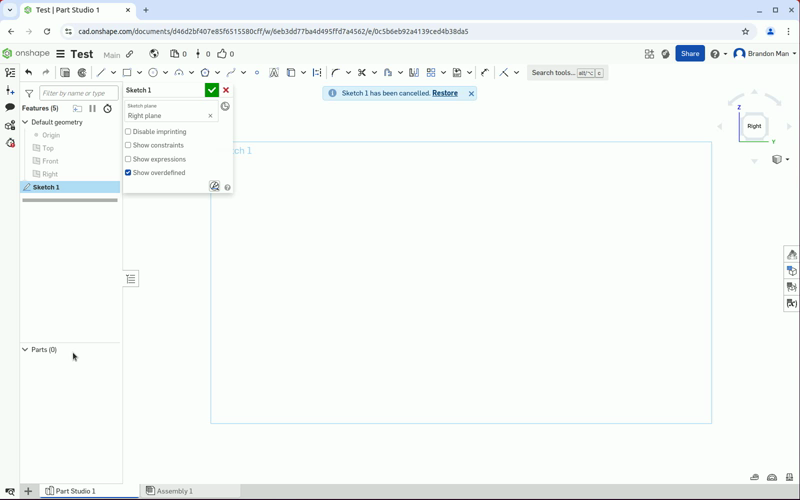
key(y)
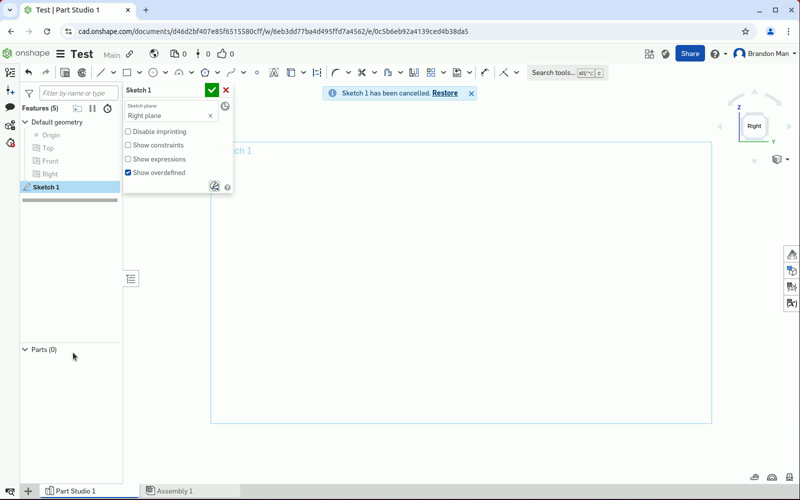
key(l)
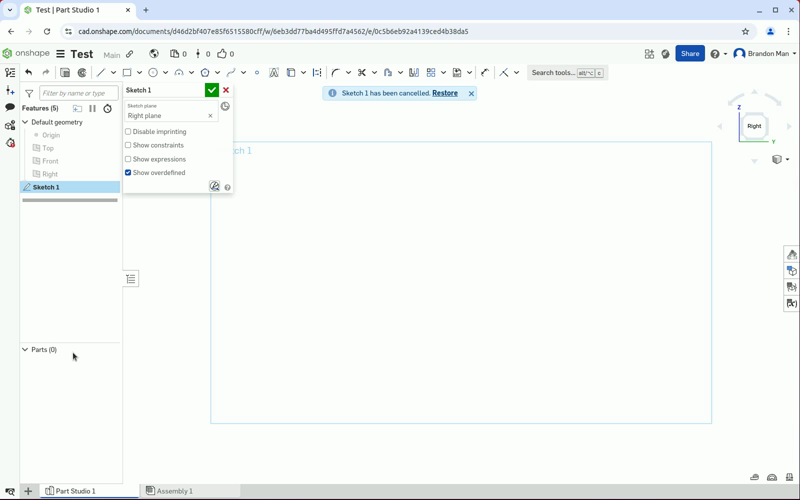
key_down(shift)
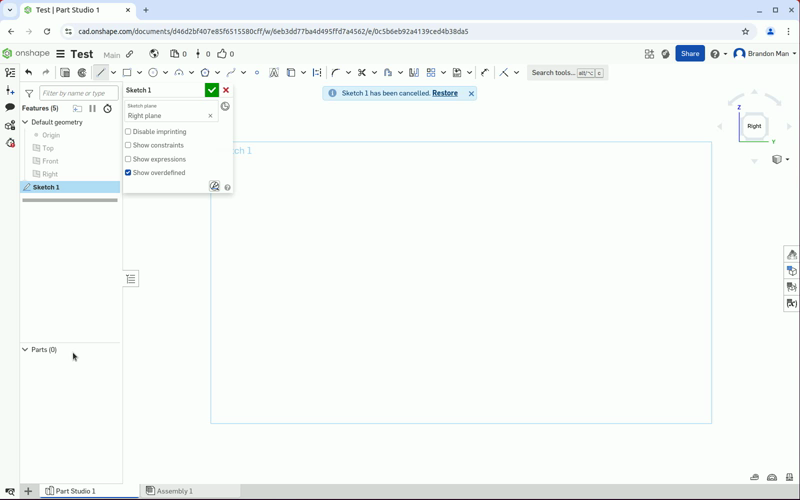
mouse_move(427, 282)
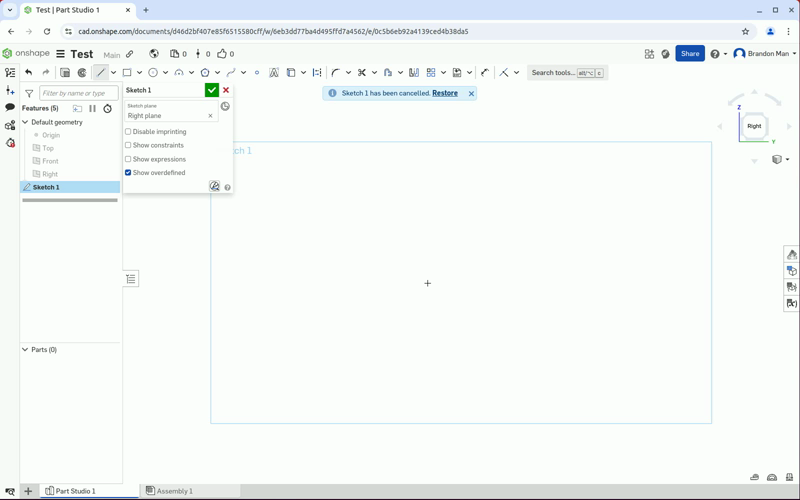
click(427, 282)
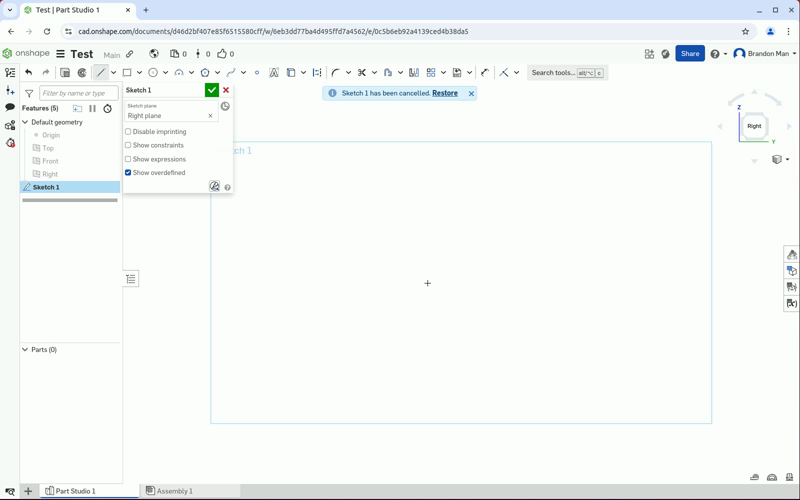
key_up(shift)
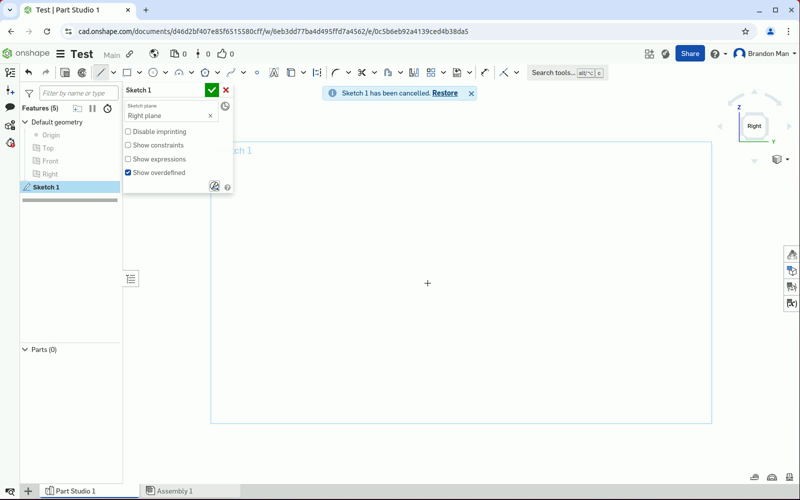
key_down(shift)
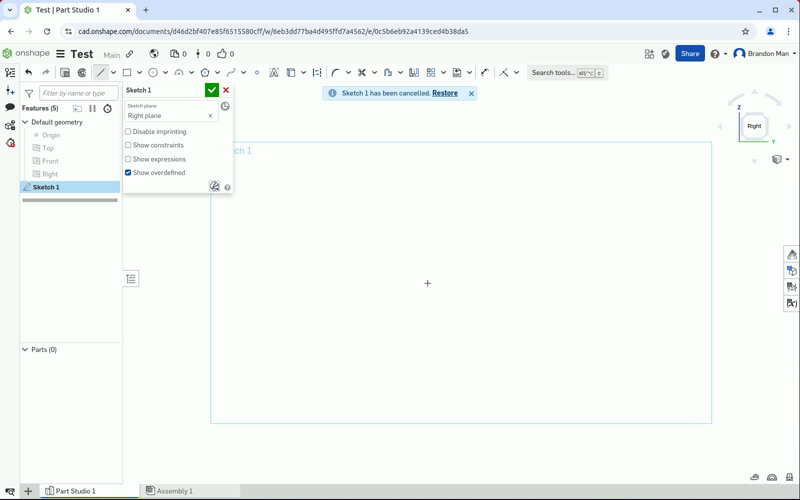
mouse_move(457, 282)
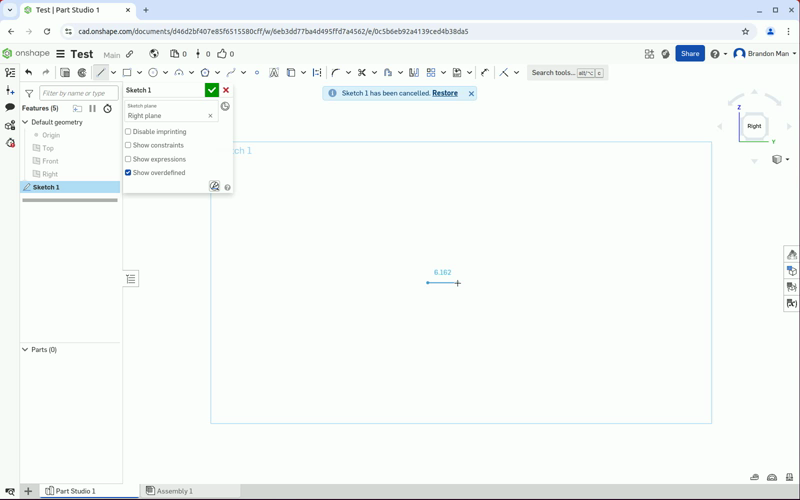
mouse_move(444, 310)
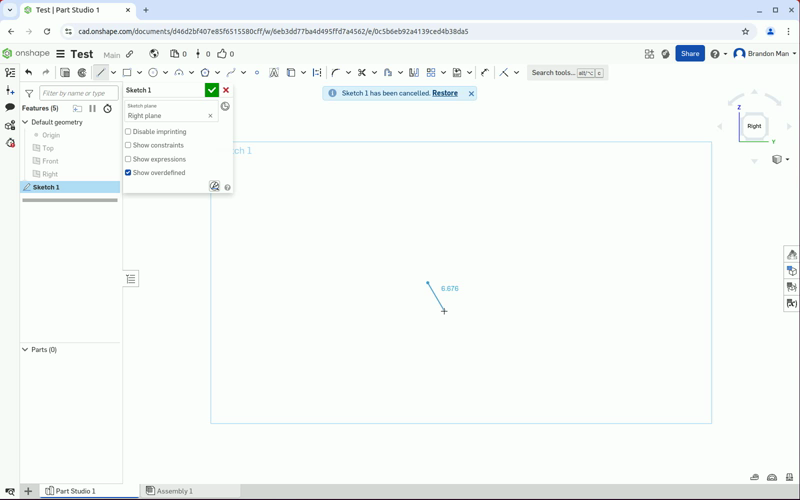
click(444, 310)
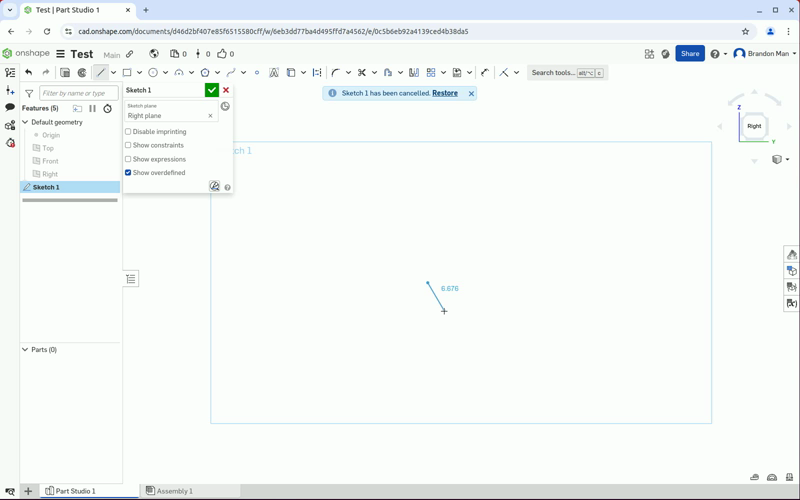
key_up(shift)
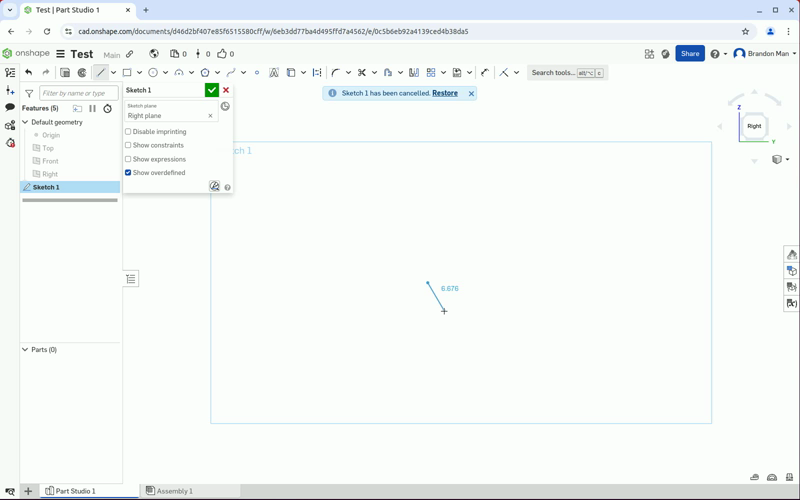
key_down(shift)
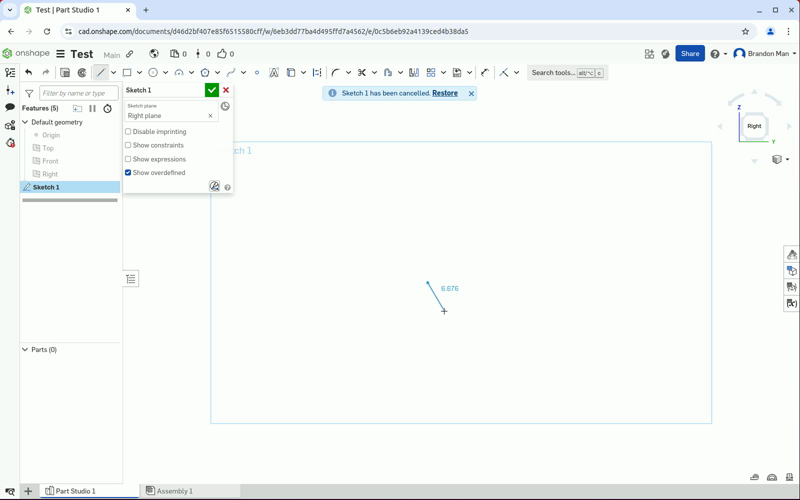
mouse_move(474, 310)
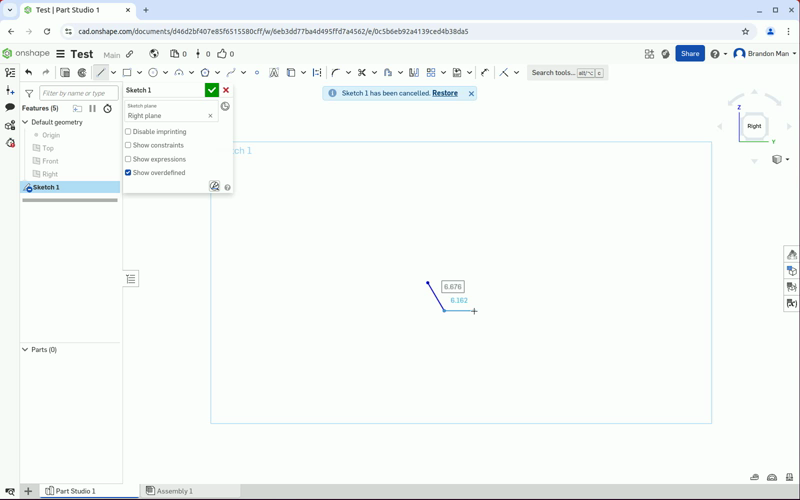
mouse_move(476, 310)
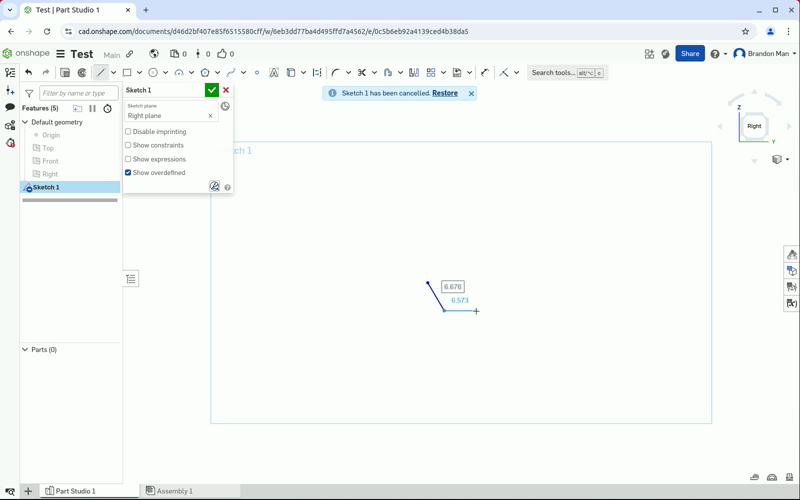
click(476, 310)
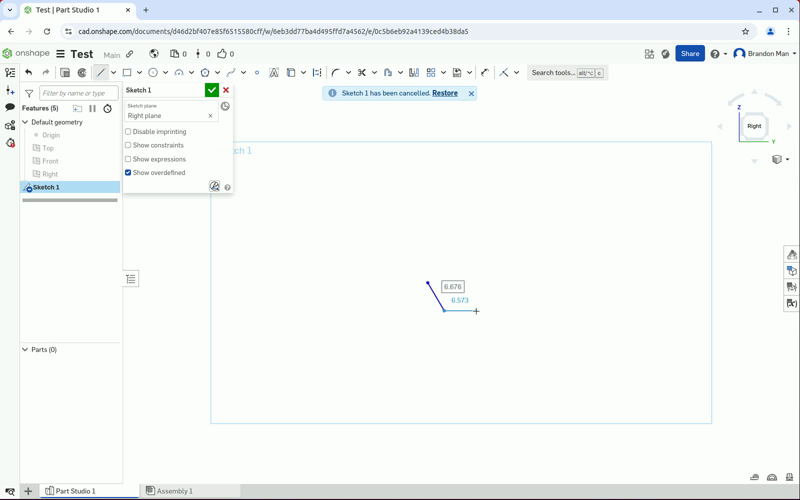
key_up(shift)
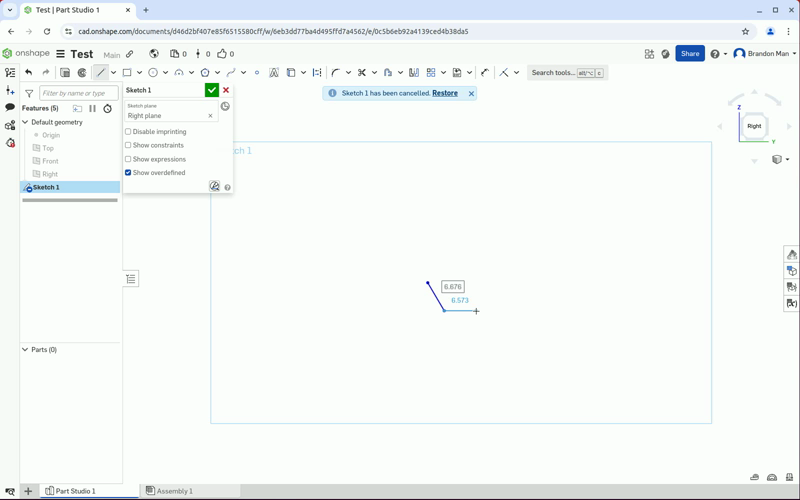
key_down(shift)
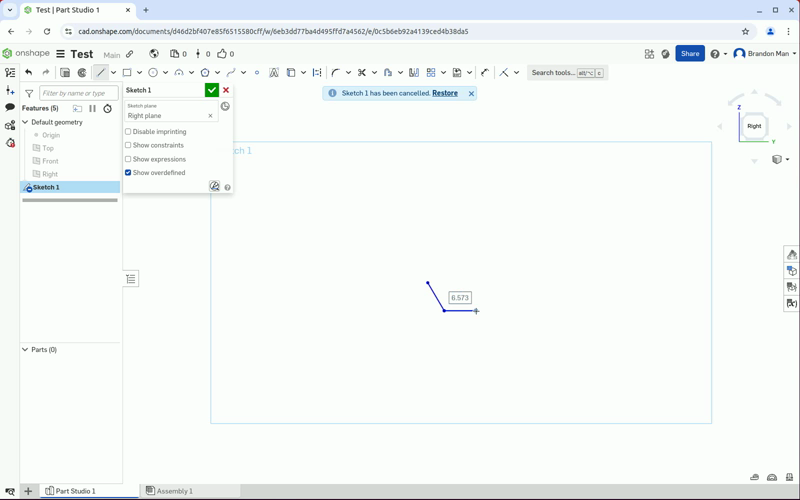
mouse_move(506, 310)
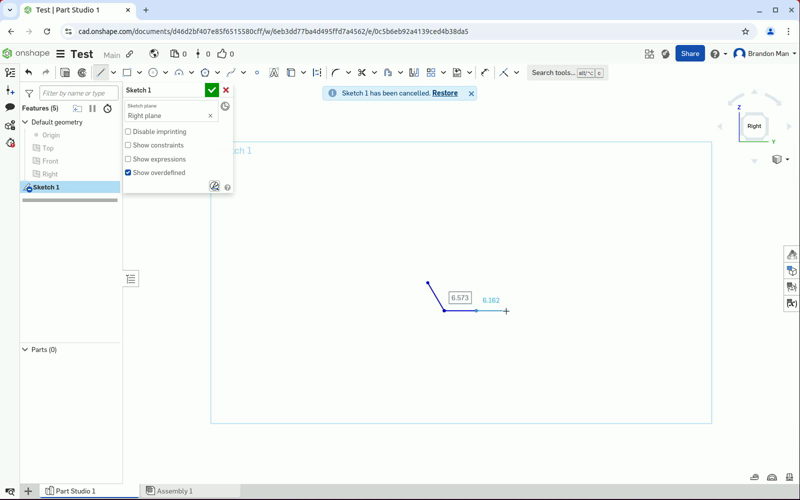
mouse_move(492, 282)
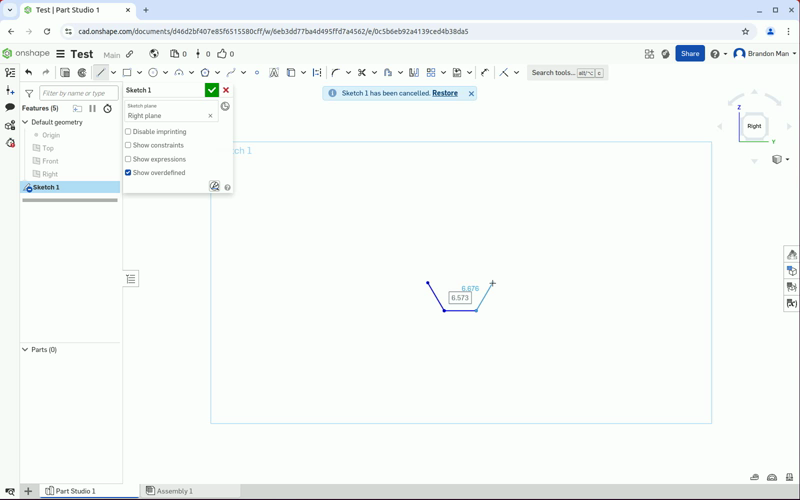
click(492, 282)
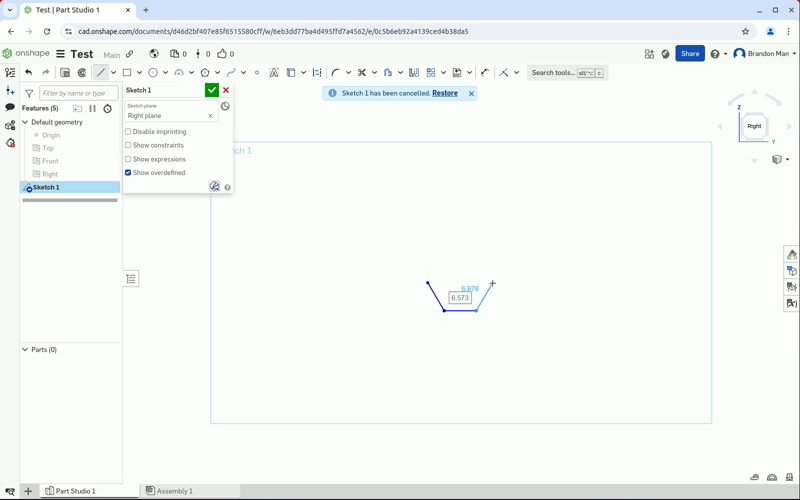
key_up(shift)
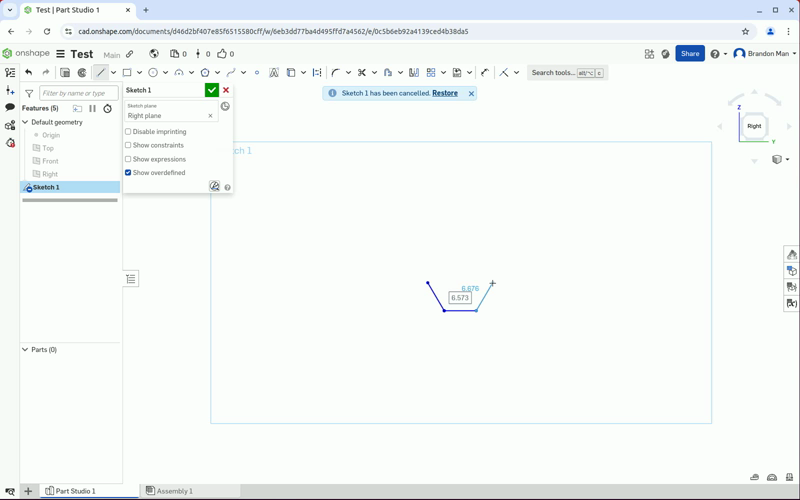
key_down(shift)
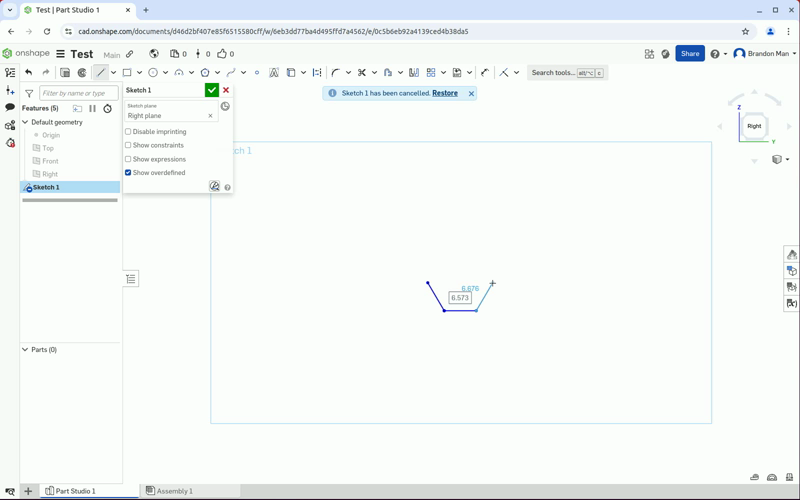
mouse_move(522, 282)
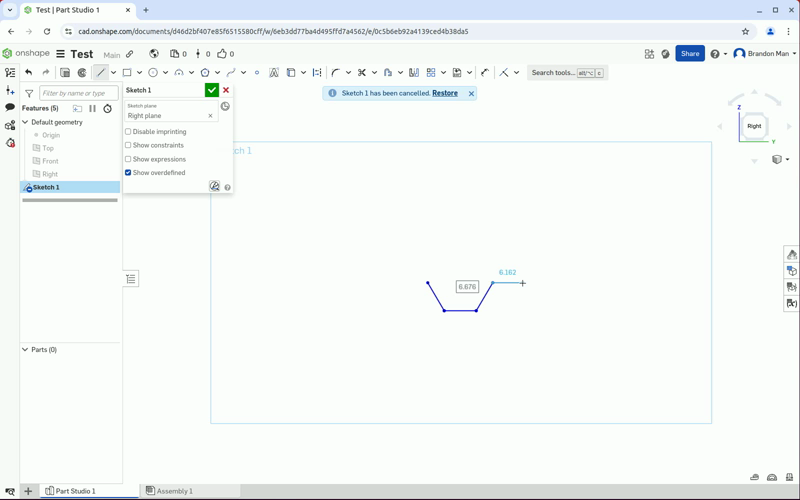
mouse_move(476, 255)
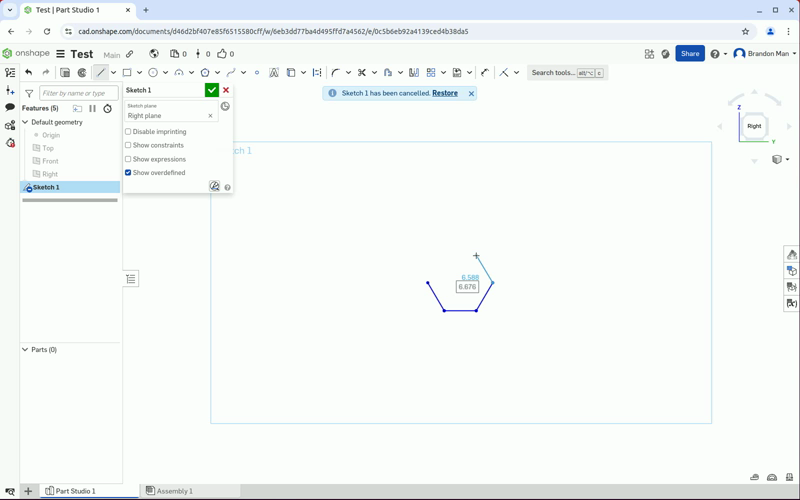
click(476, 255)
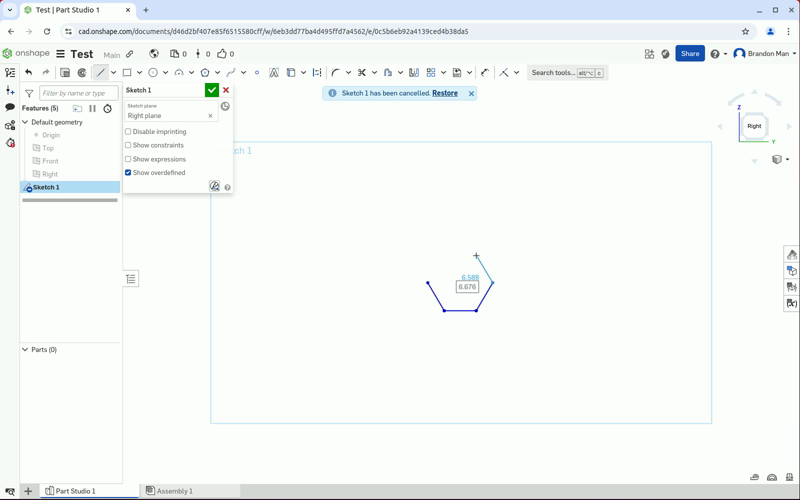
key_up(shift)
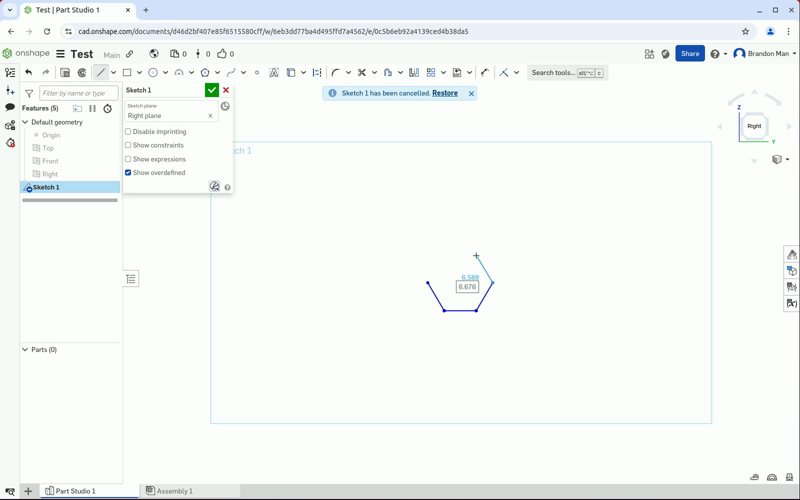
key_down(shift)
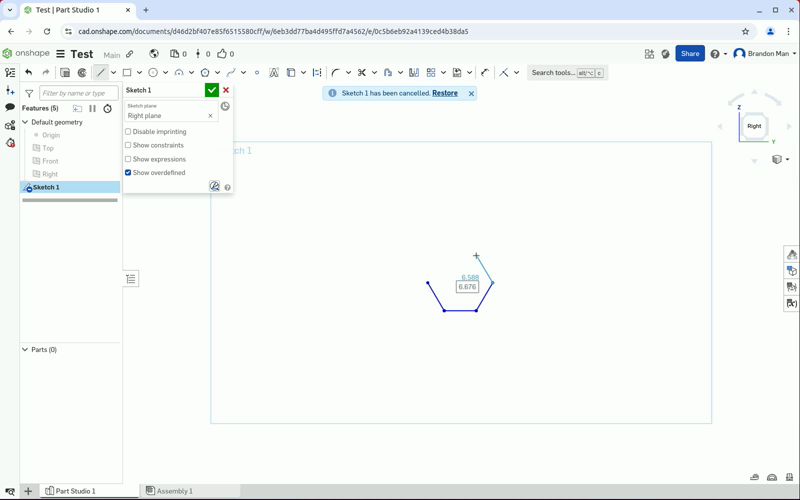
mouse_move(506, 255)
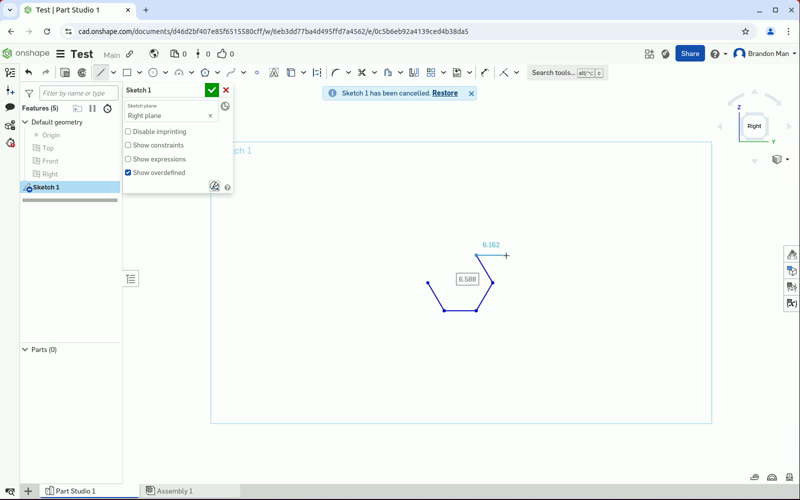
mouse_move(444, 255)
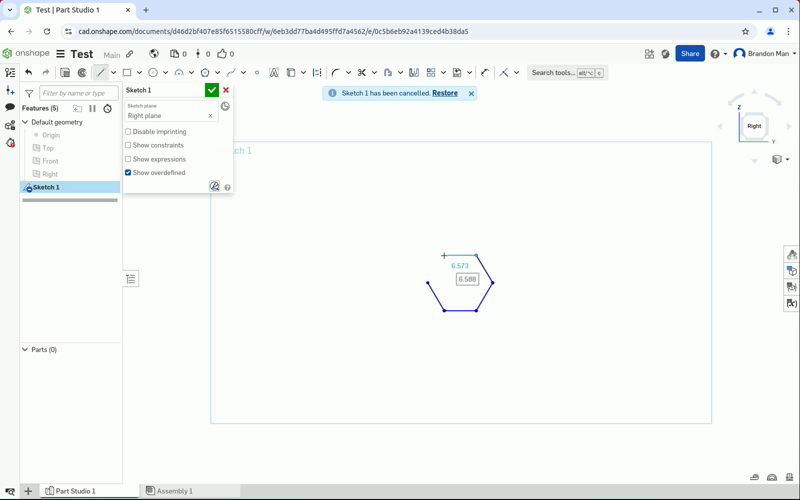
click(444, 255)
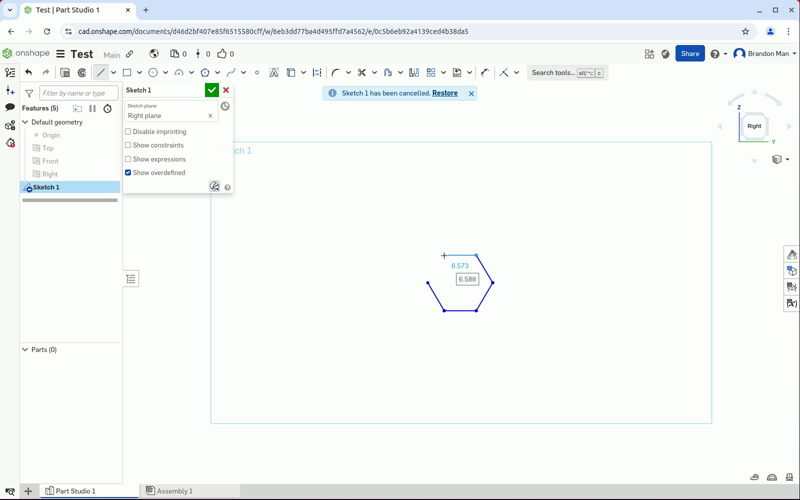
key_up(shift)
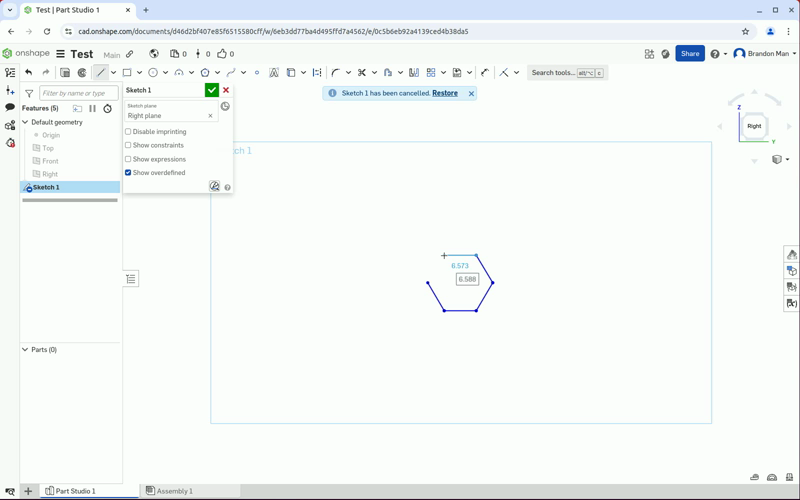
mouse_move(474, 255)
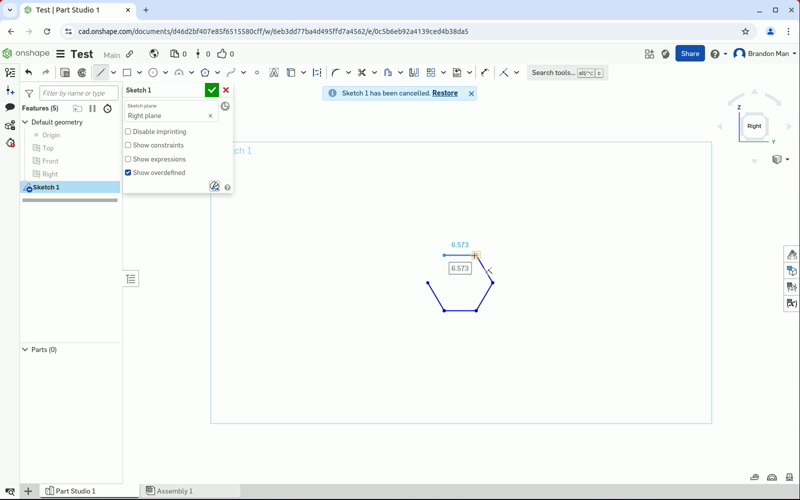
key_down(shift)
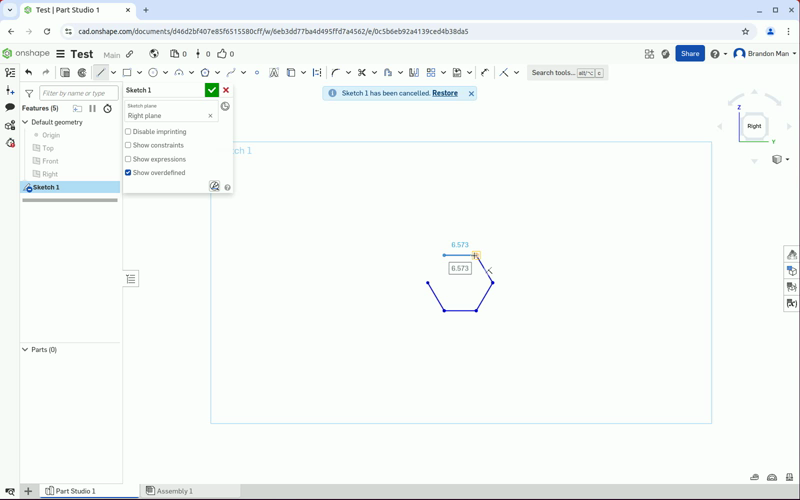
mouse_move(427, 282)
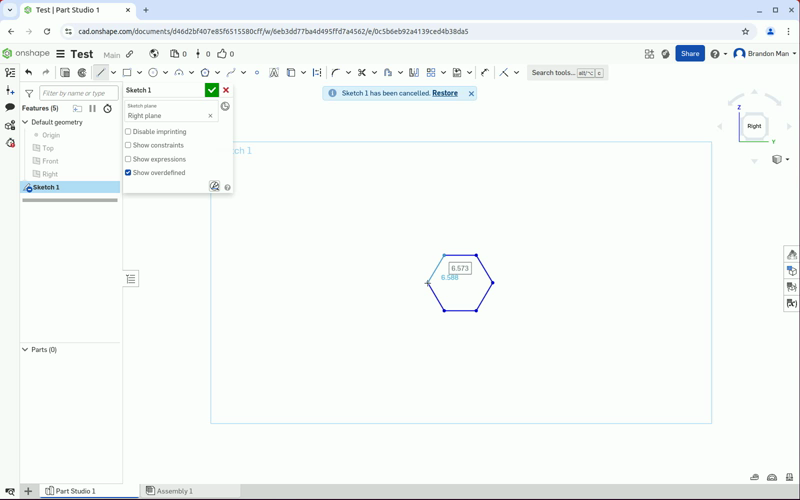
key_up(shift)
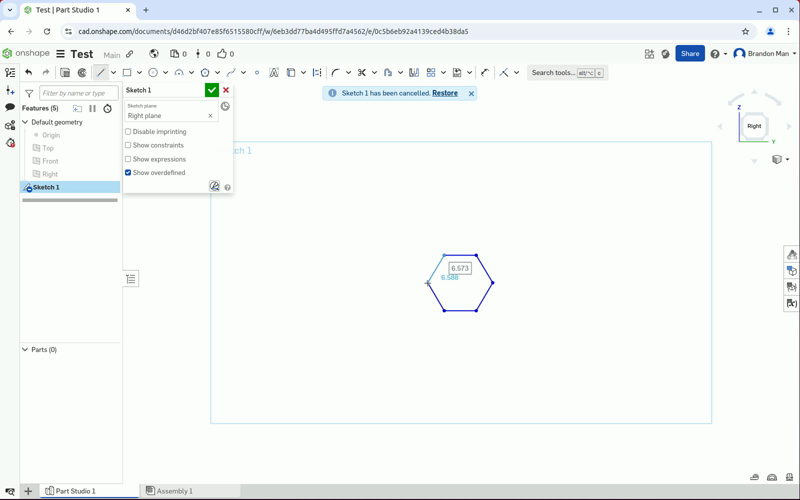
click(427, 282)
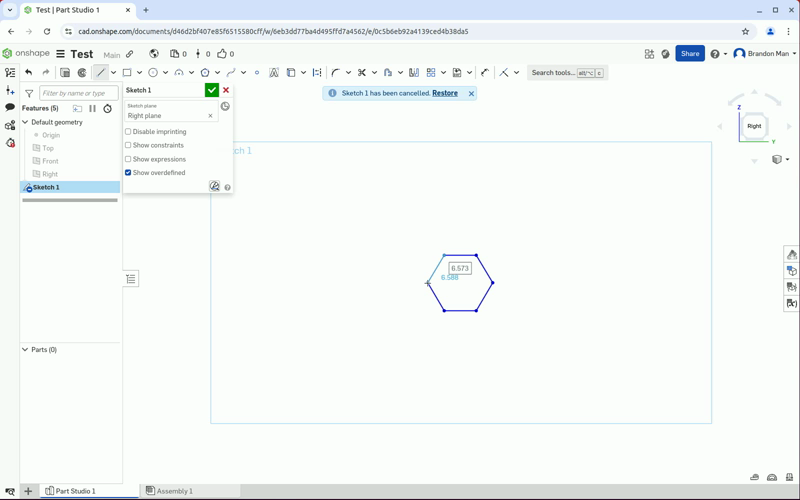
key(esc)
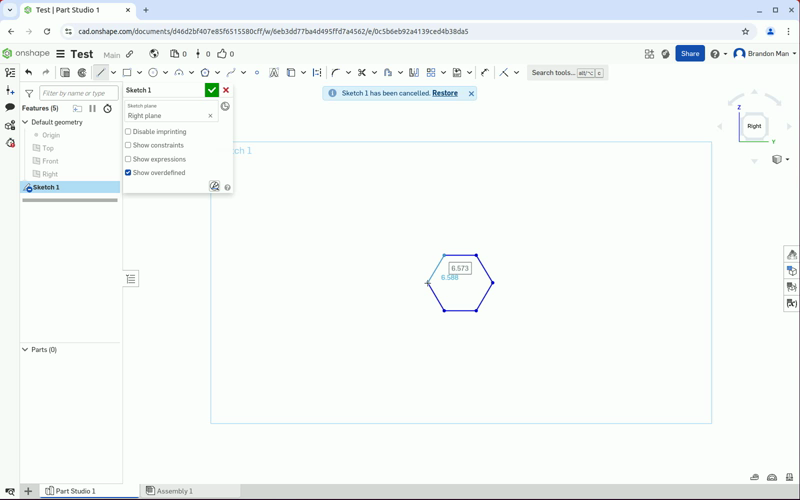
mouse_move(455, 279)
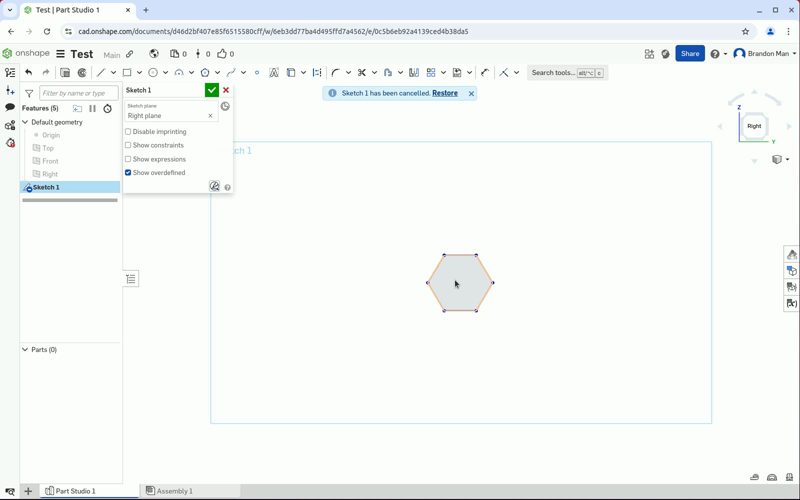
click(455, 279)
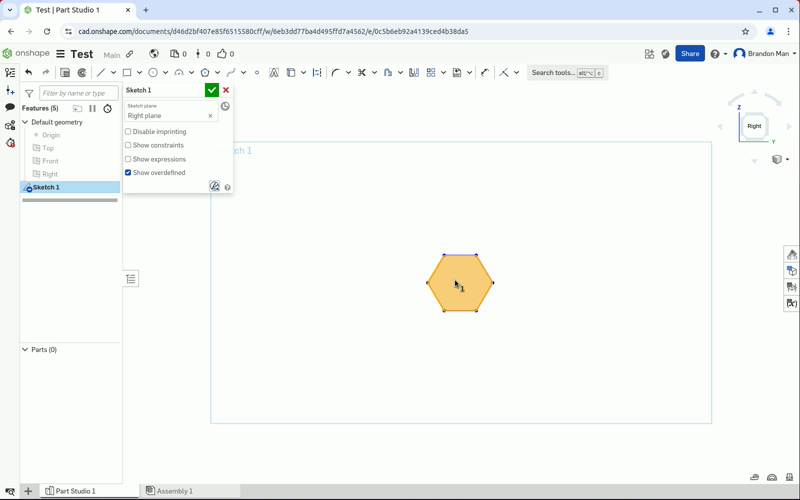
mouse_move(73, 352)
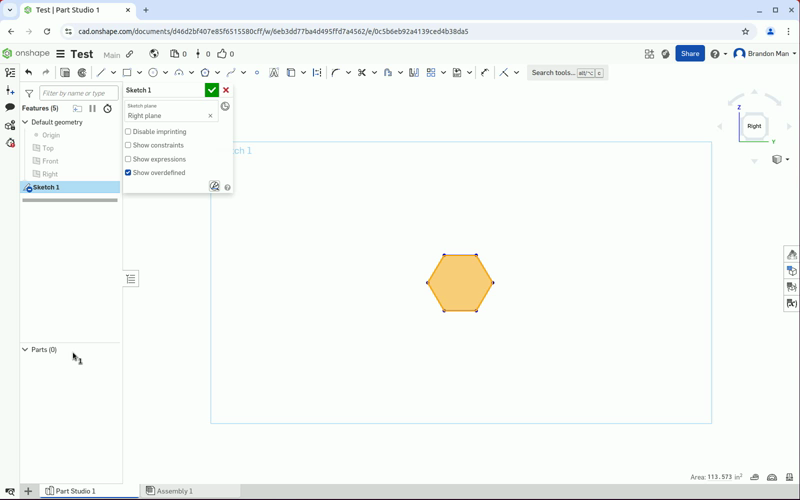
key(shift+y)
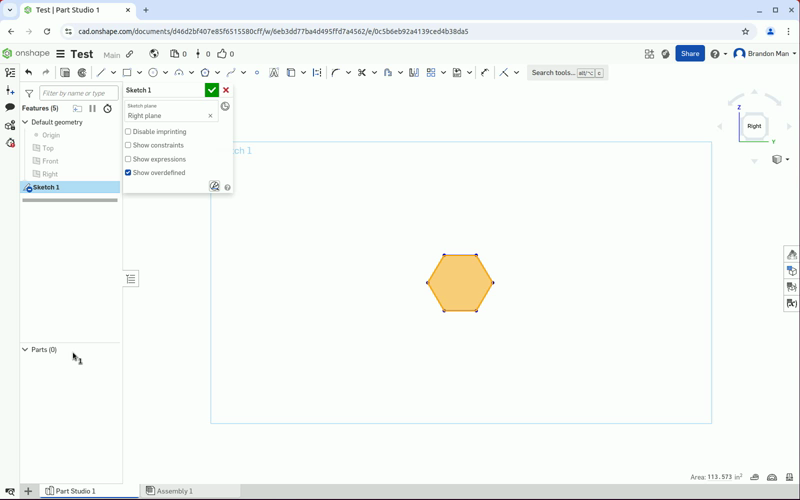
key(shift+e)
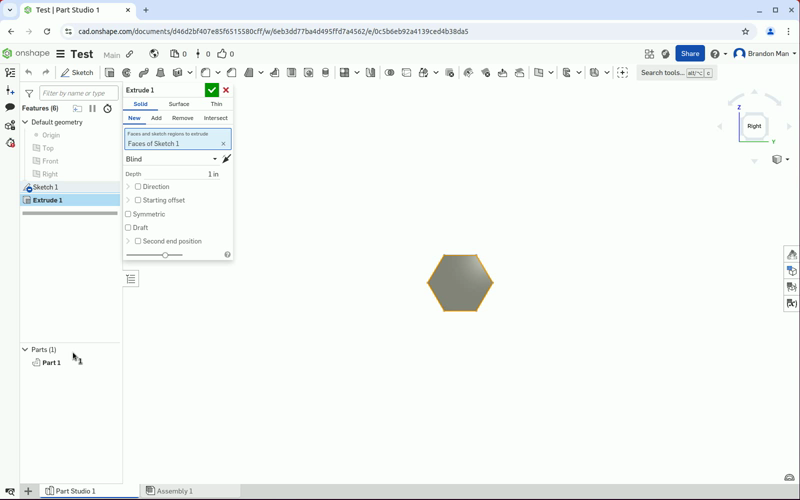
mouse_move(143, 106)
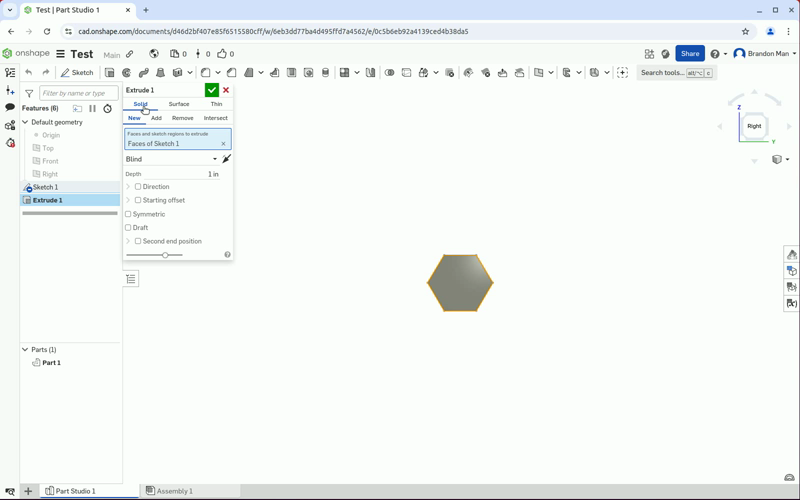
click(143, 106)
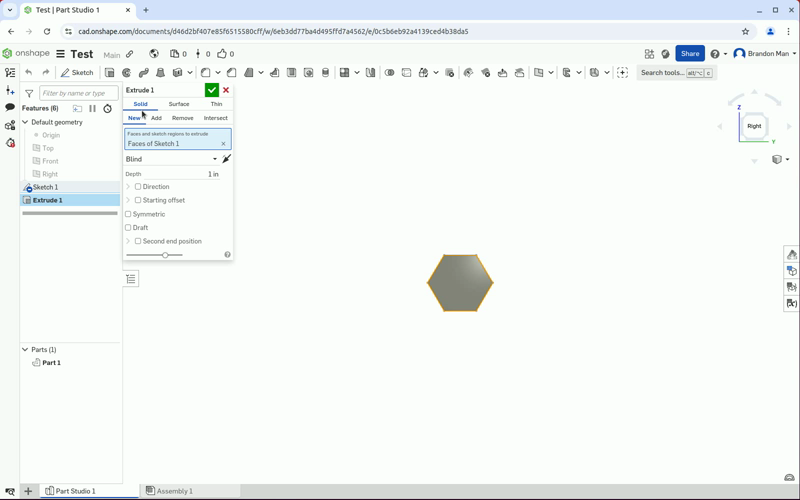
mouse_move(137, 120)
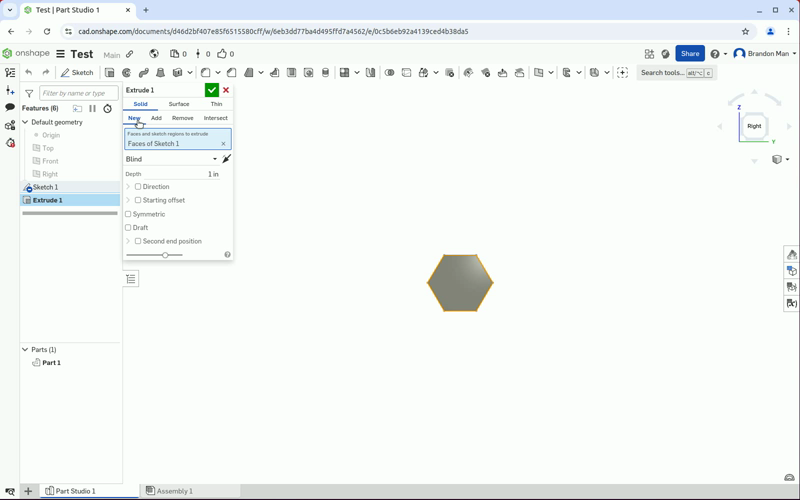
click(137, 120)
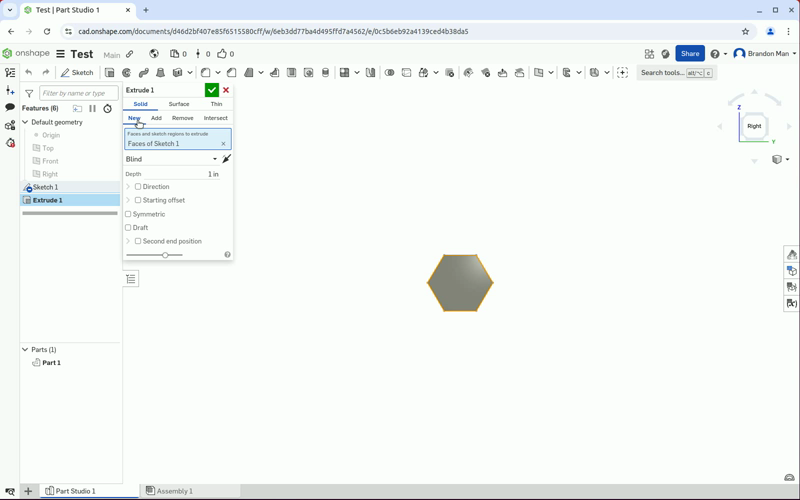
key(tab, 4)
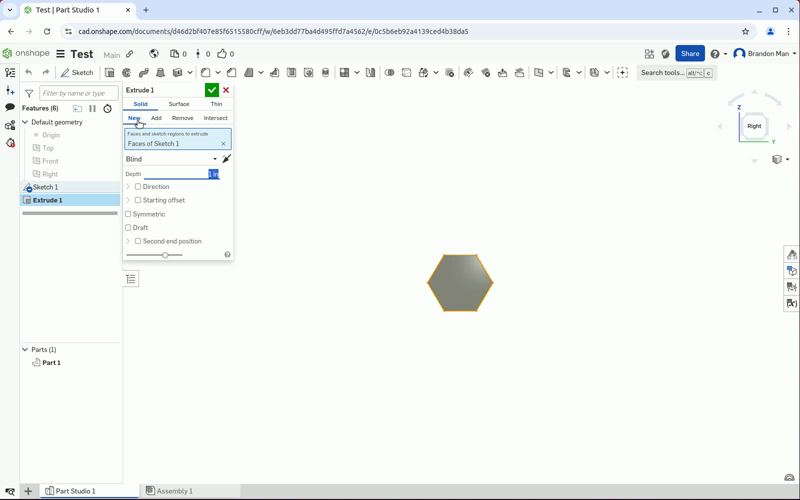
text(11.554)
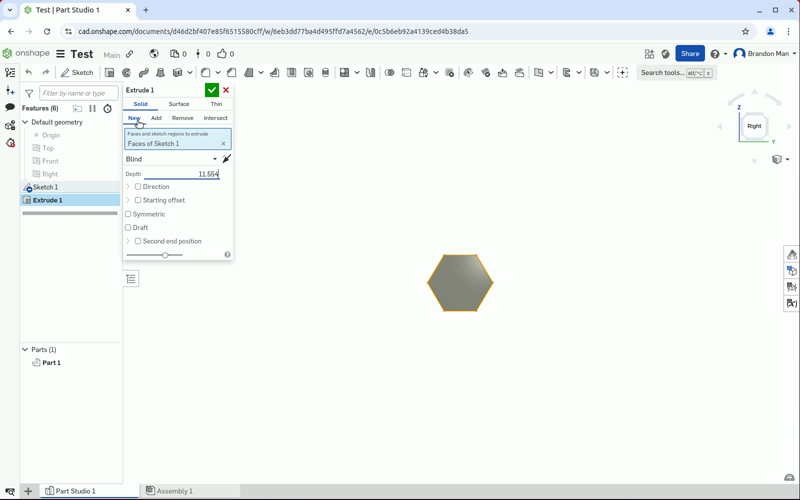
key(enter)
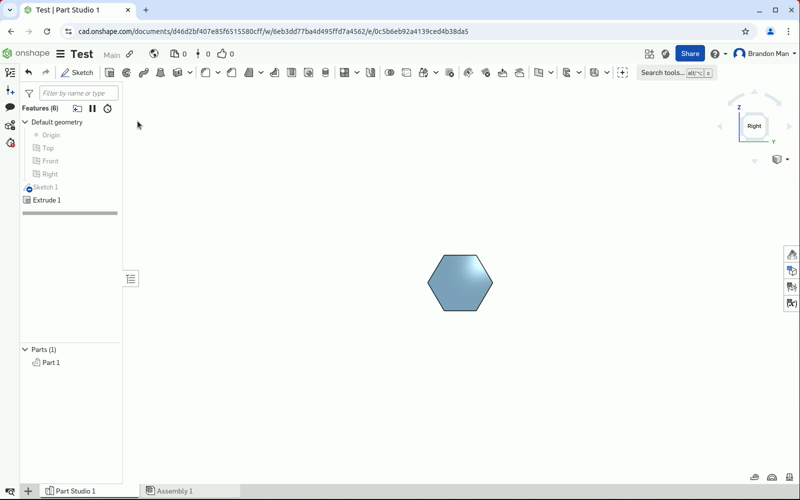
key(shift+h)
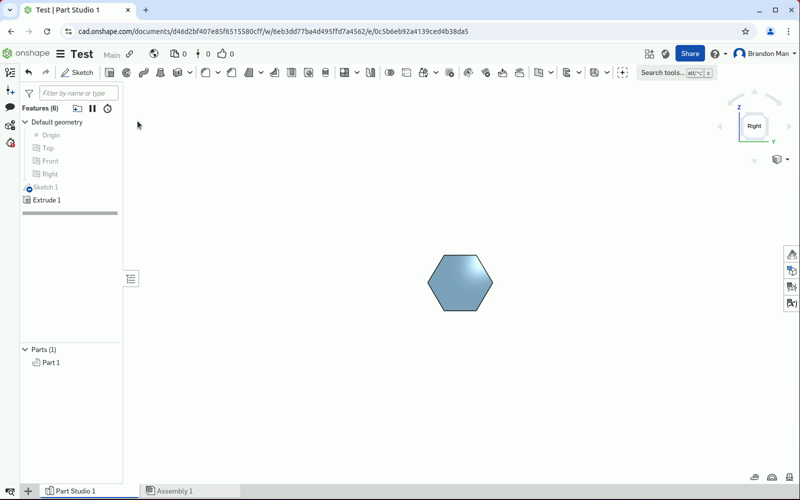
key(shift+h)
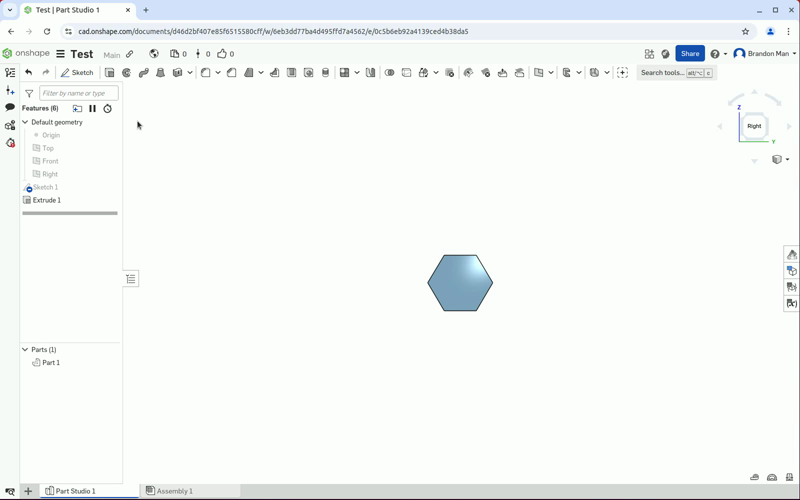
mouse_move(73, 189)
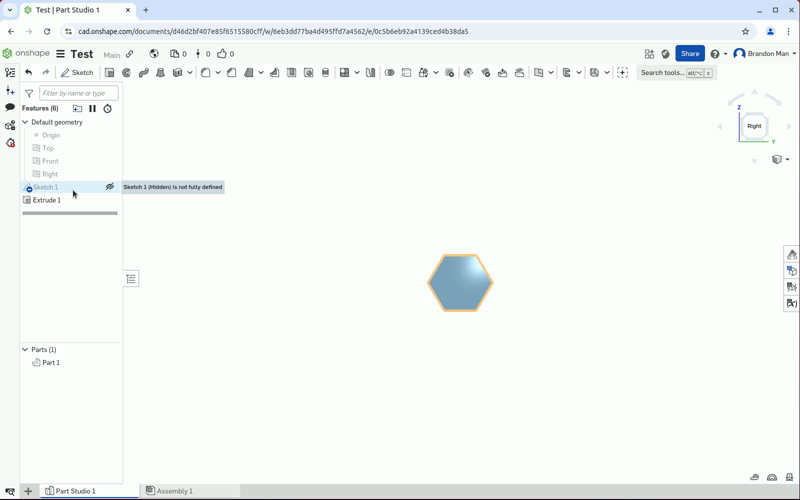
click(73, 189)
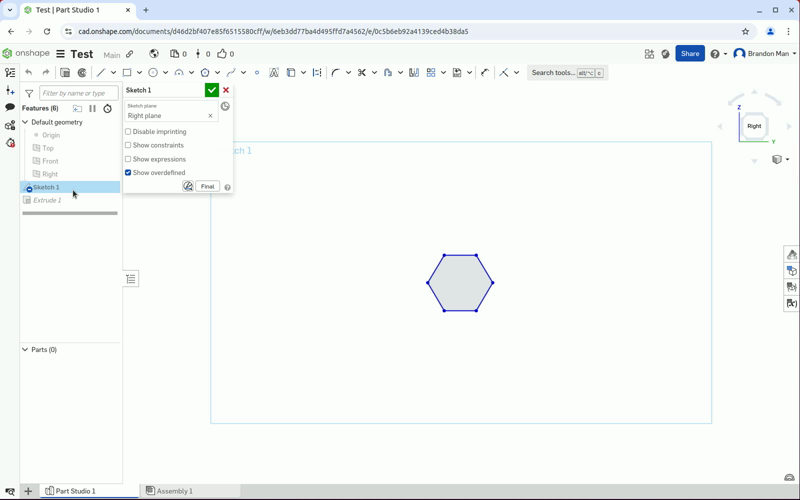
mouse_move(229, 92)
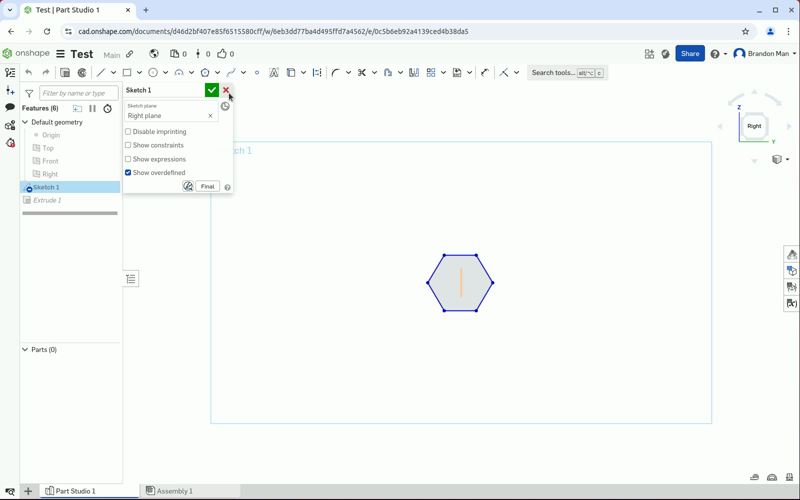
click(229, 92)
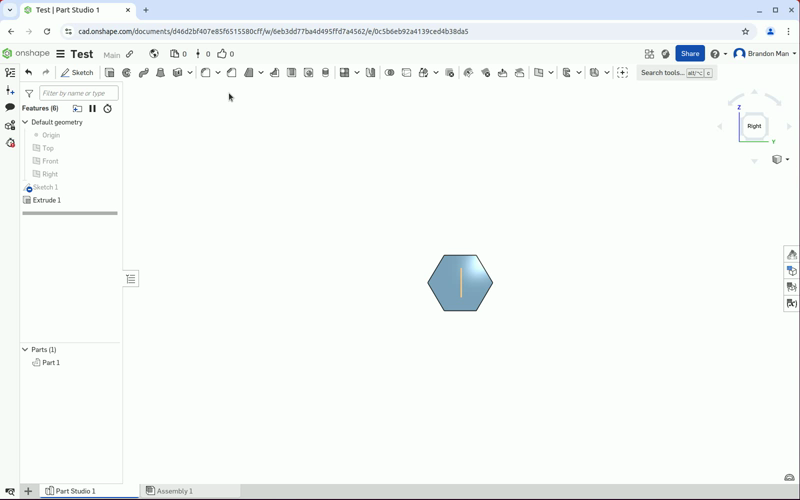
mouse_move(541, 75)
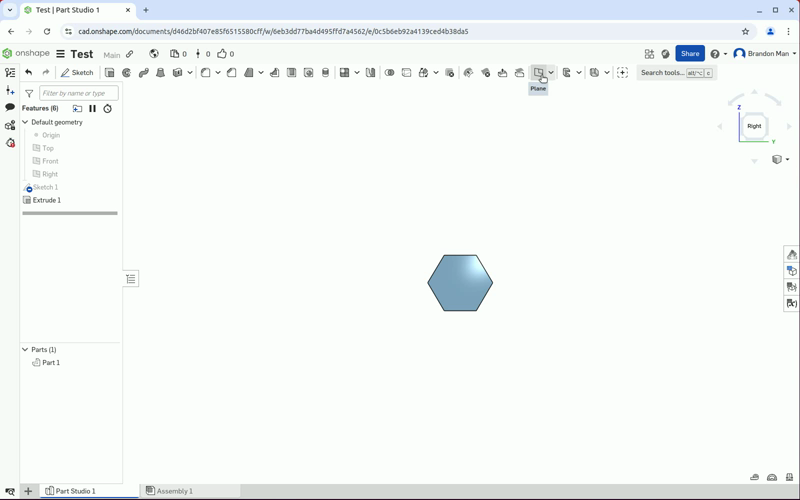
click(541, 75)
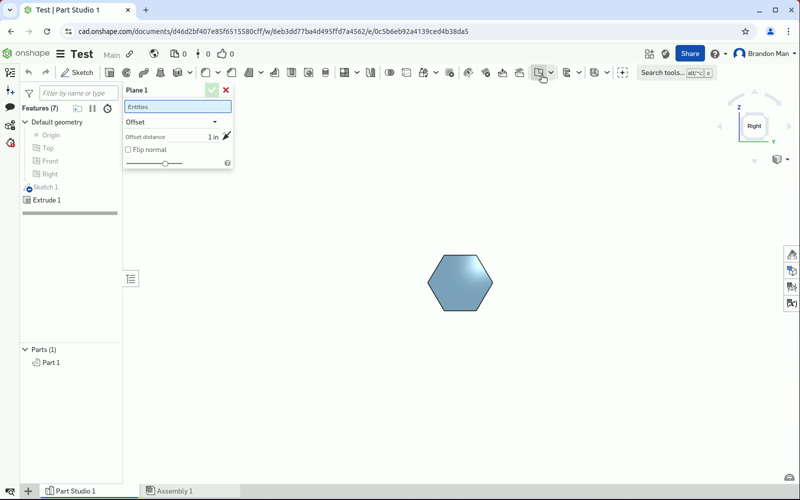
mouse_move(73, 176)
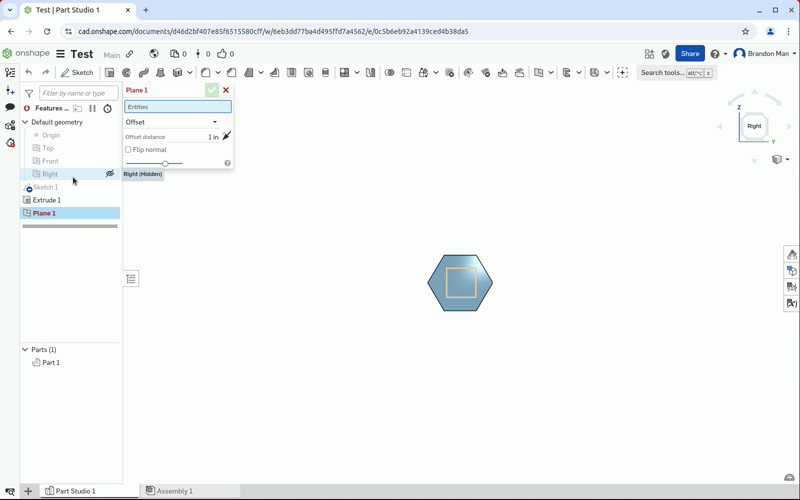
click(73, 176)
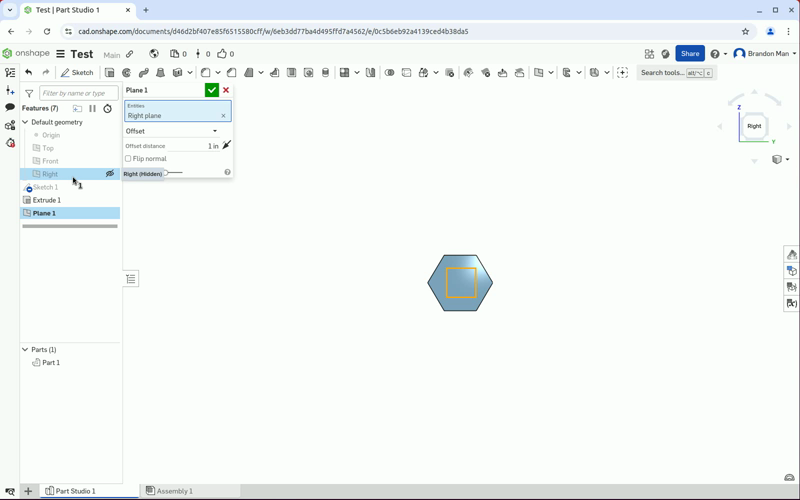
key(tab, 2)
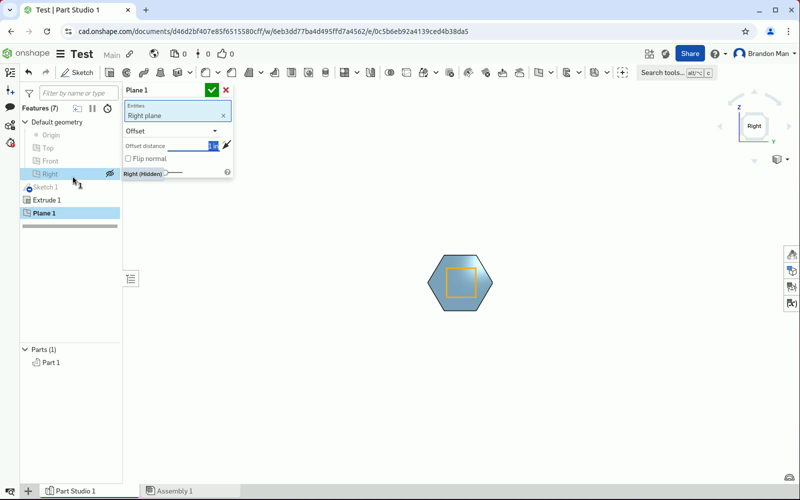
text(11.554)
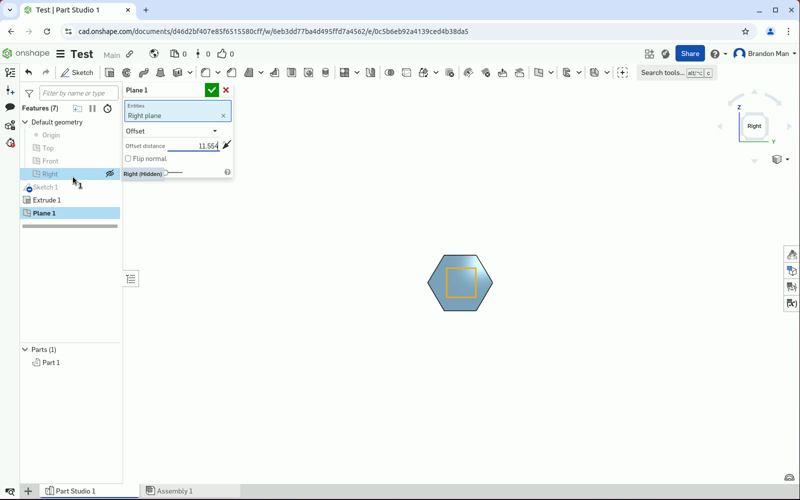
key(enter, 2)
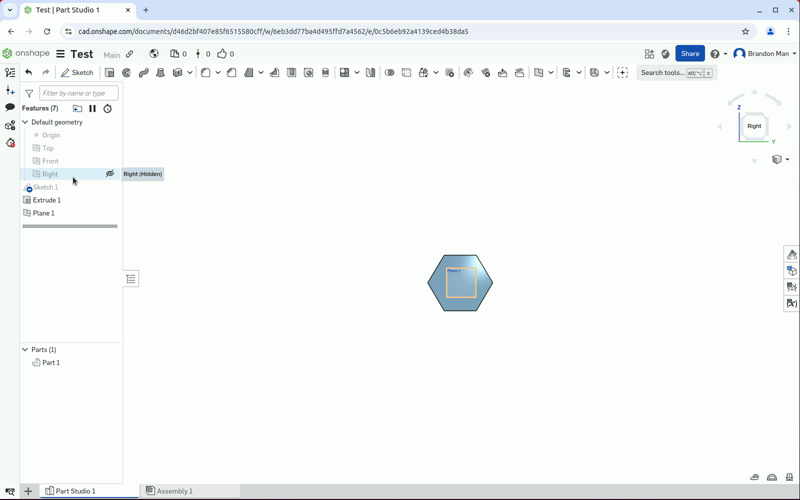
key(shift+s)
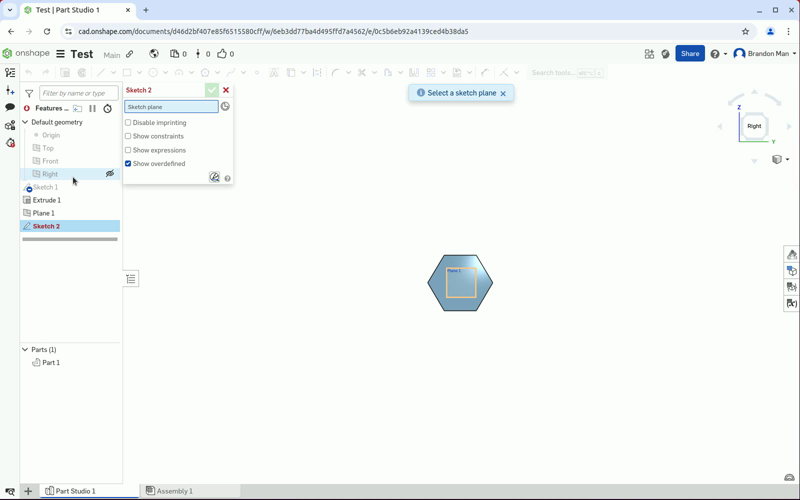
mouse_move(73, 215)
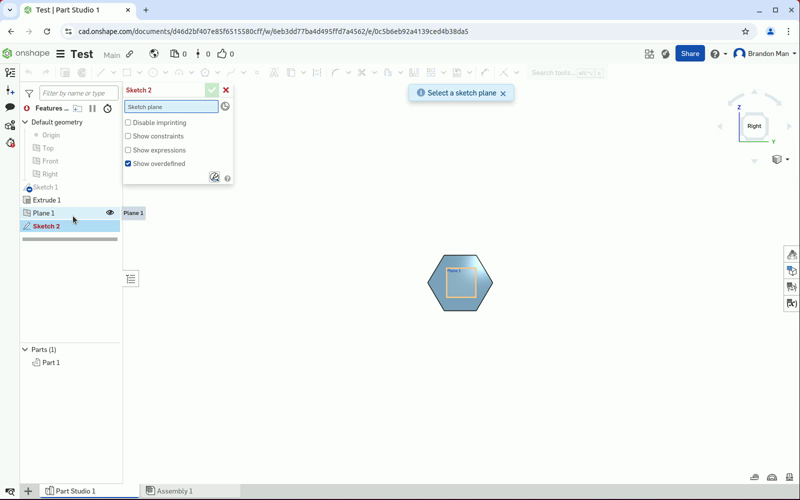
click(73, 215)
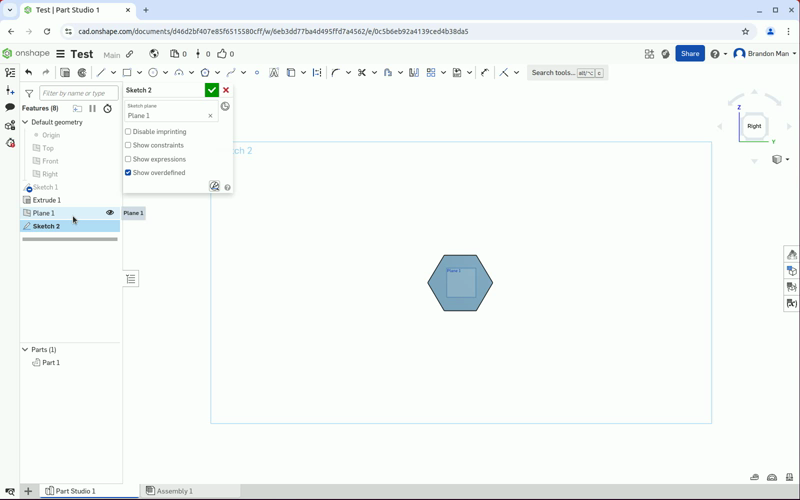
mouse_move(73, 352)
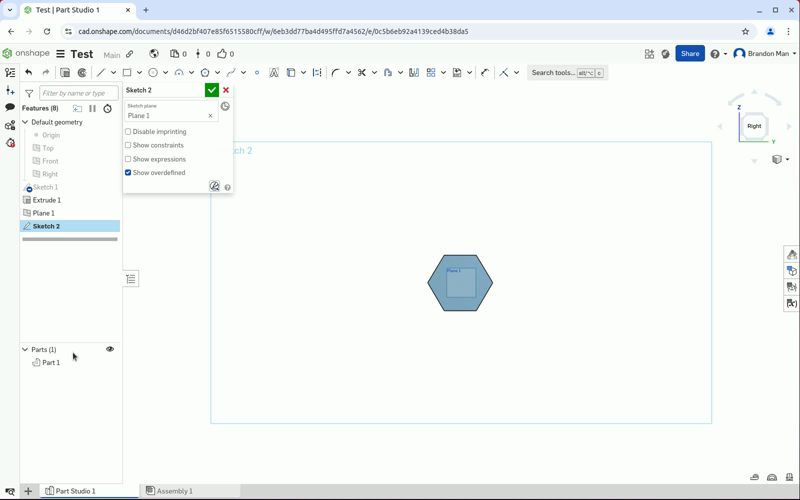
key(y)
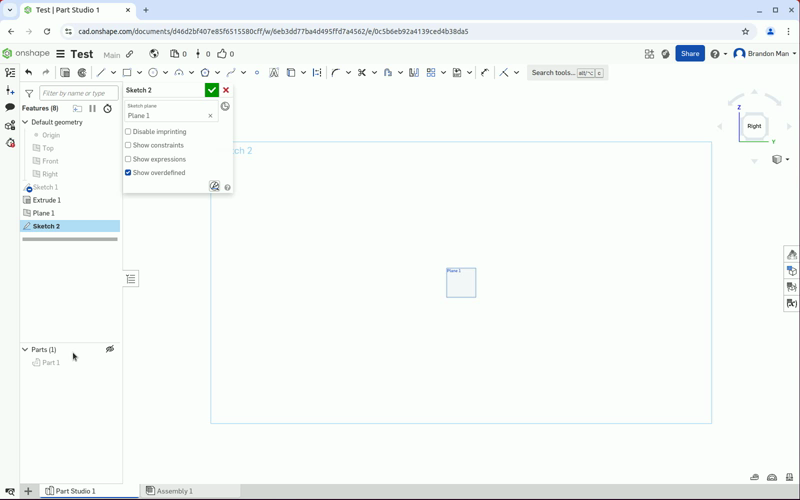
key(c)
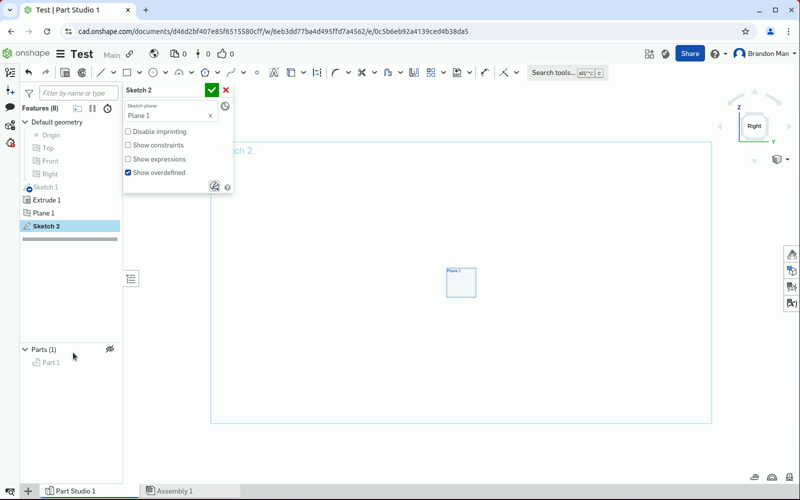
key_down(shift)
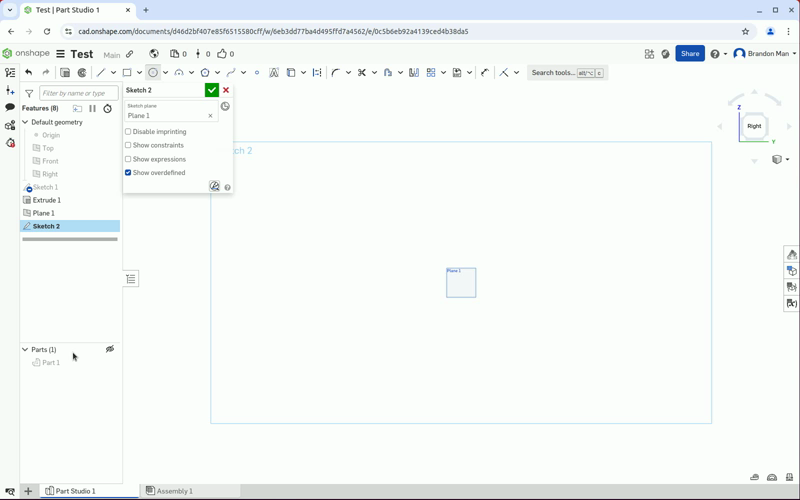
mouse_move(461, 282)
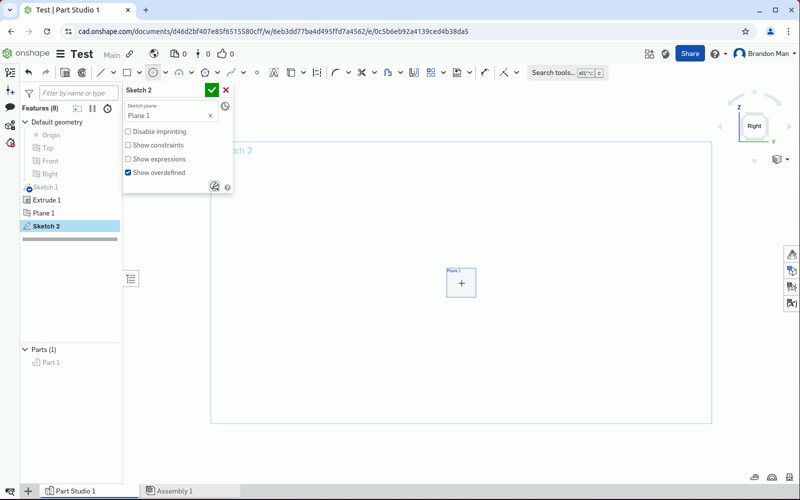
click(461, 282)
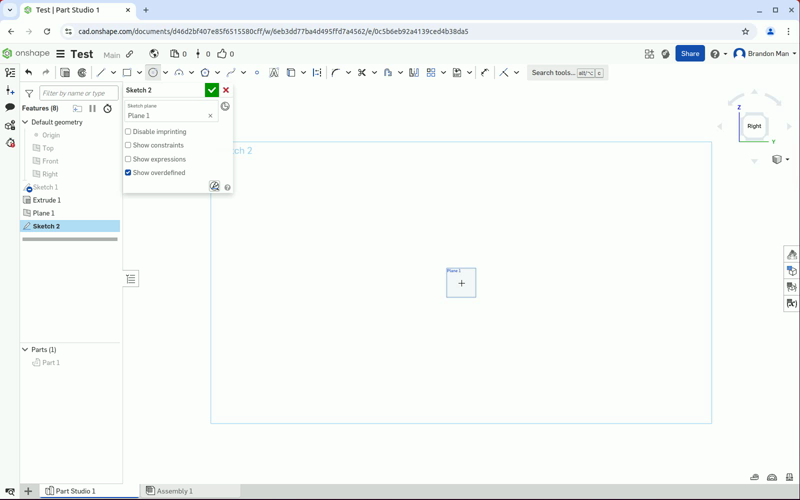
key_up(shift)
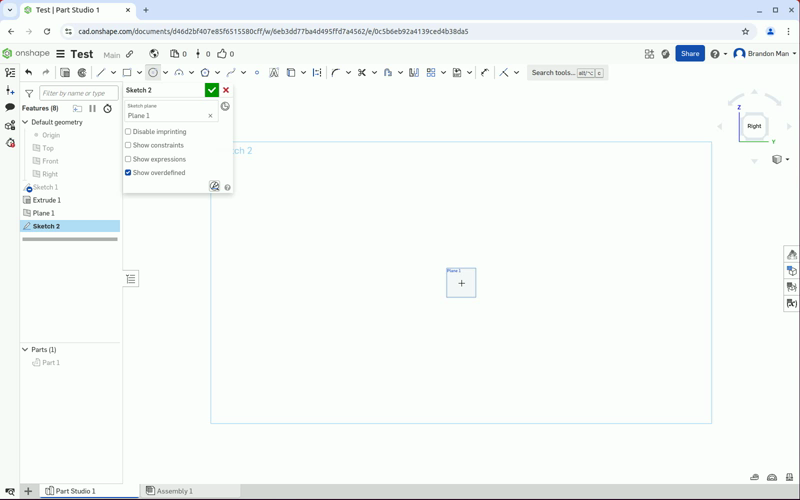
mouse_move(479, 282)
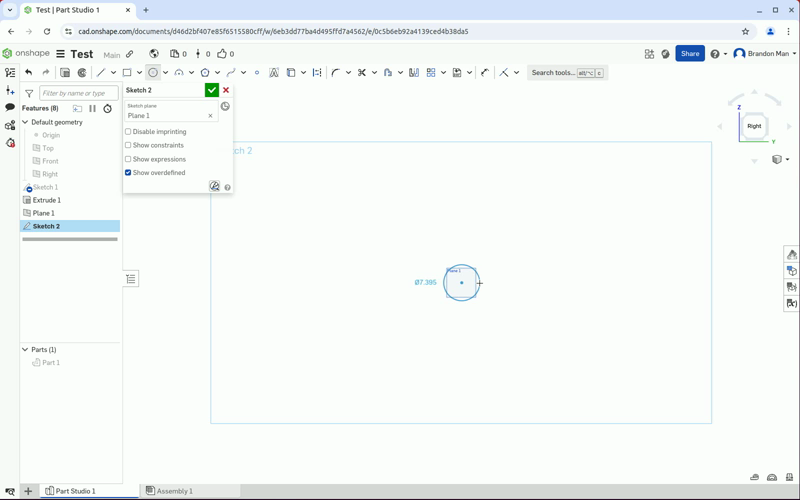
click(479, 282)
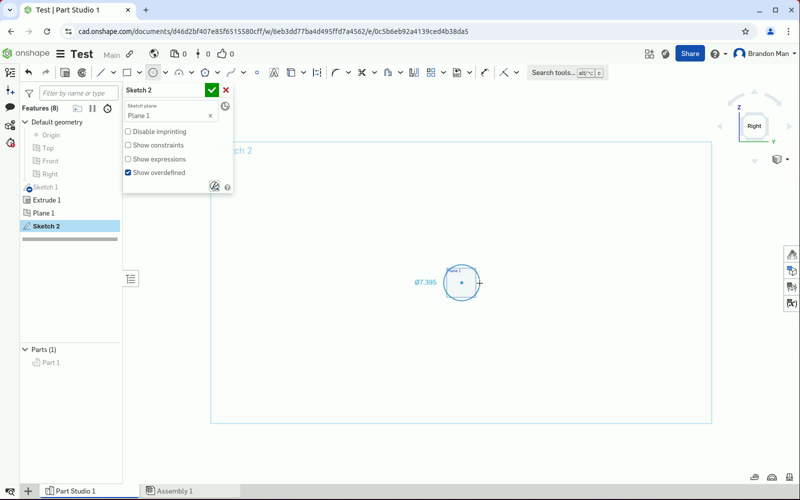
key(esc)
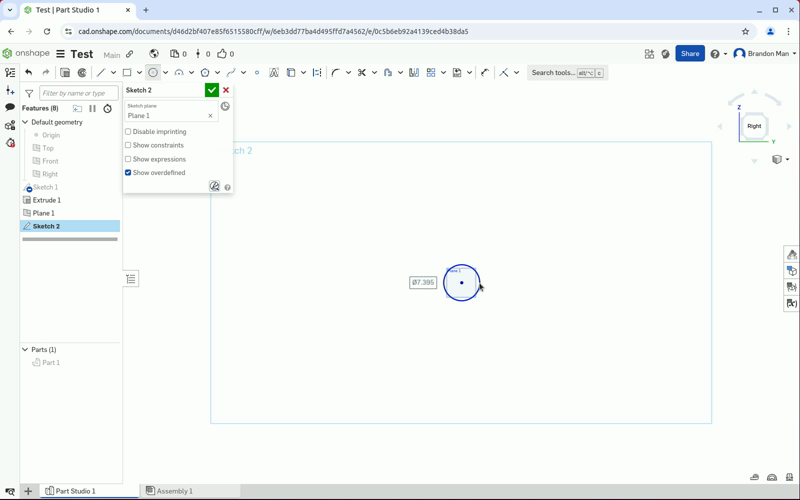
mouse_move(450, 286)
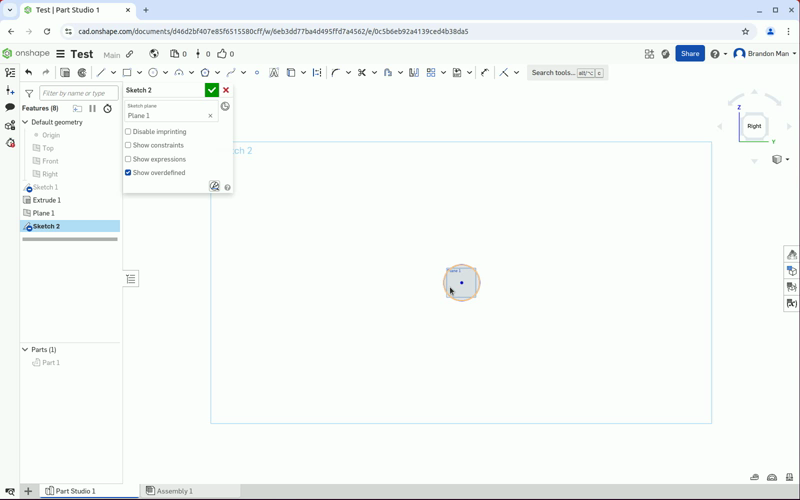
scroll(6)
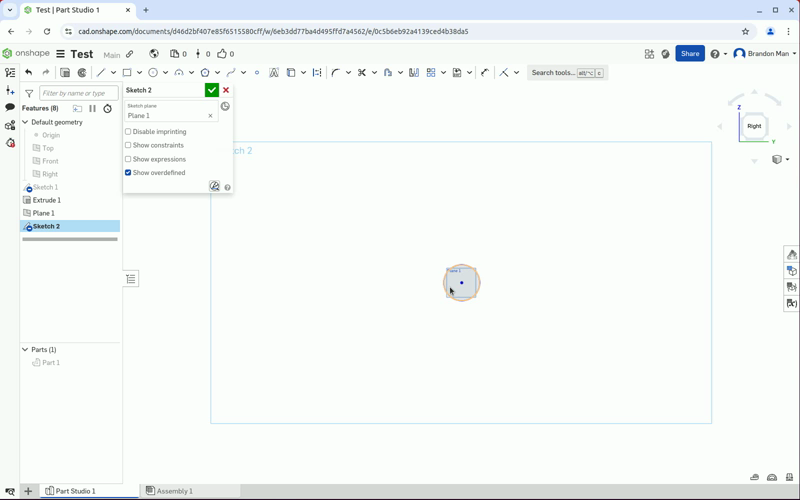
scroll(6)
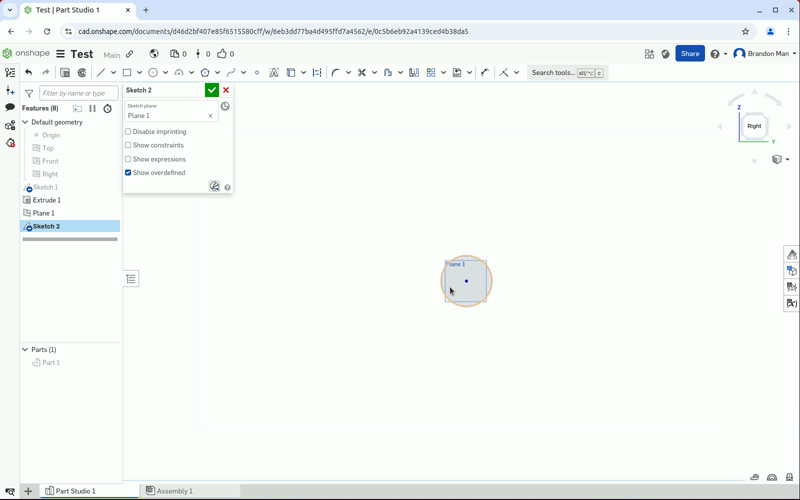
scroll(6)
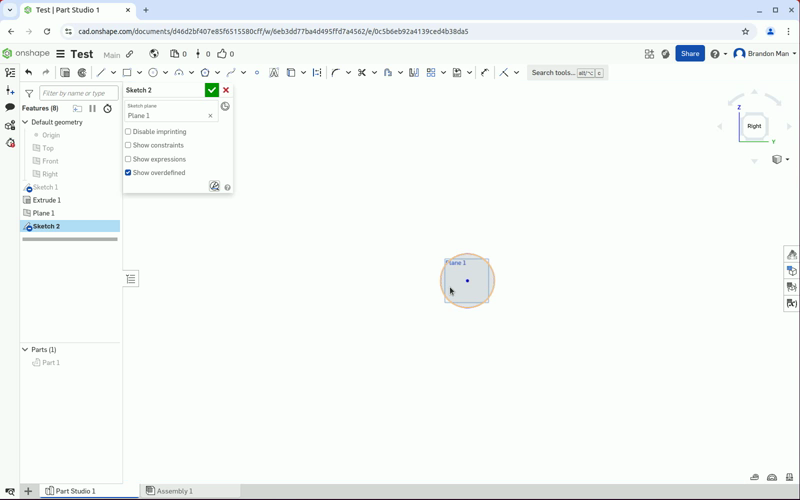
scroll(6)
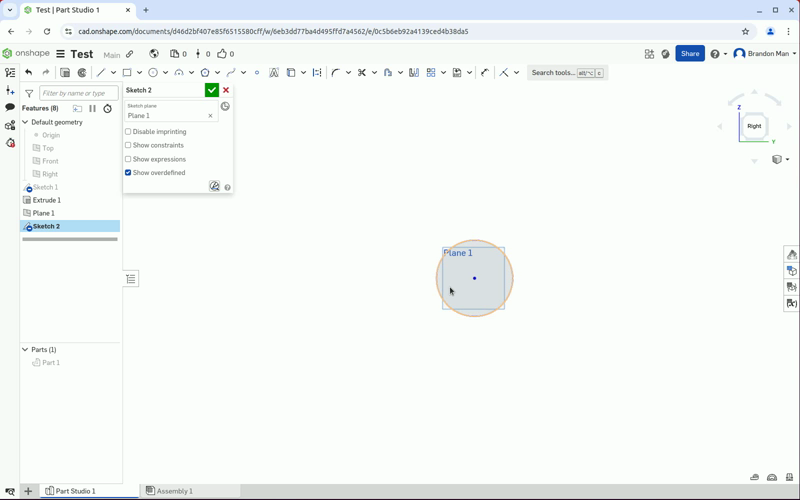
scroll(6)
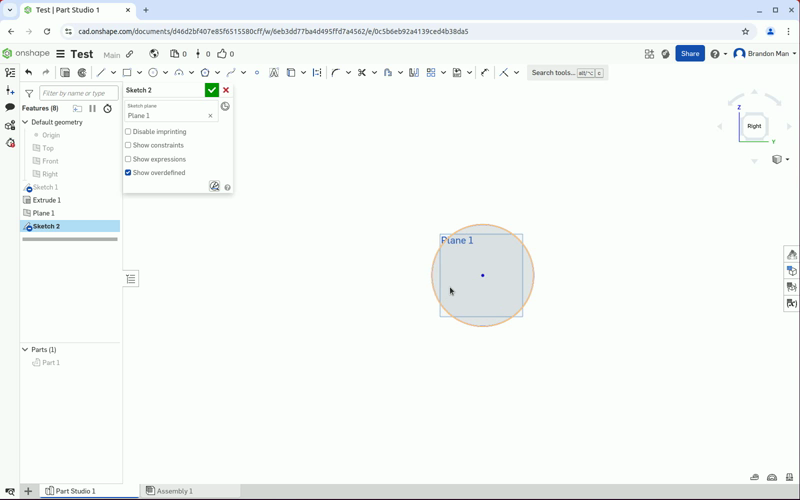
scroll(6)
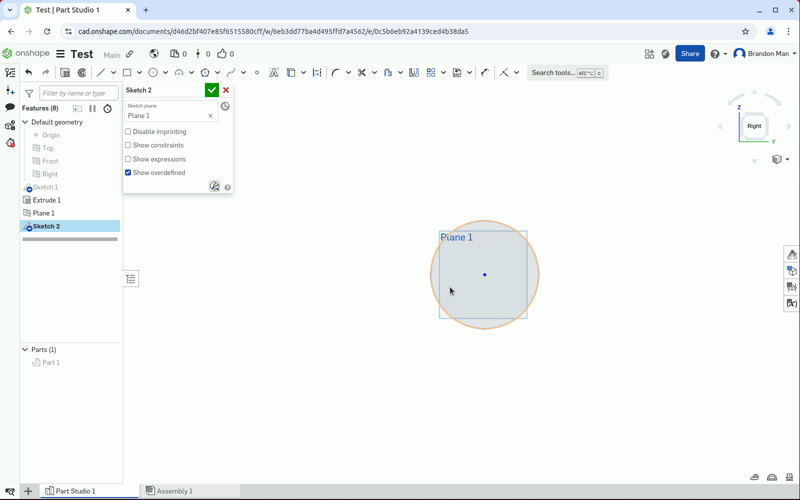
scroll(6)
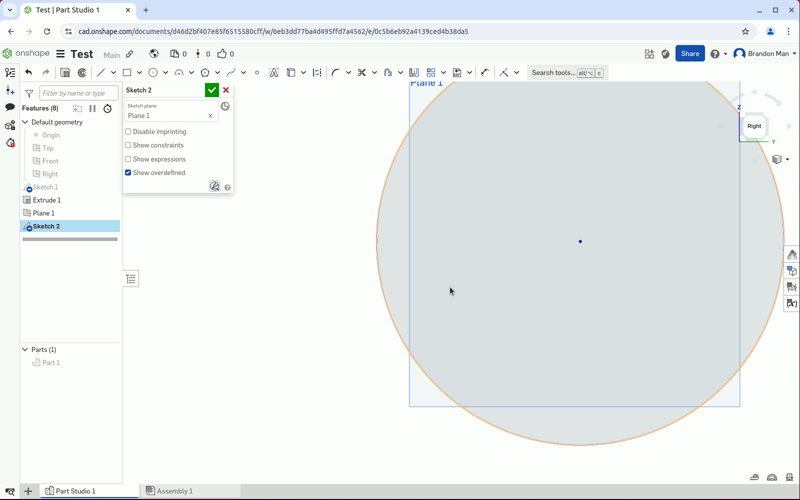
click(450, 286)
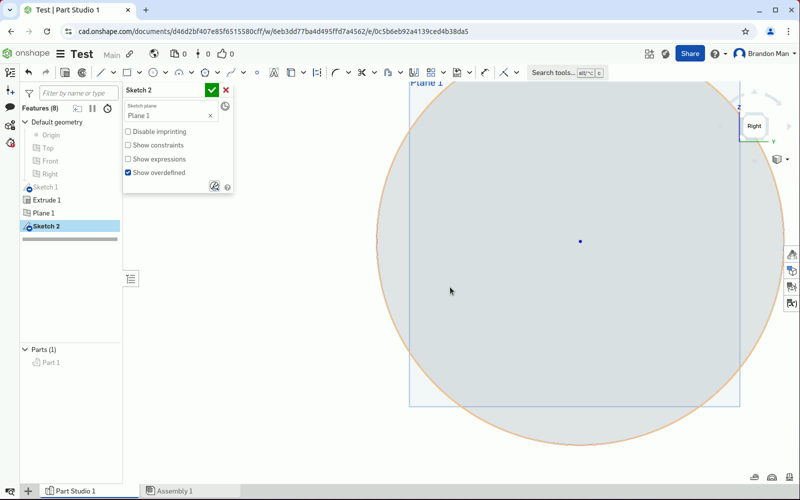
scroll(-6)
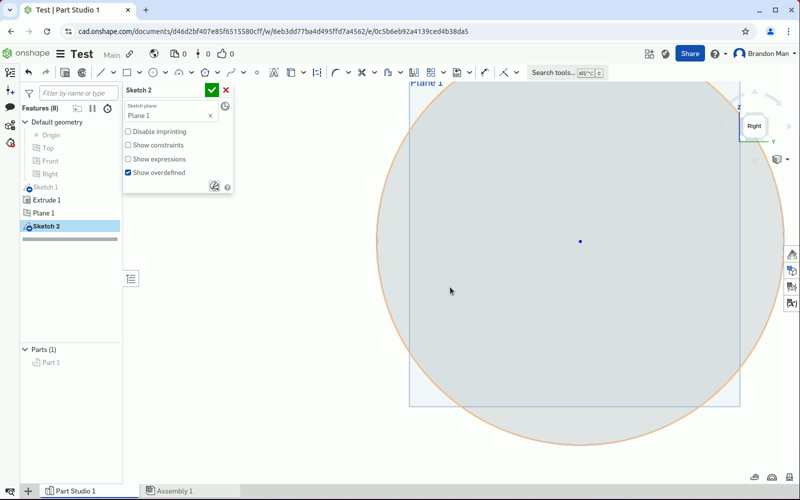
scroll(-6)
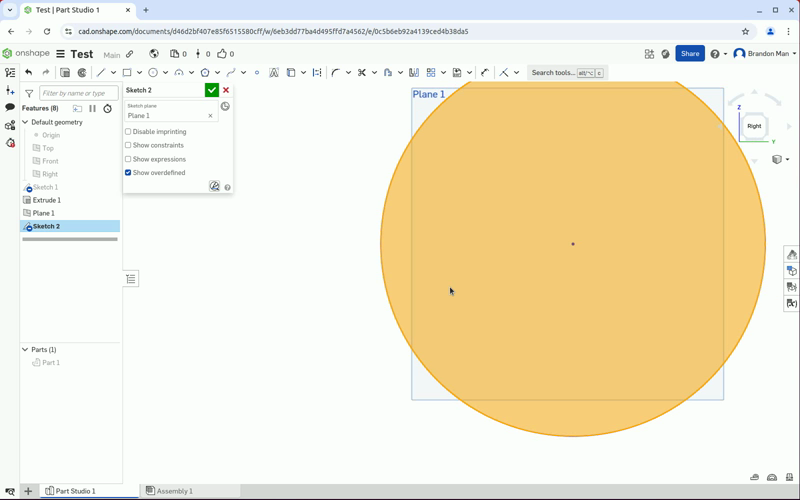
scroll(-6)
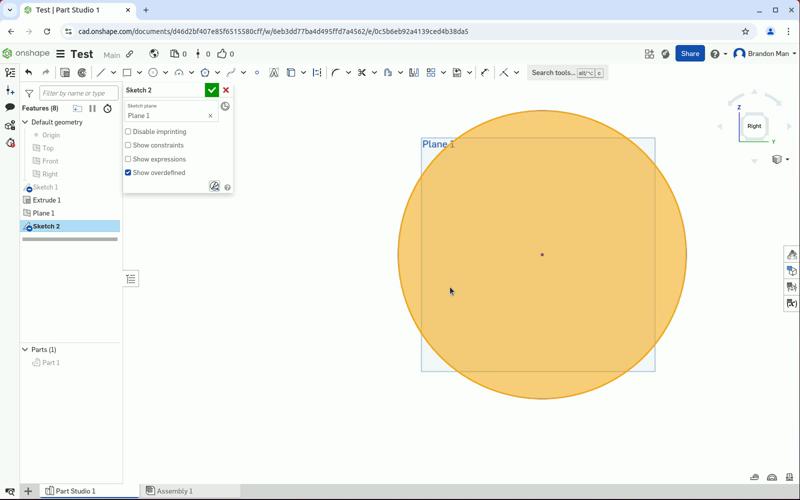
scroll(-6)
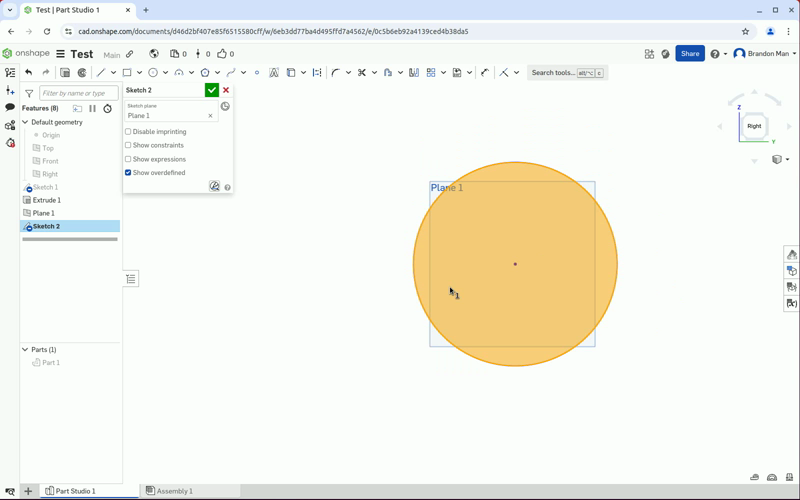
scroll(-6)
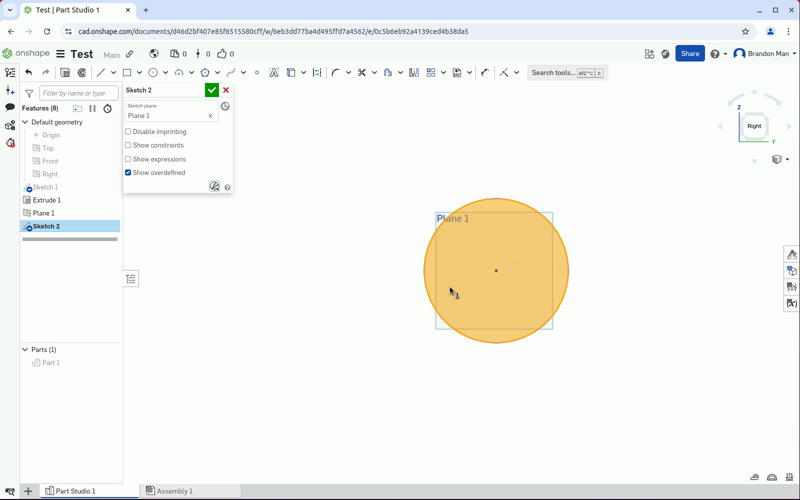
scroll(-6)
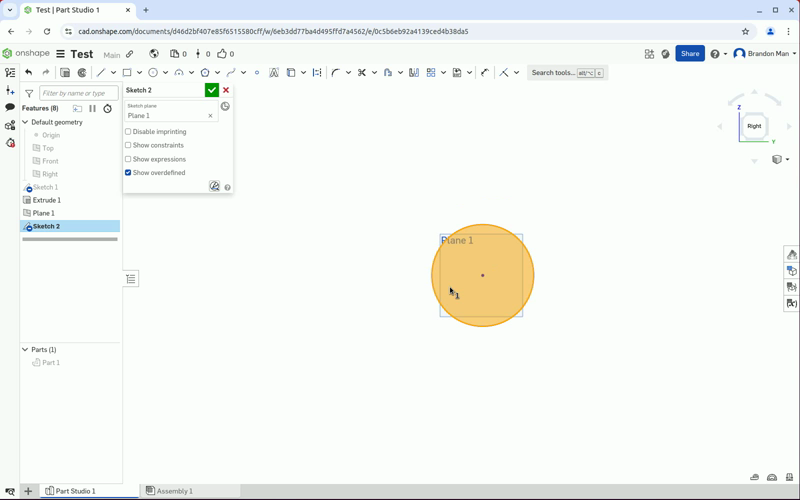
scroll(-6)
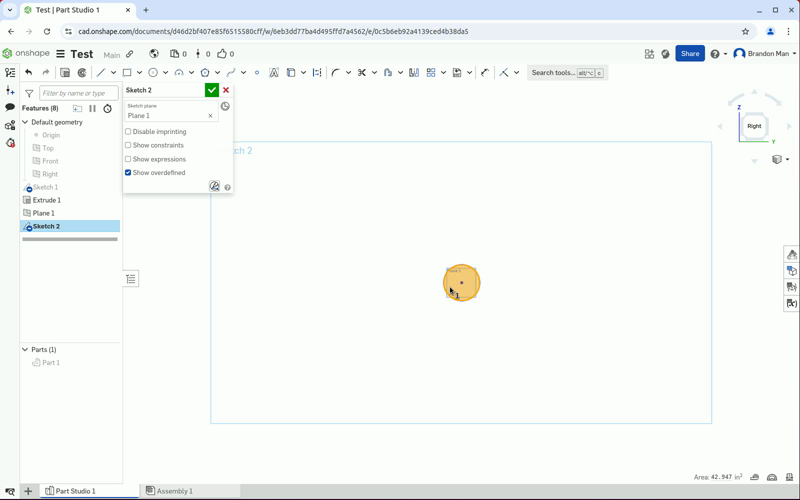
mouse_move(73, 352)
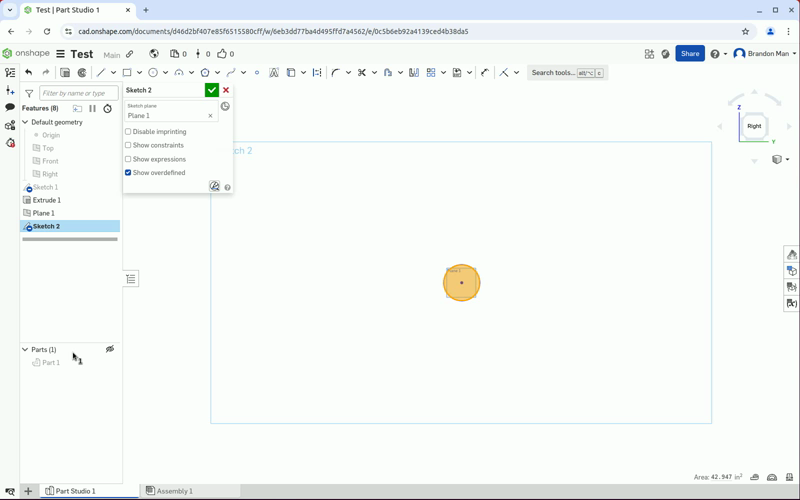
key(shift+y)
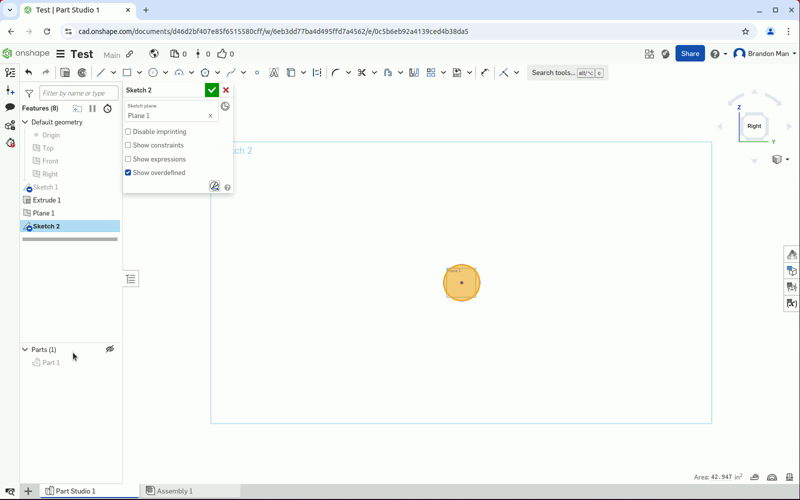
key(shift+e)
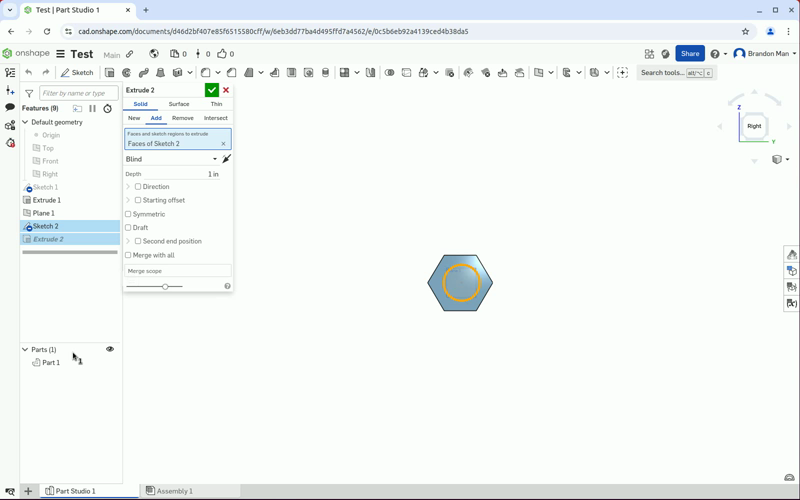
mouse_move(143, 106)
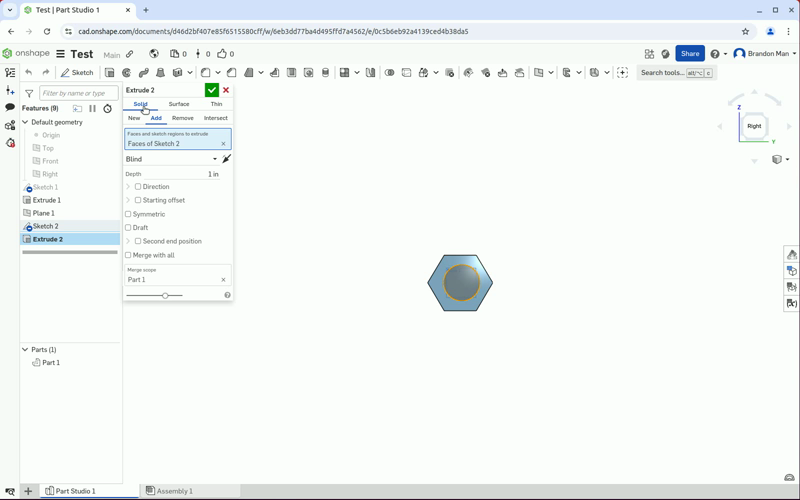
click(143, 106)
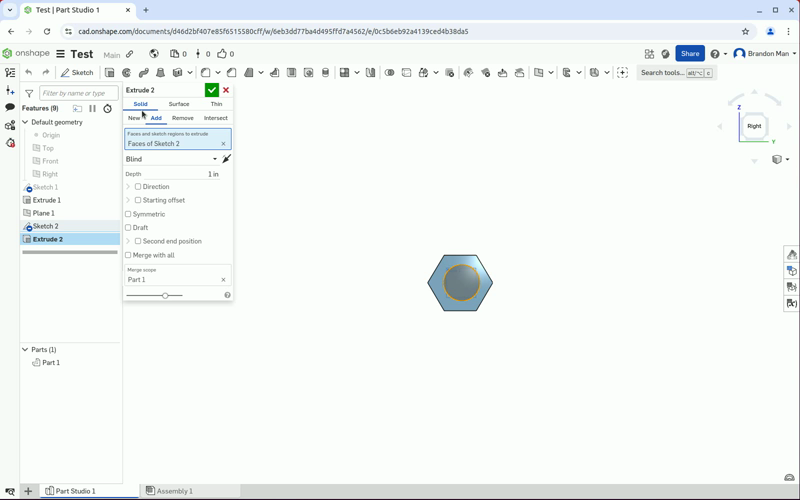
mouse_move(137, 120)
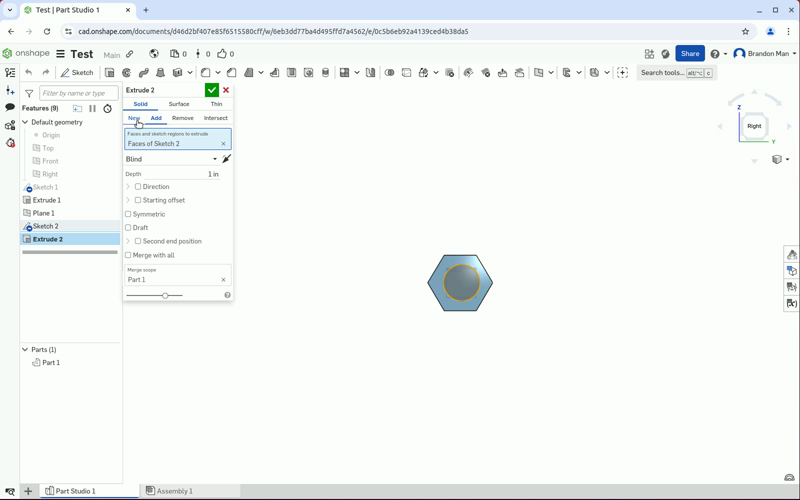
click(137, 120)
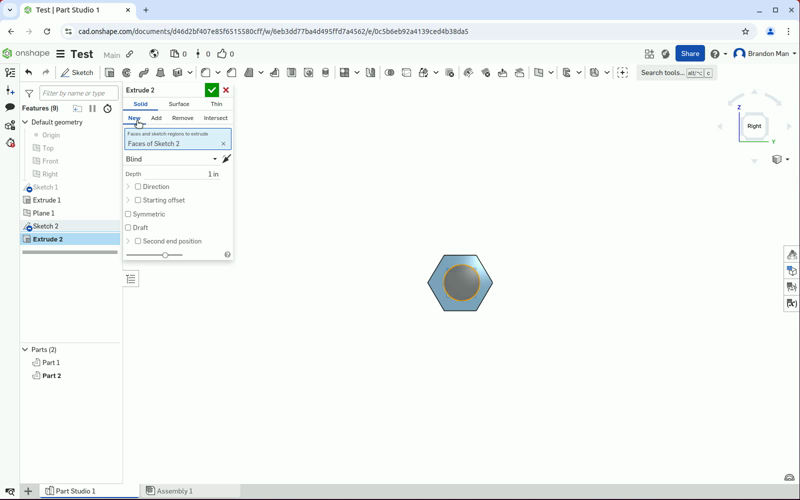
key(tab, 4)
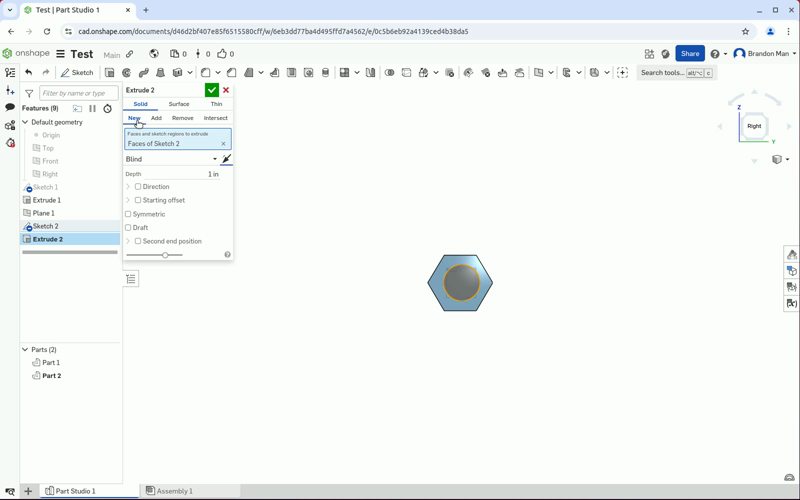
text(11.554)
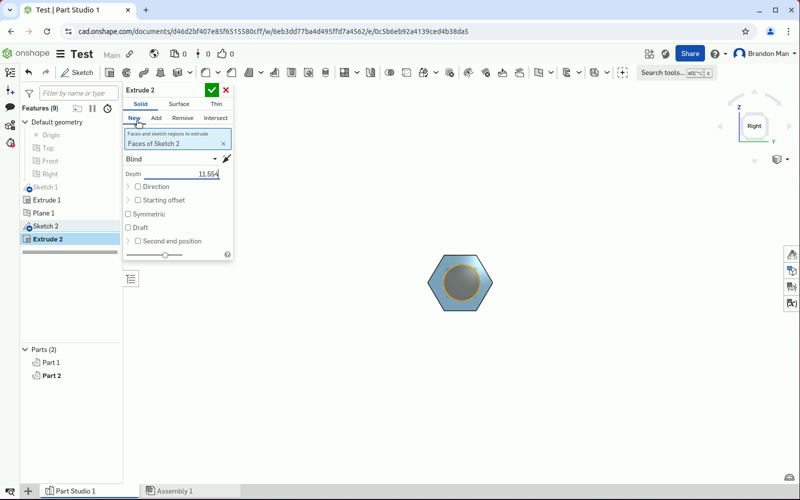
key(enter)
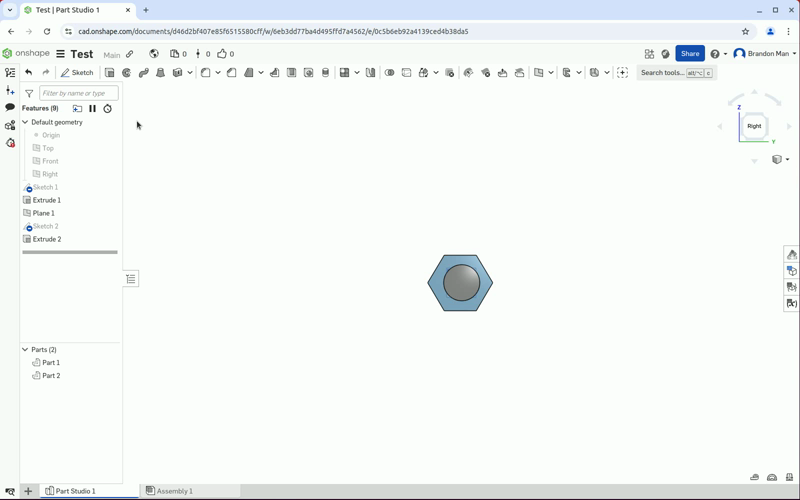
key(shift+h)
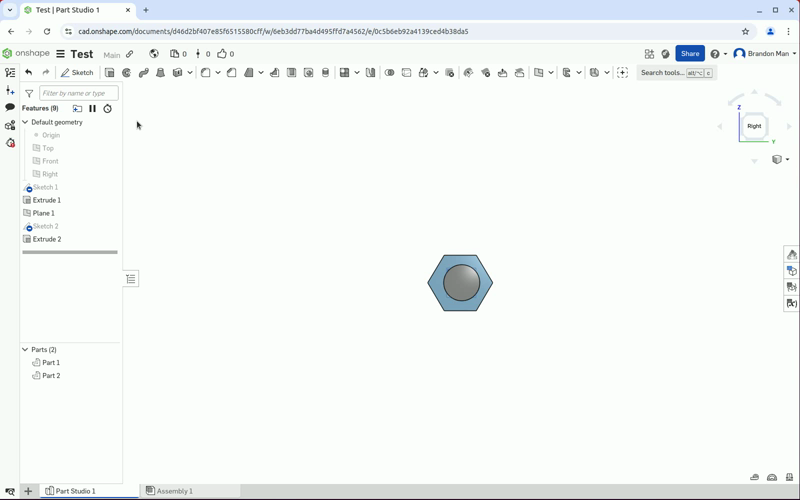
key(shift+h)
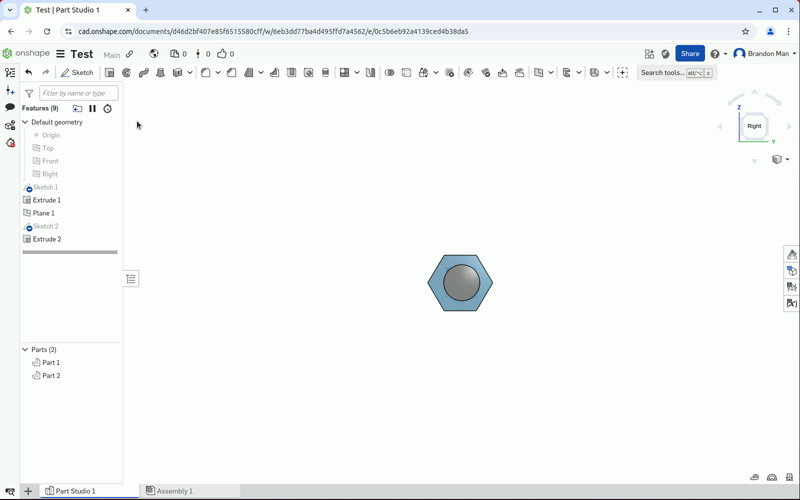
mouse_move(73, 189)
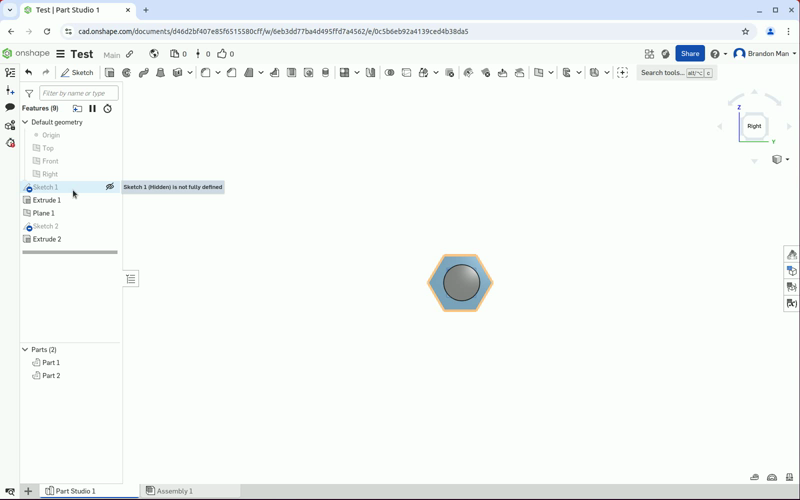
click(73, 189)
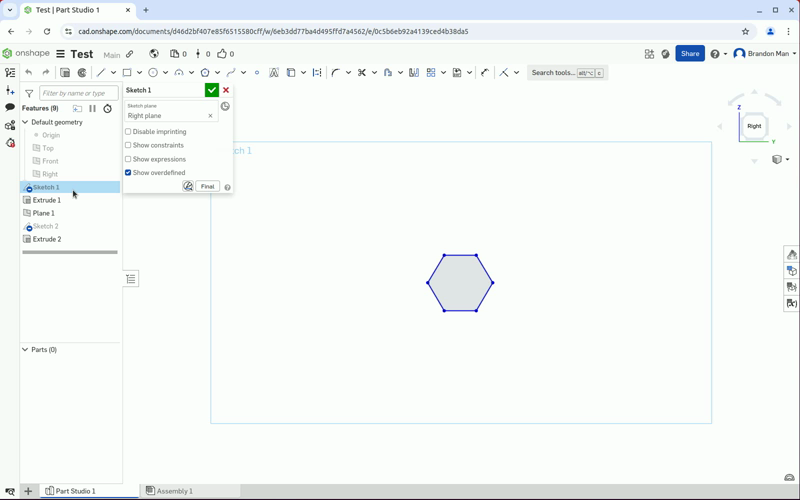
mouse_move(229, 92)
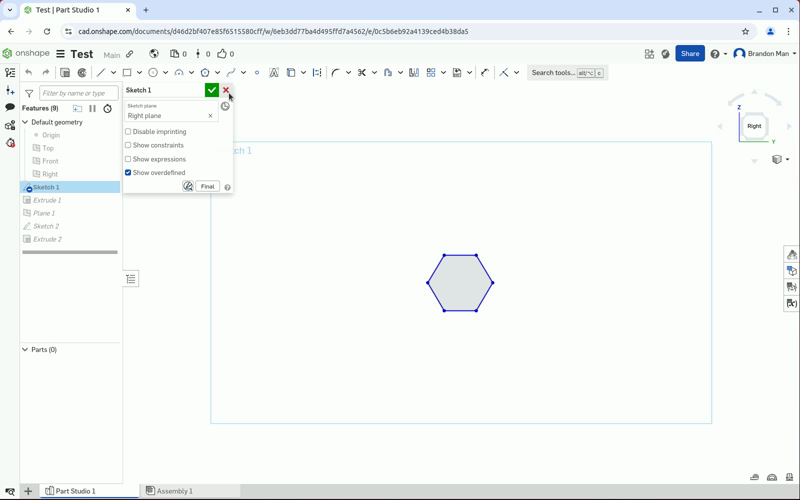
click(229, 92)
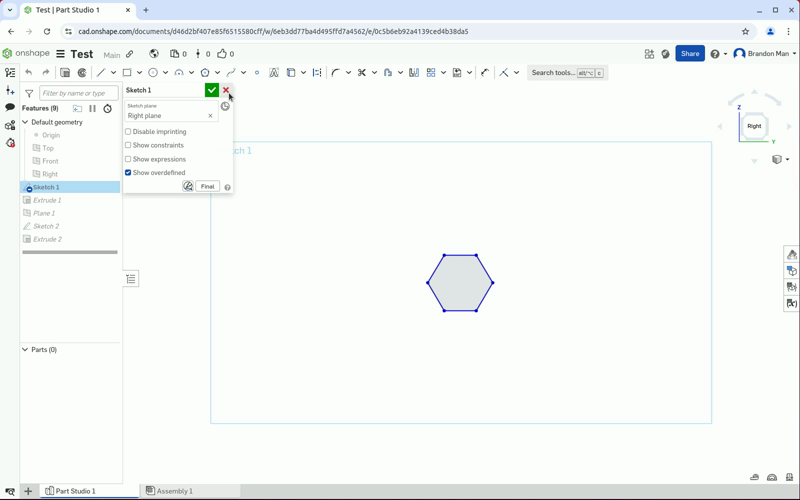
key(shift+s)
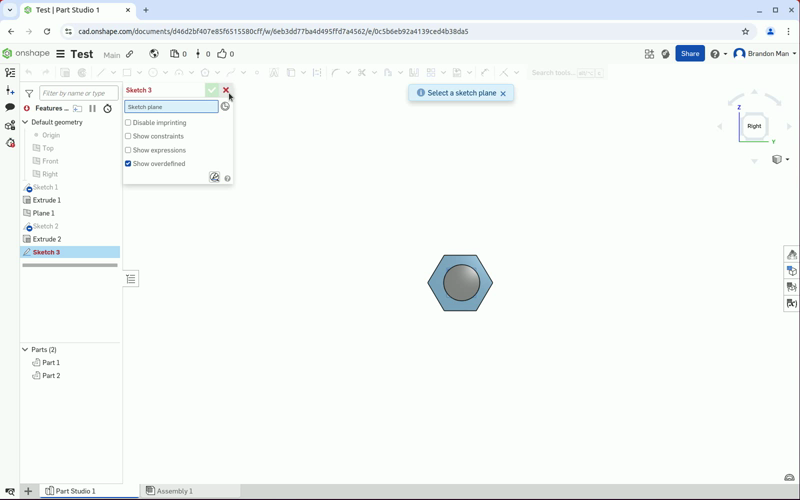
mouse_move(73, 176)
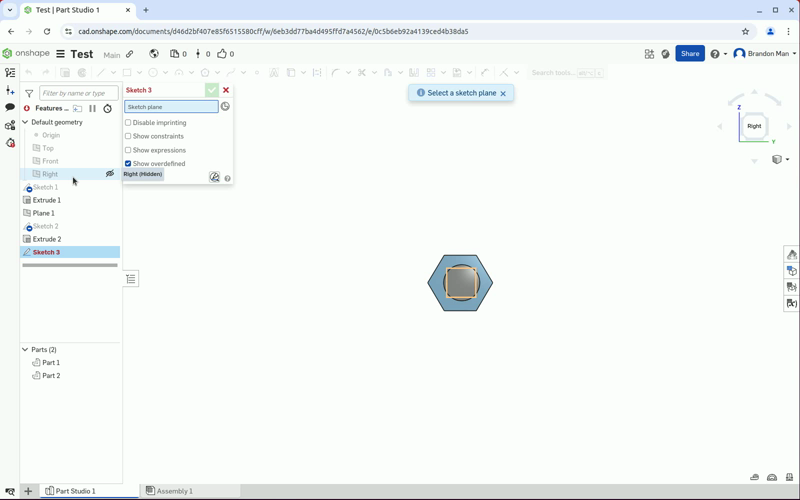
click(73, 176)
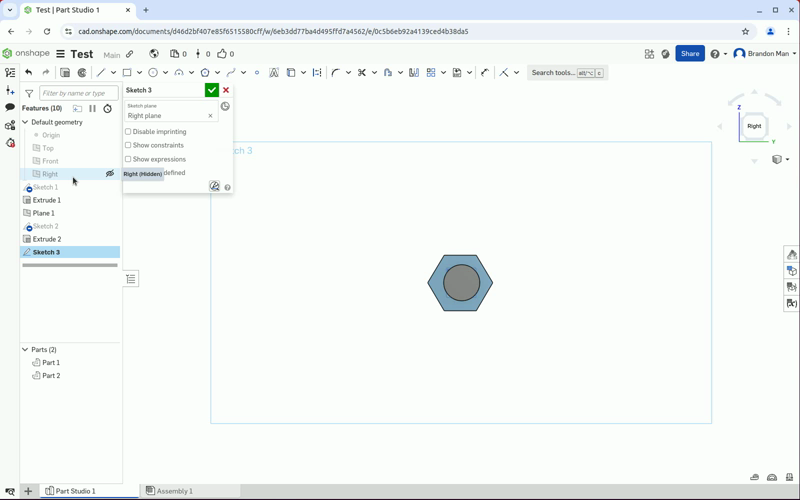
mouse_move(73, 352)
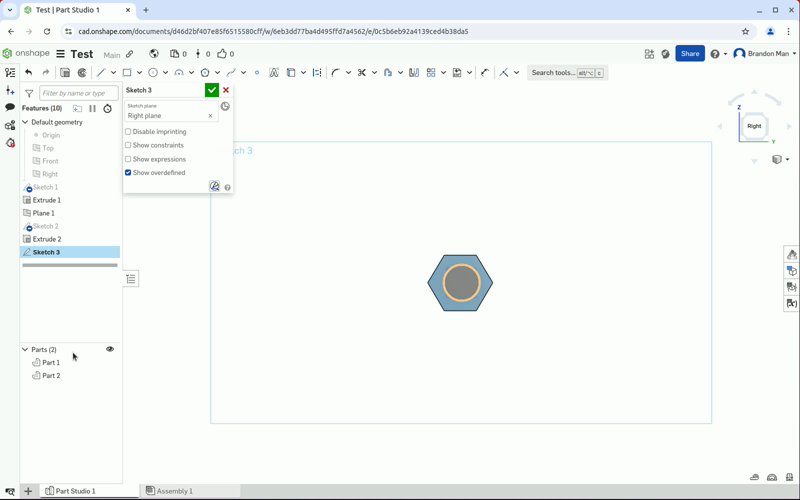
key(y)
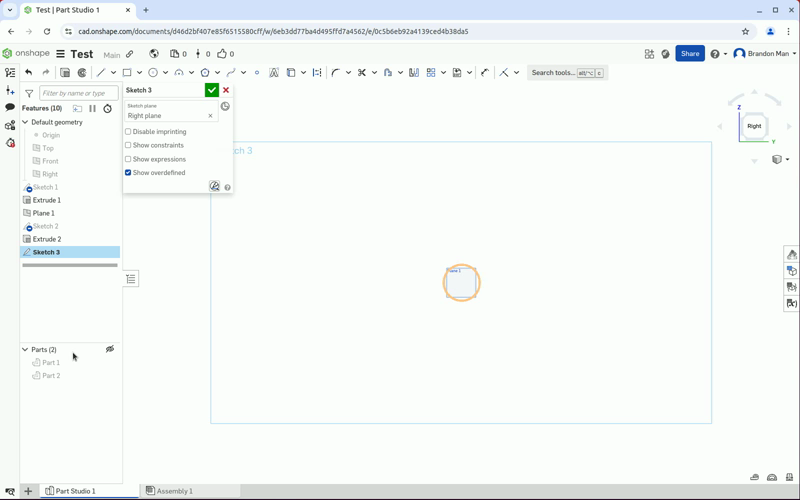
key(c)
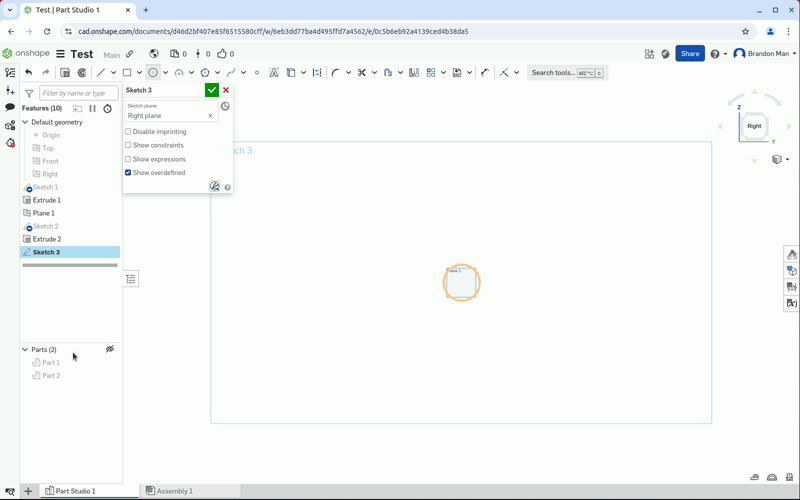
key_down(shift)
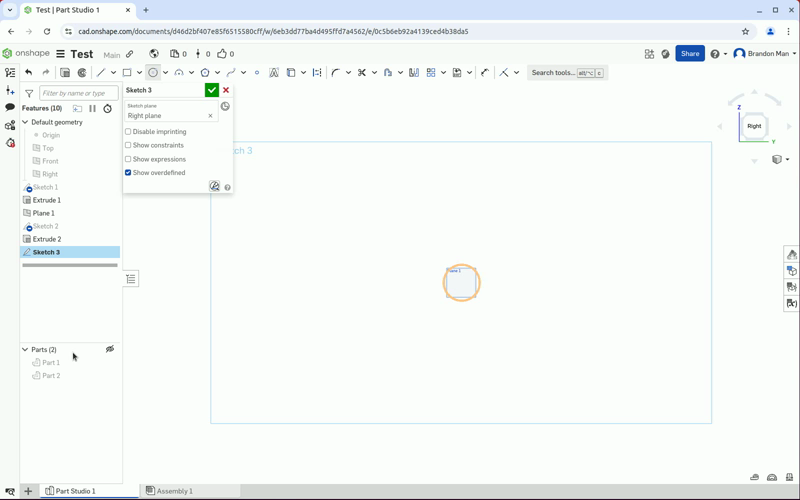
mouse_move(461, 282)
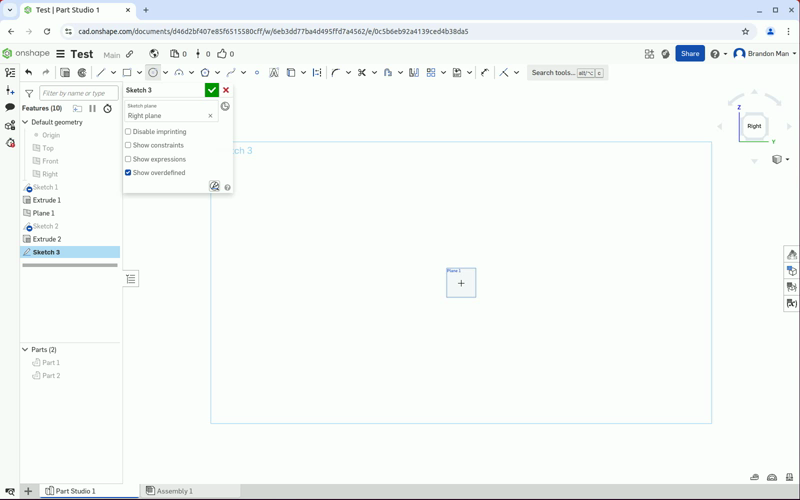
click(461, 282)
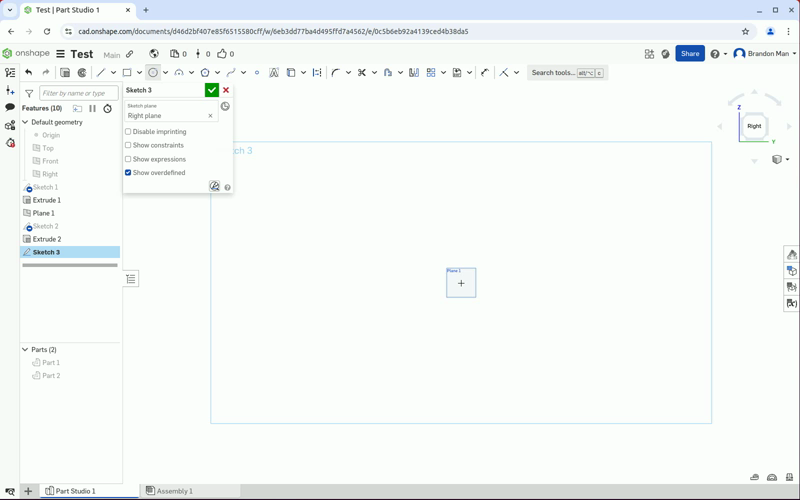
key_up(shift)
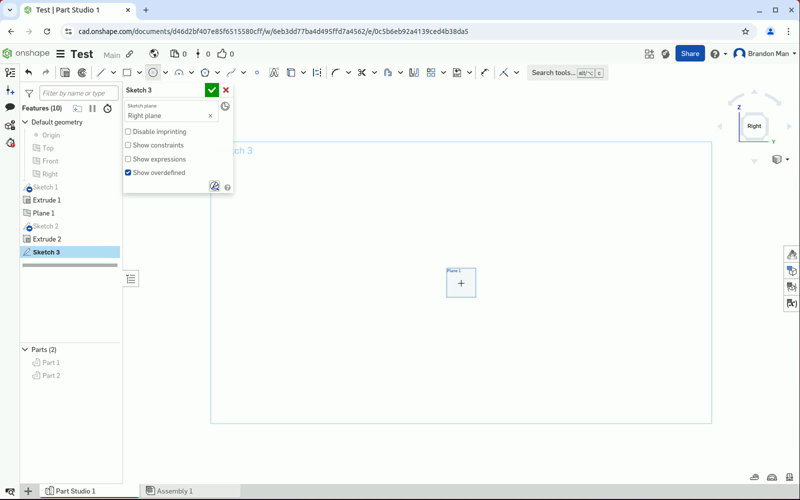
mouse_move(470, 282)
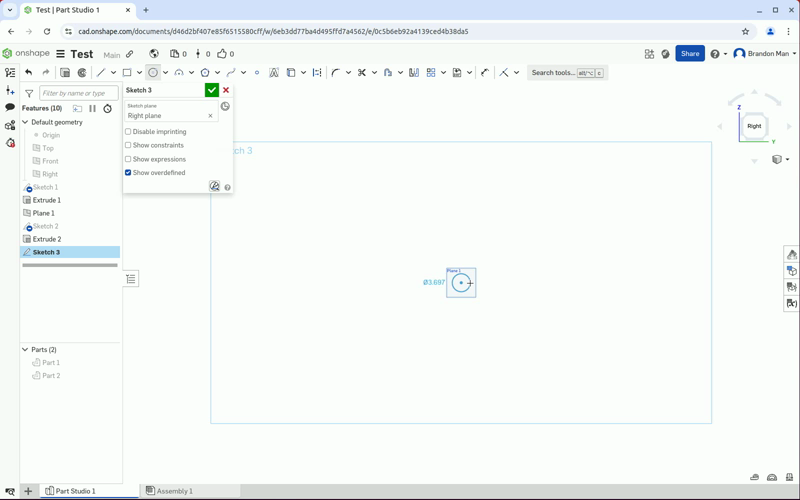
click(470, 282)
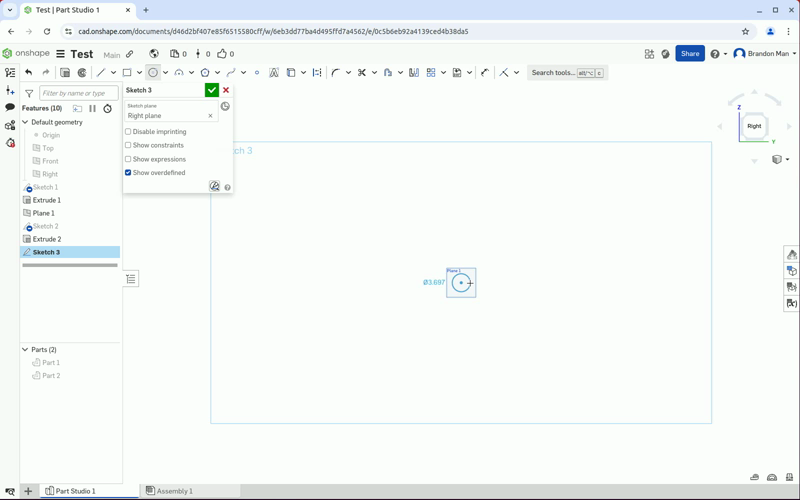
key(esc)
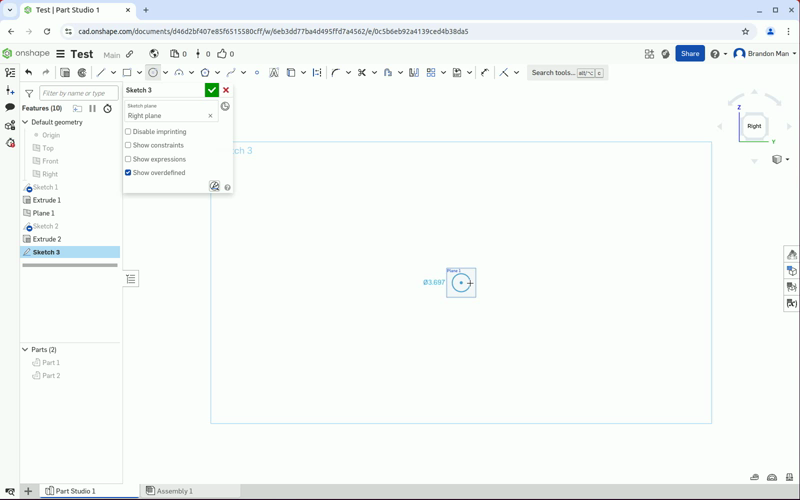
mouse_move(456, 287)
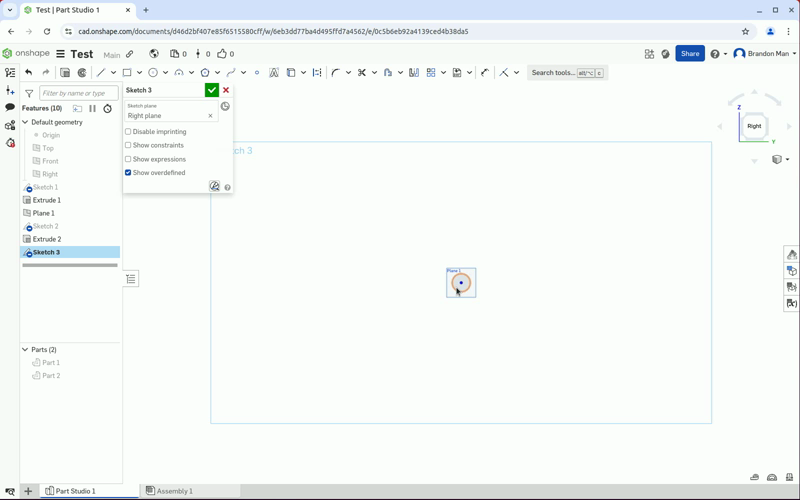
scroll(6)
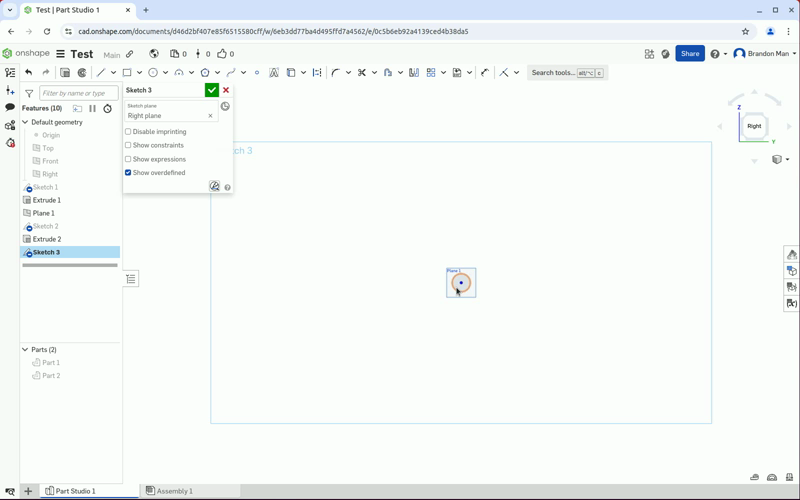
scroll(6)
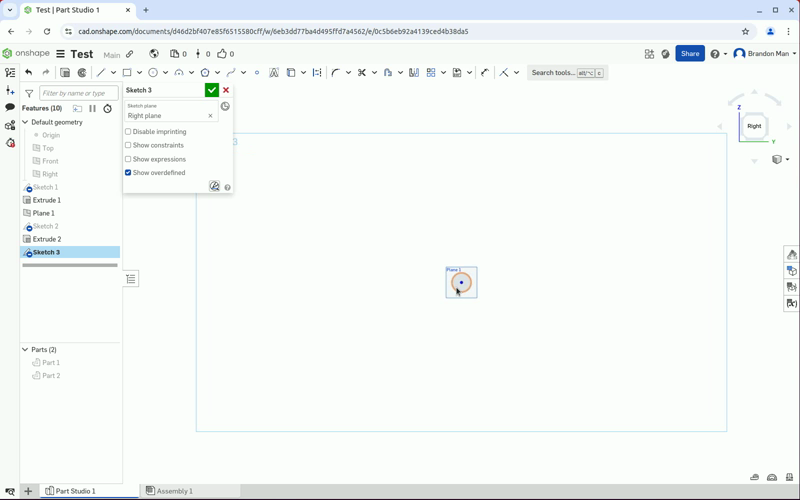
scroll(6)
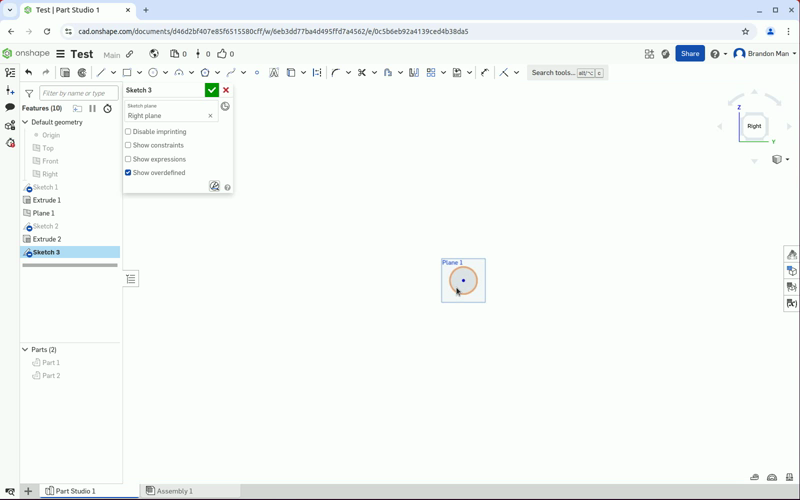
scroll(6)
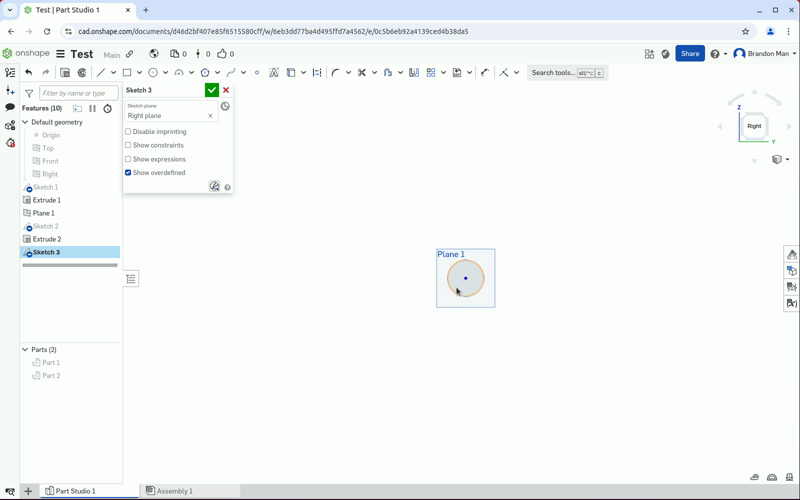
scroll(6)
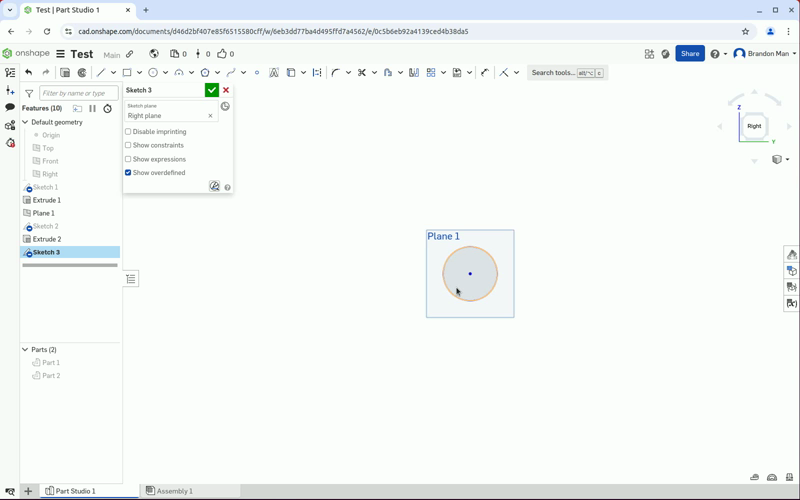
scroll(6)
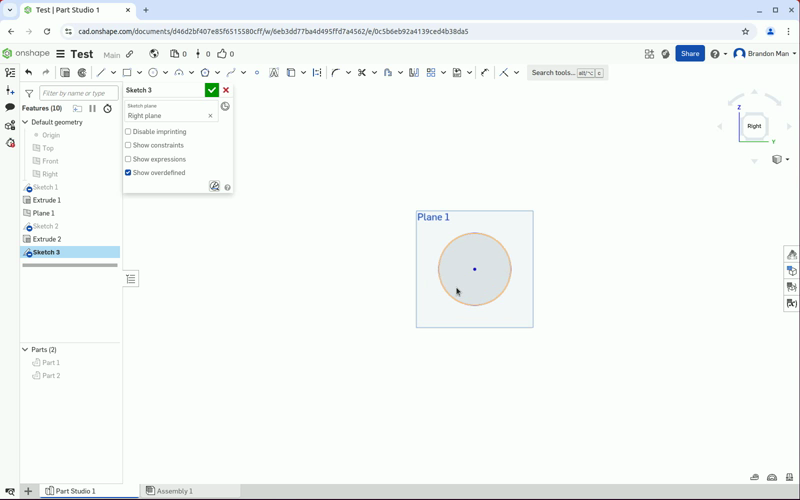
scroll(6)
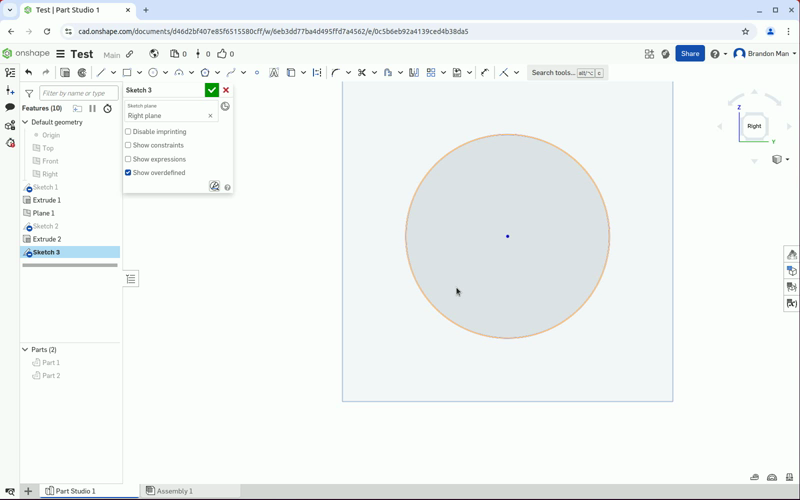
click(456, 287)
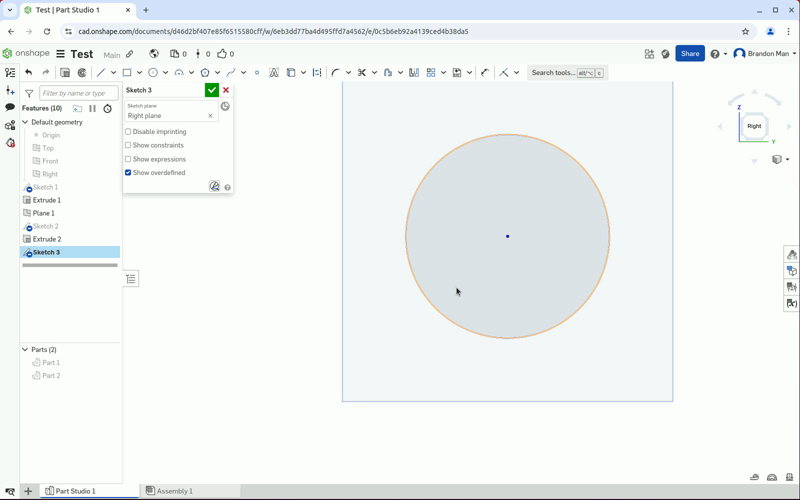
scroll(-6)
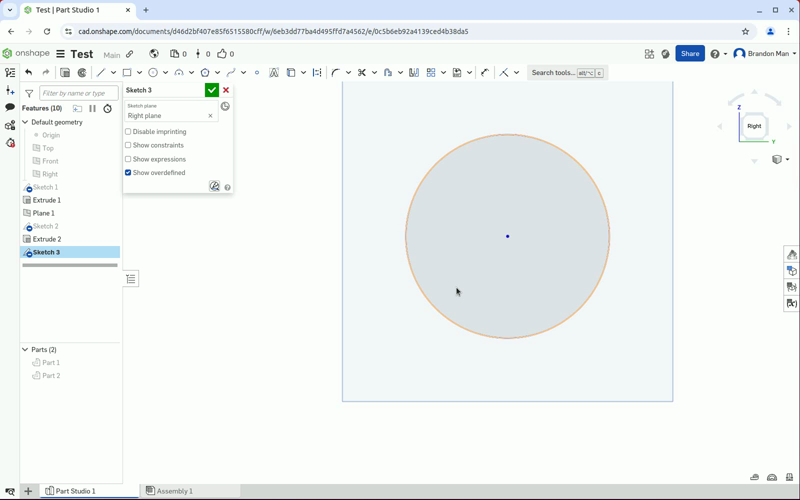
scroll(-6)
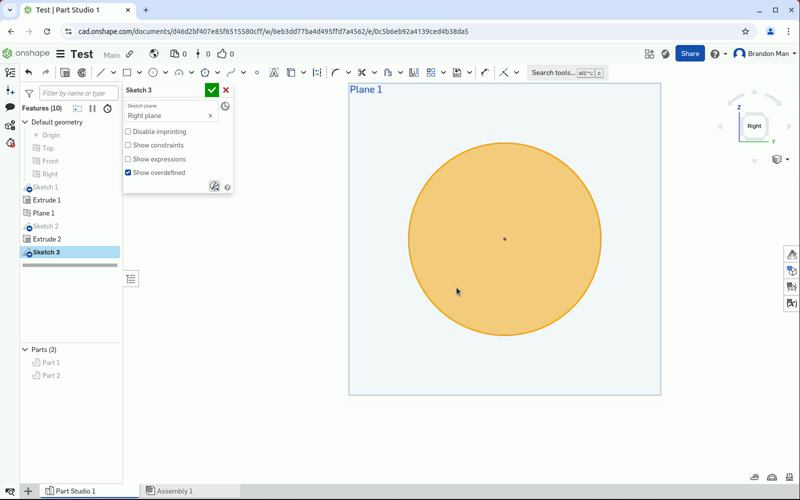
scroll(-6)
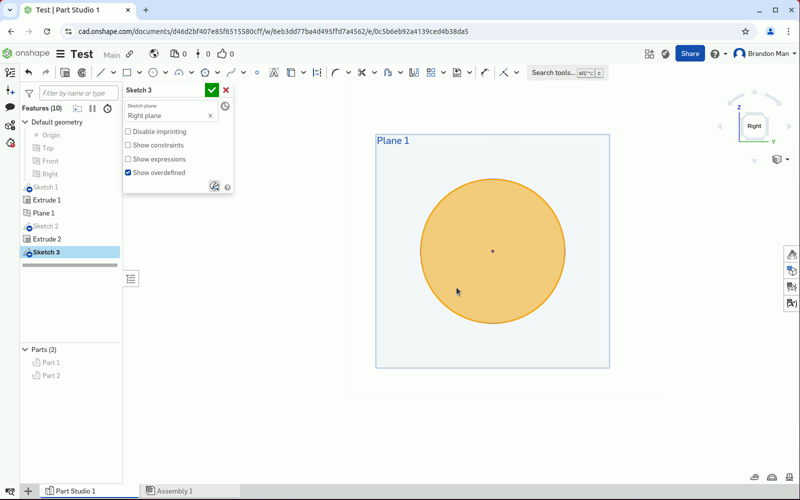
scroll(-6)
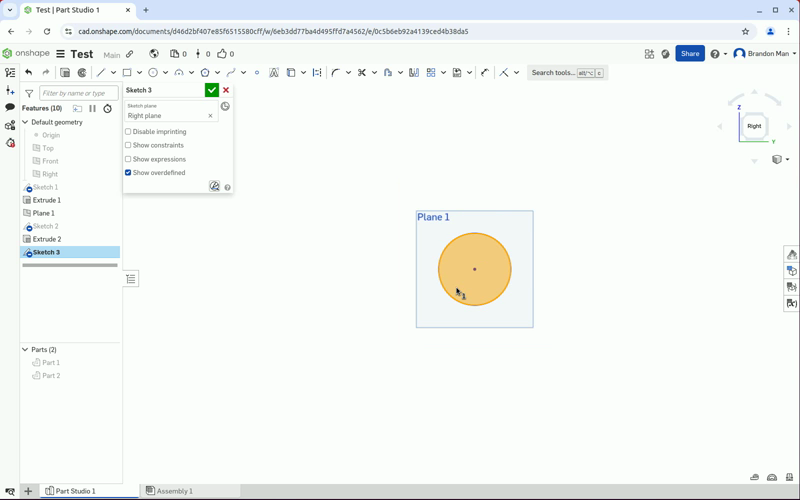
scroll(-6)
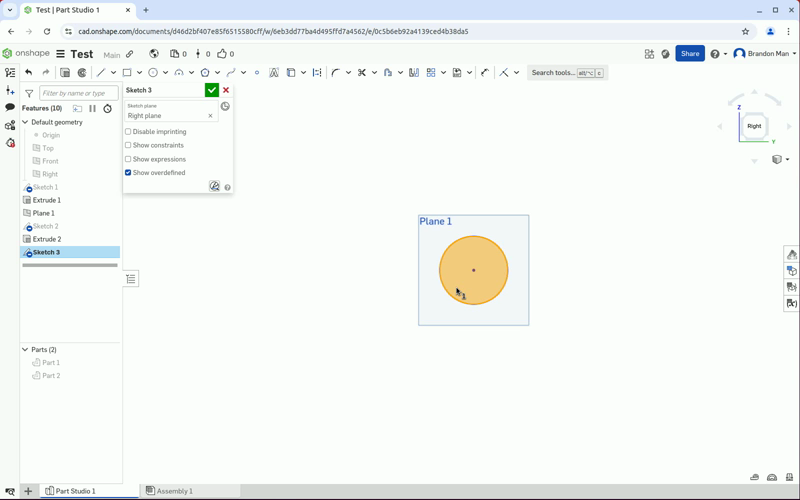
scroll(-6)
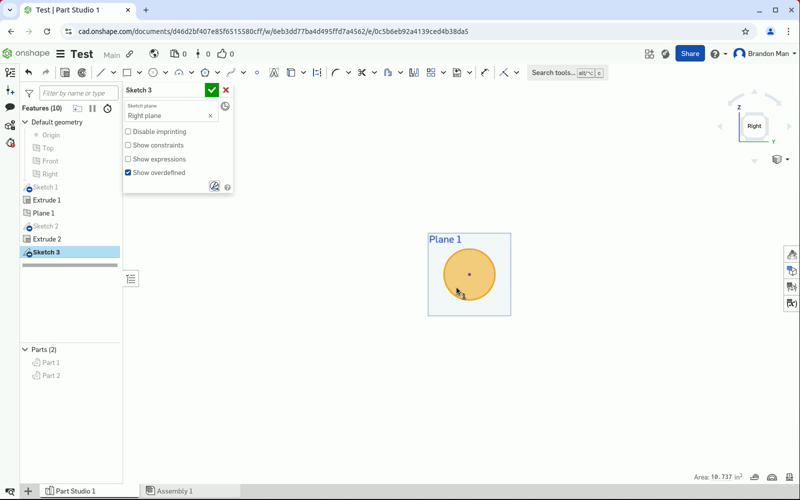
scroll(-6)
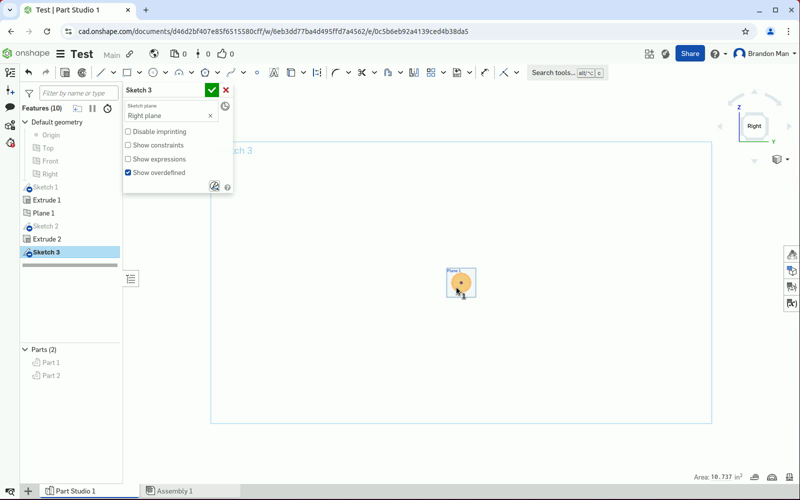
mouse_move(73, 352)
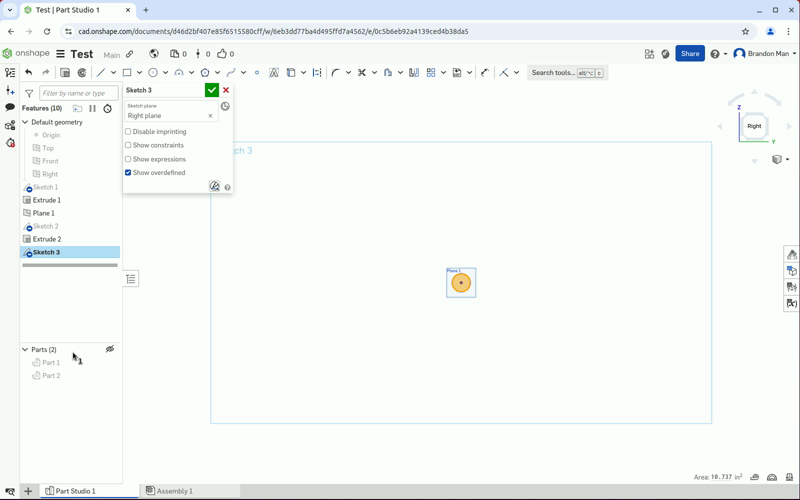
key(shift+y)
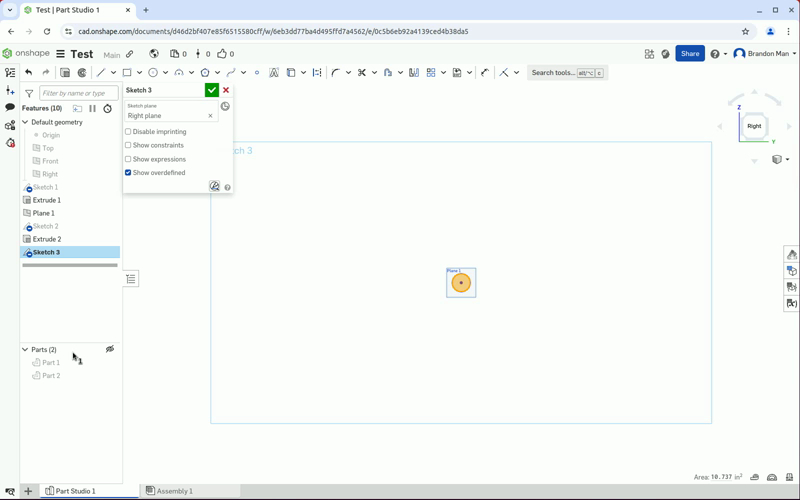
key(shift+e)
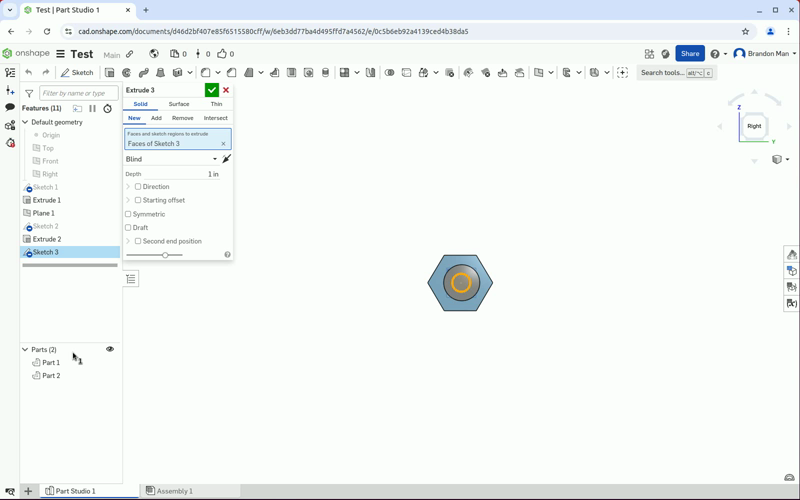
mouse_move(143, 106)
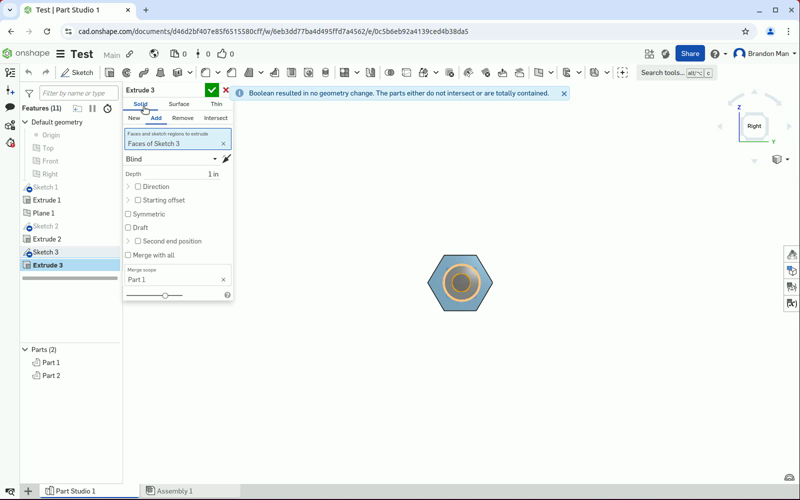
click(143, 106)
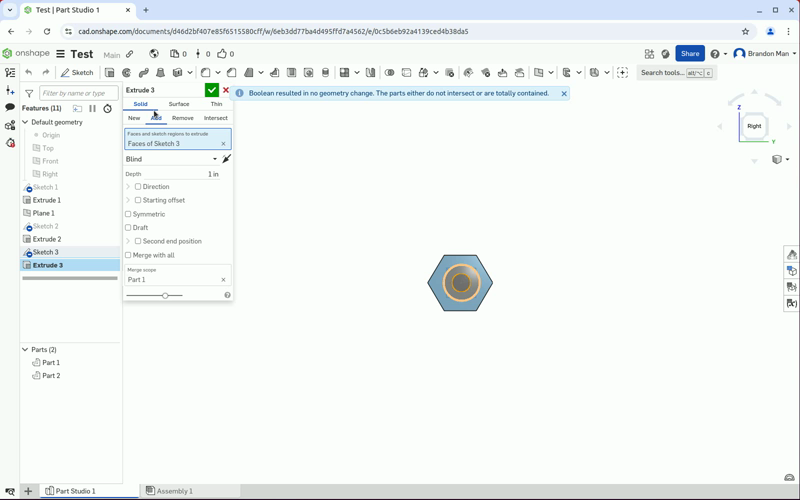
mouse_move(186, 120)
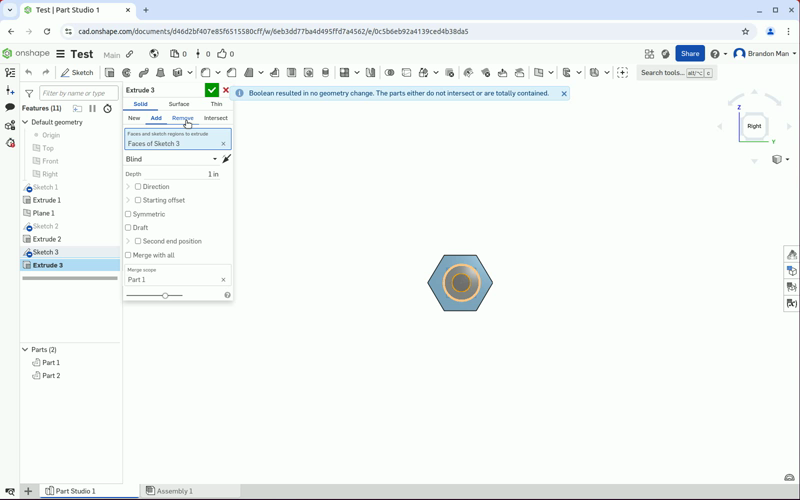
click(186, 120)
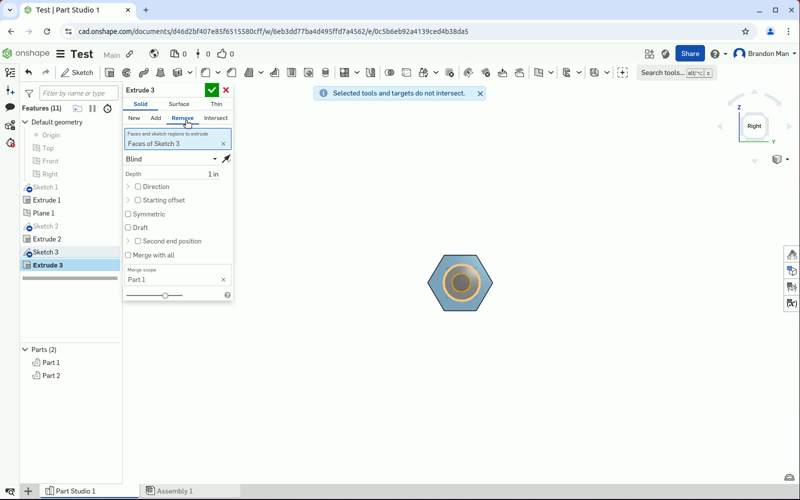
key(tab, 4)
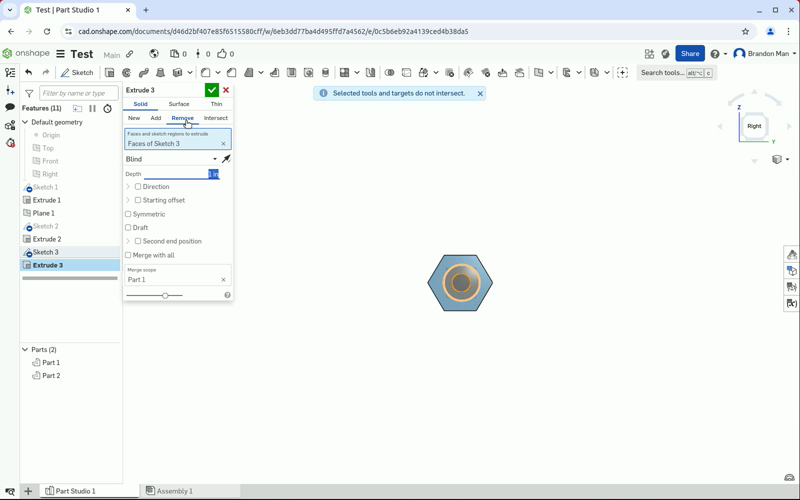
text(28.885)
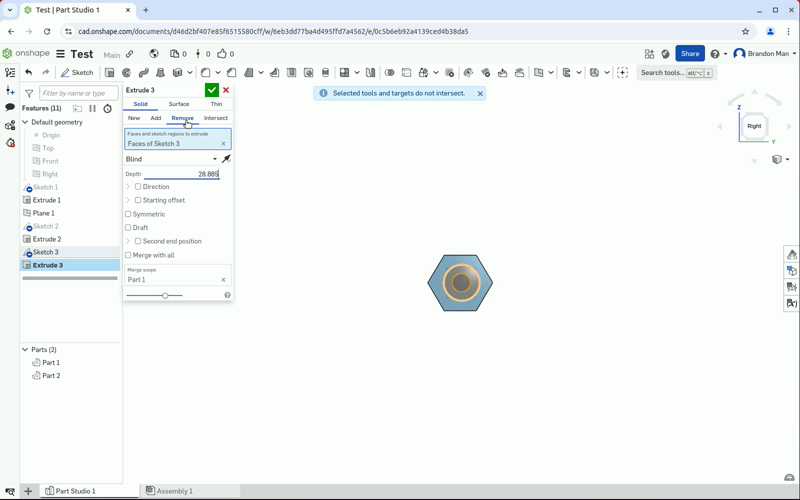
key(tab, 6)
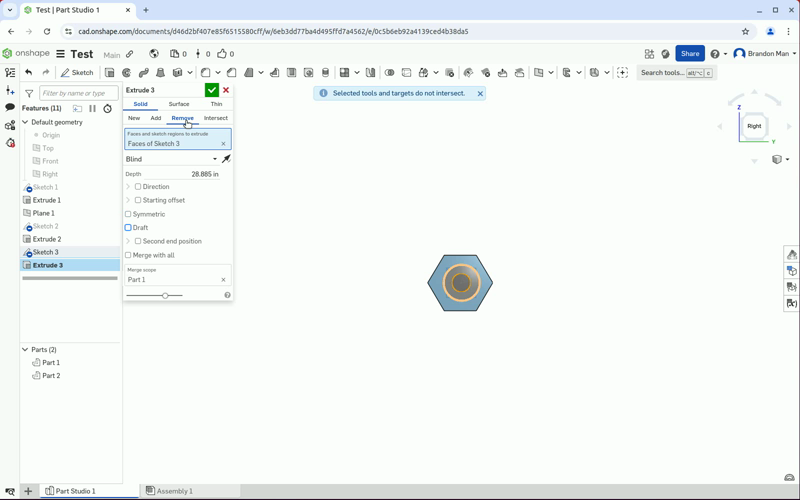
key(space)
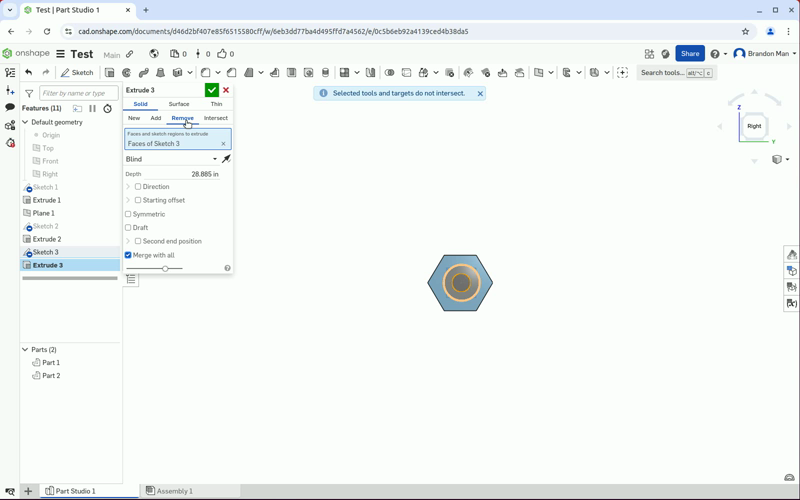
key(enter)
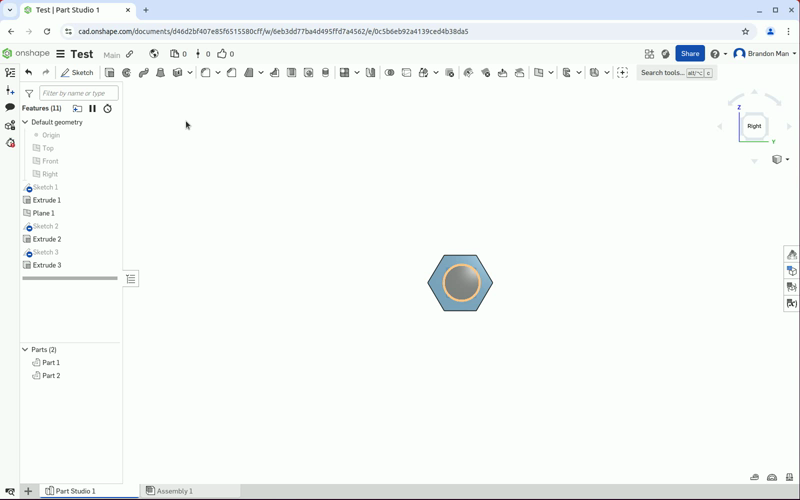
key(shift+h)
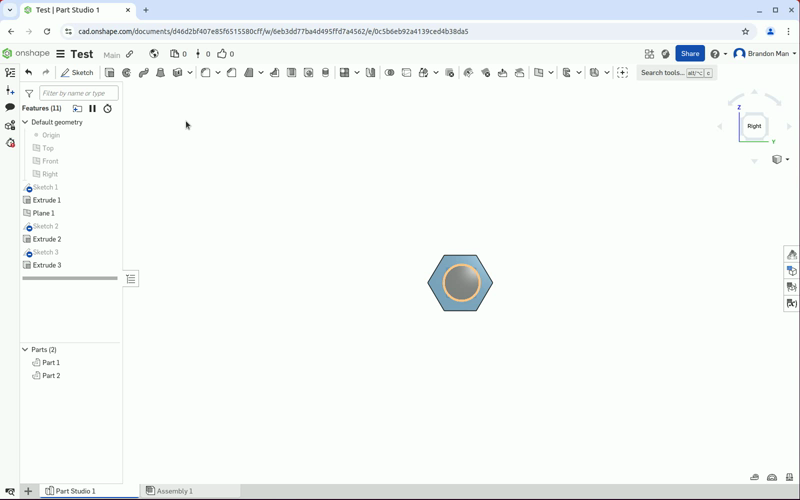
key(shift+h)
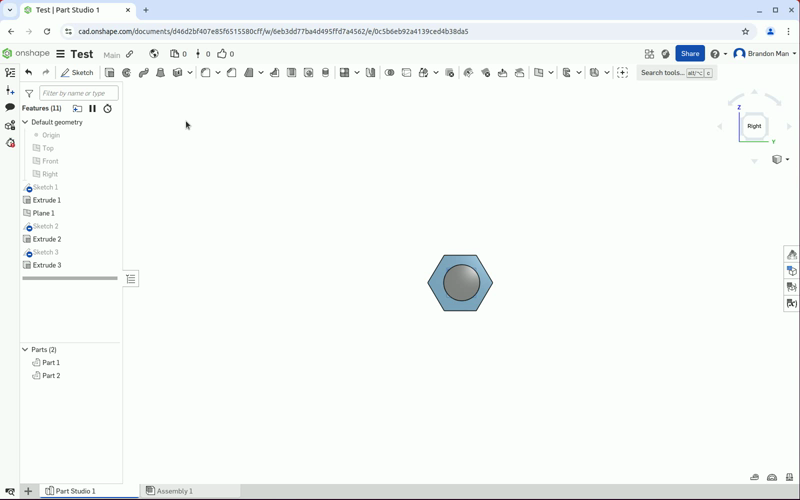
mouse_move(73, 189)
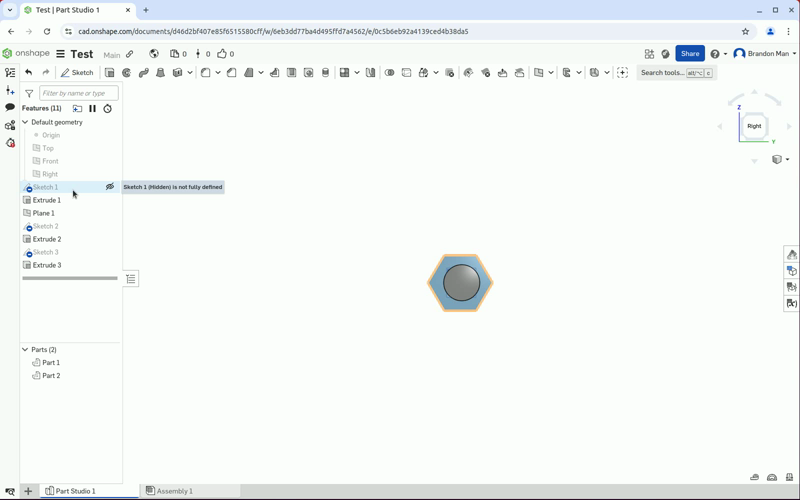
click(73, 189)
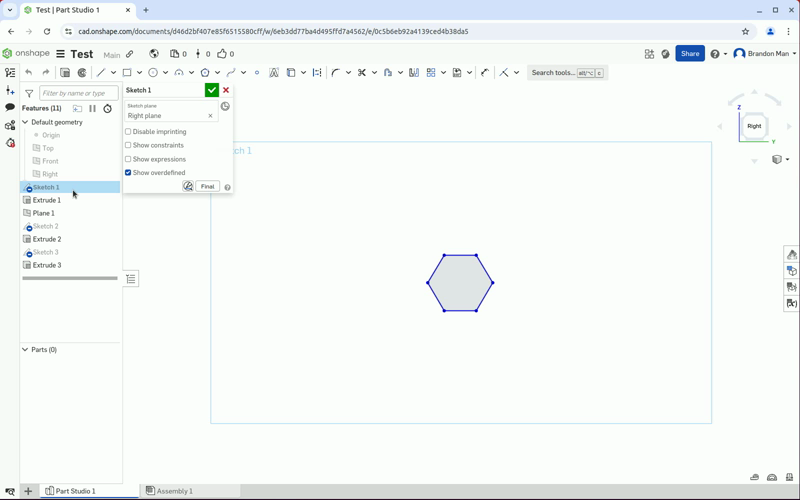
mouse_move(229, 92)
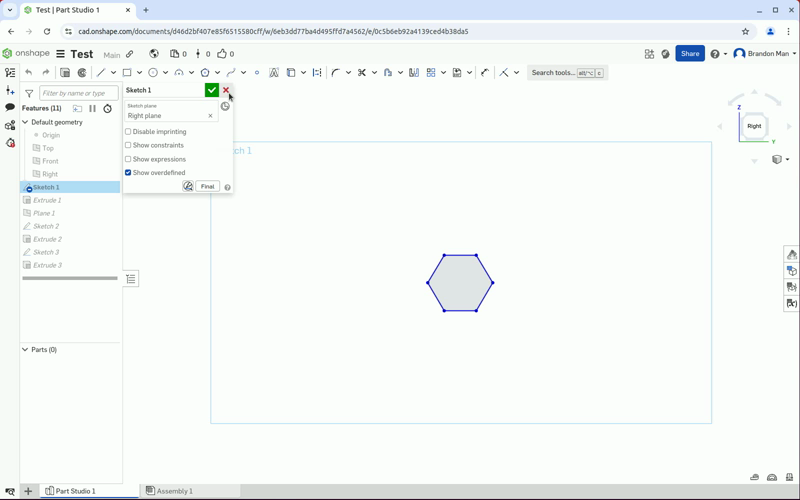
click(229, 92)
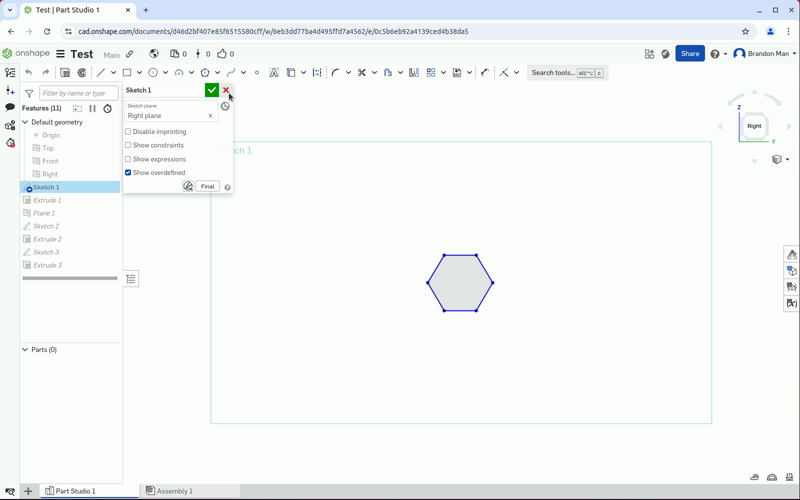
key(shift+s)
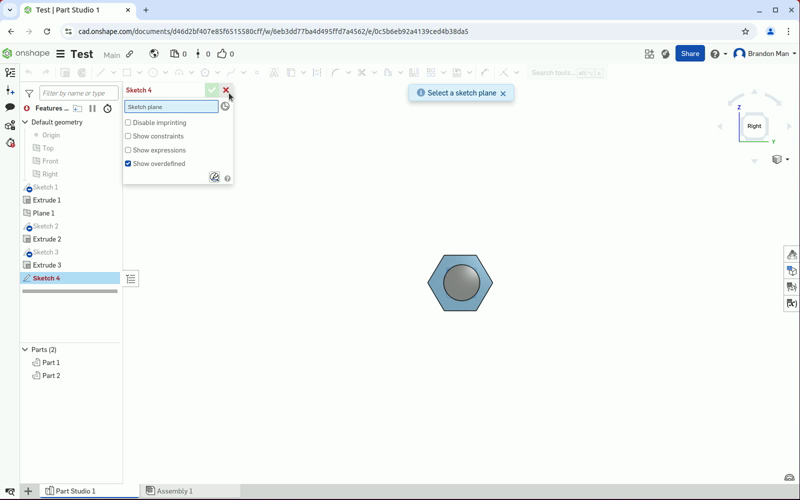
mouse_move(73, 176)
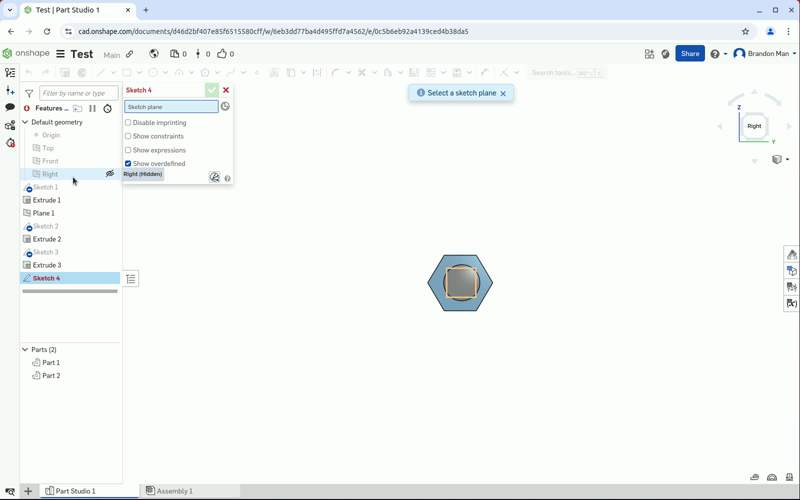
click(73, 176)
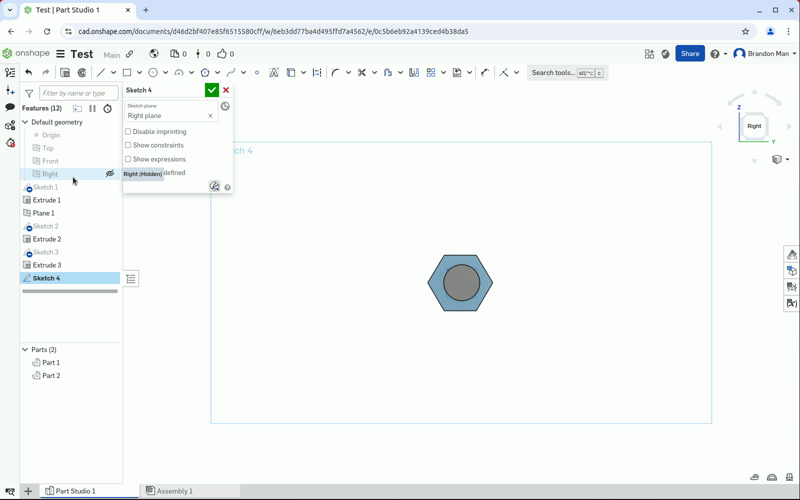
mouse_move(73, 352)
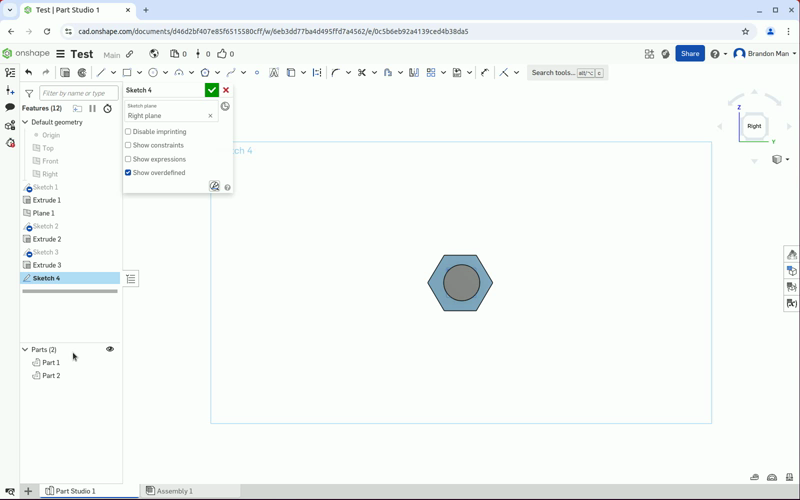
key(y)
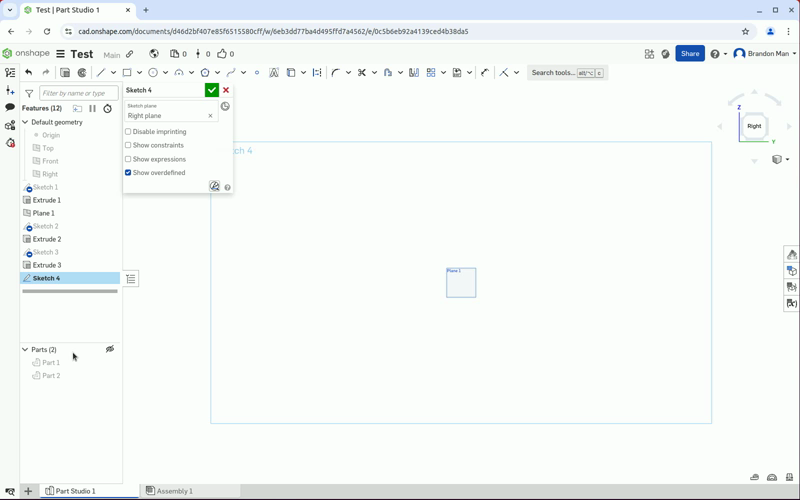
key(c)
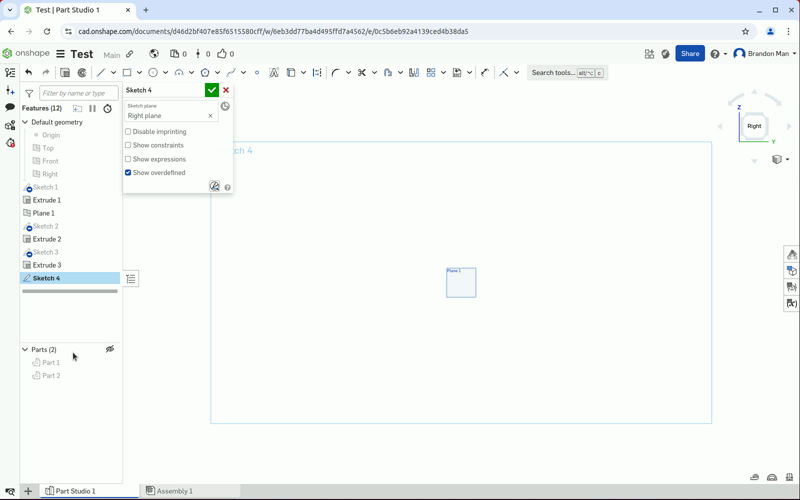
key_down(shift)
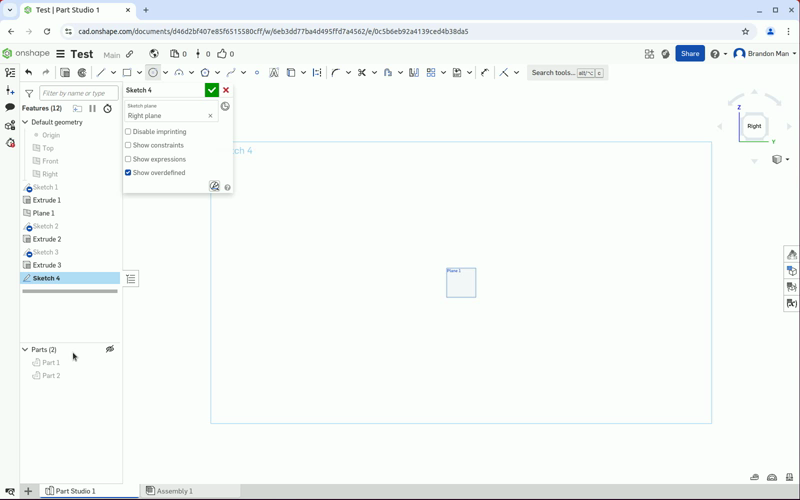
mouse_move(461, 282)
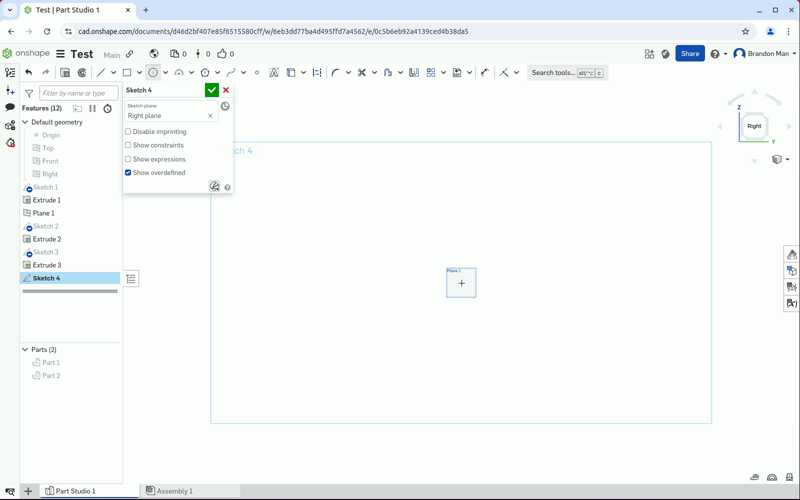
click(461, 282)
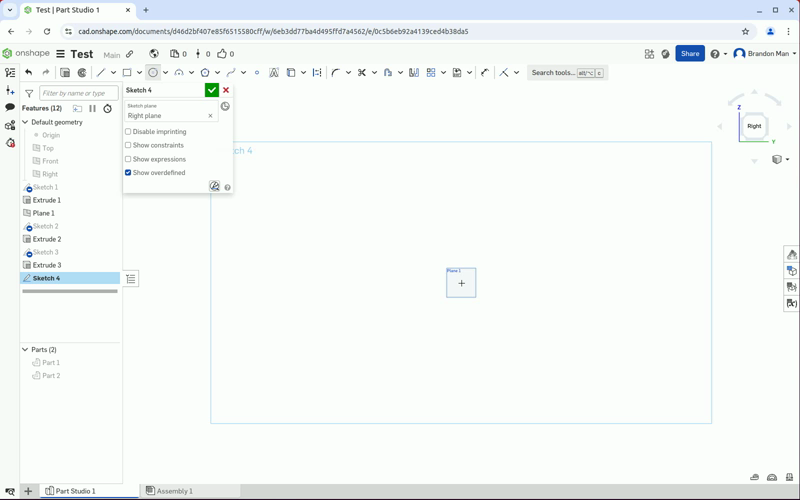
key_up(shift)
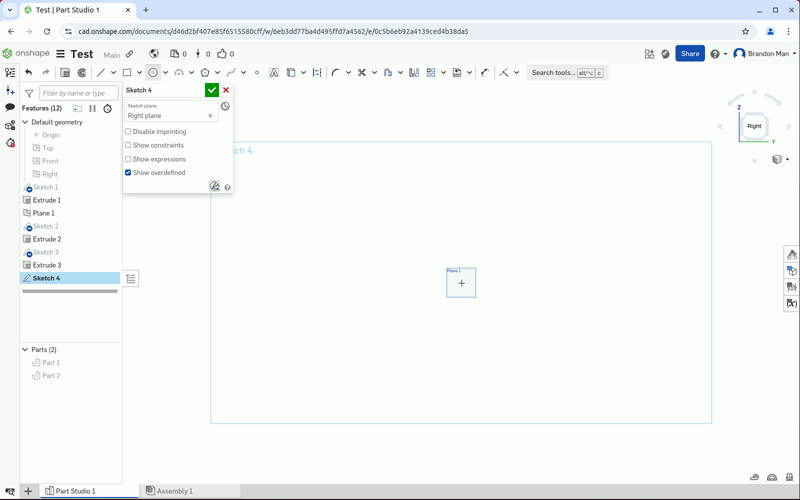
mouse_move(479, 282)
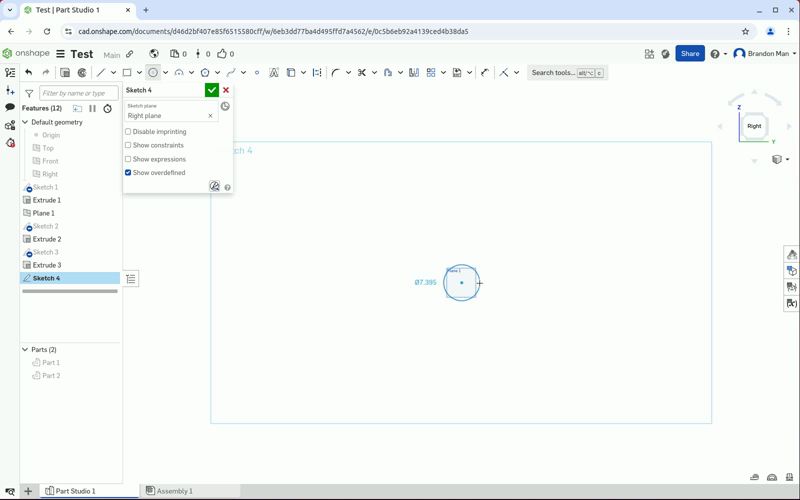
click(479, 282)
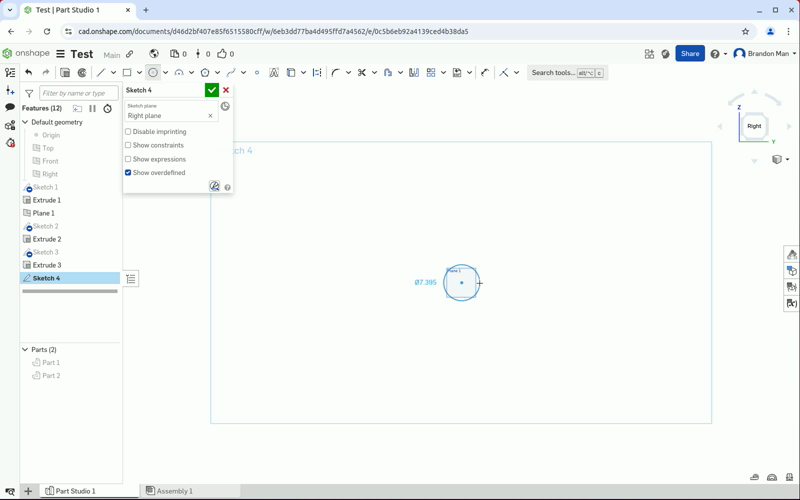
key(esc)
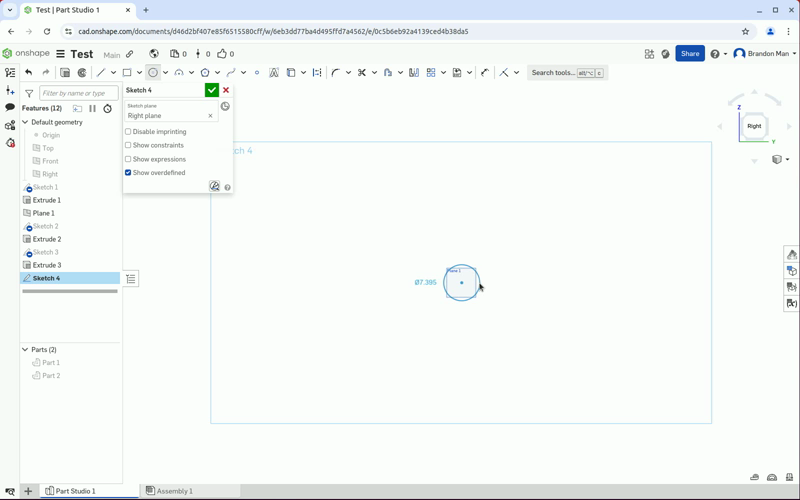
key(c)
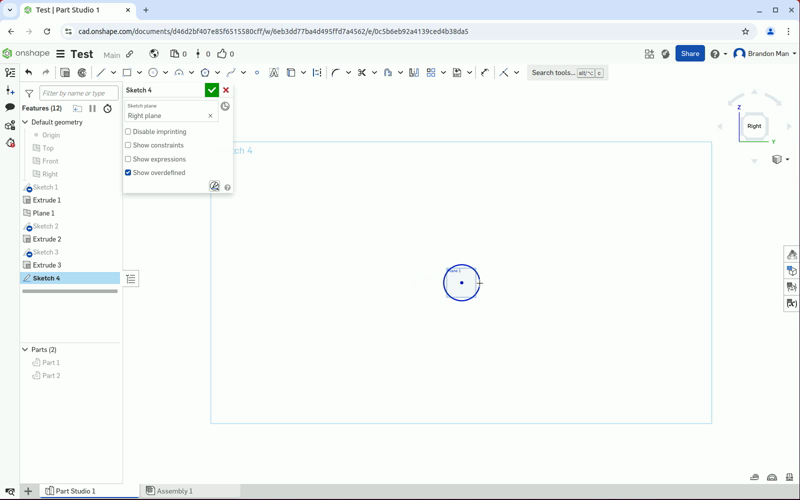
key_down(shift)
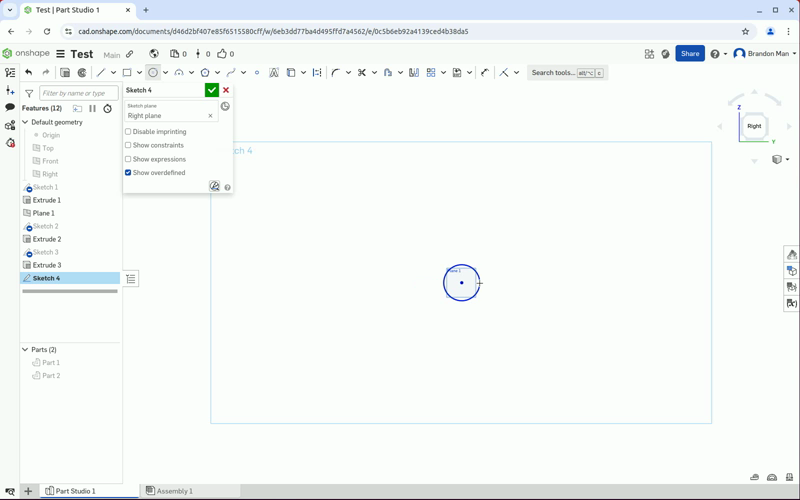
mouse_move(461, 282)
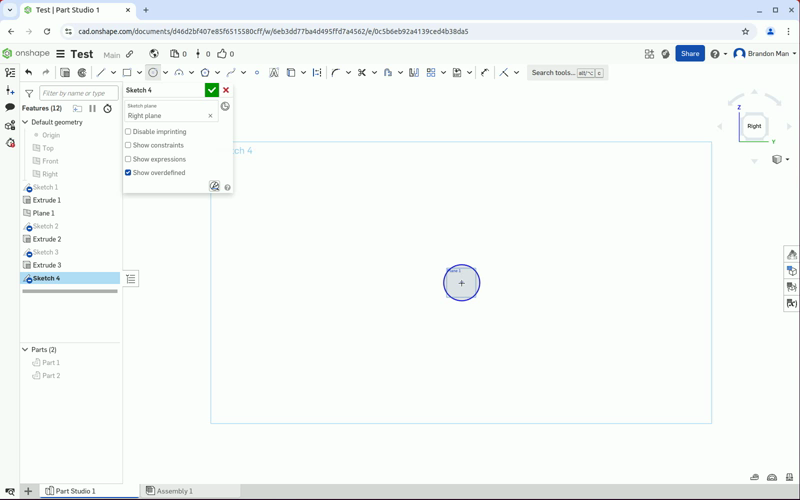
click(461, 282)
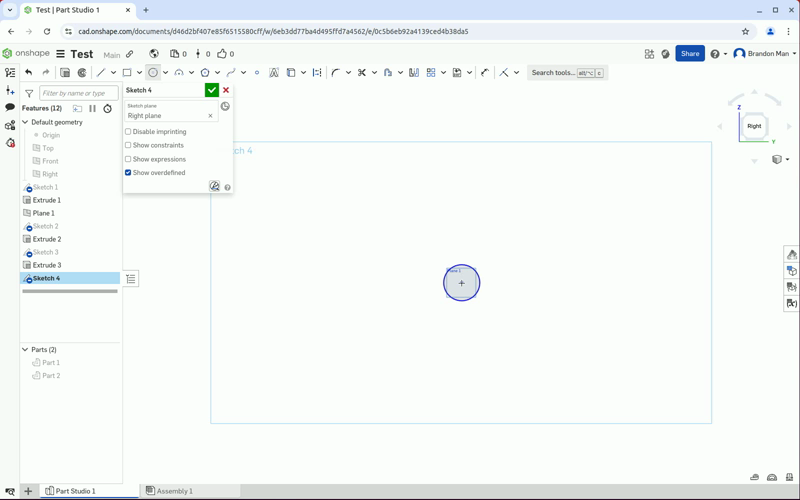
key_up(shift)
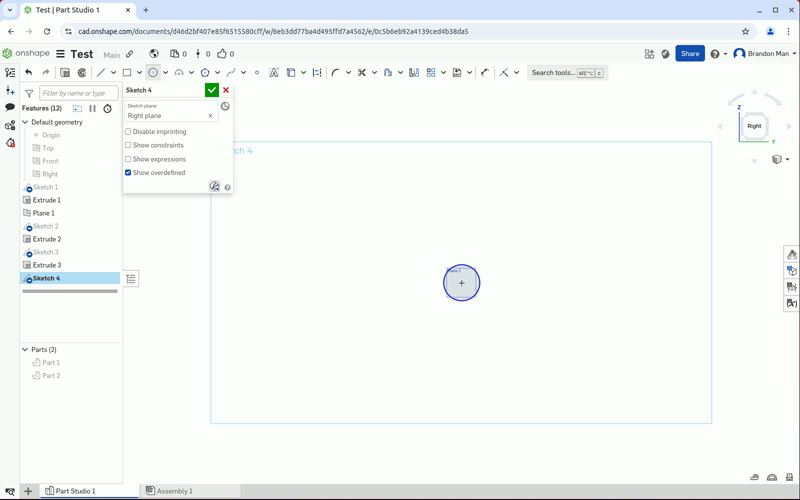
mouse_move(470, 282)
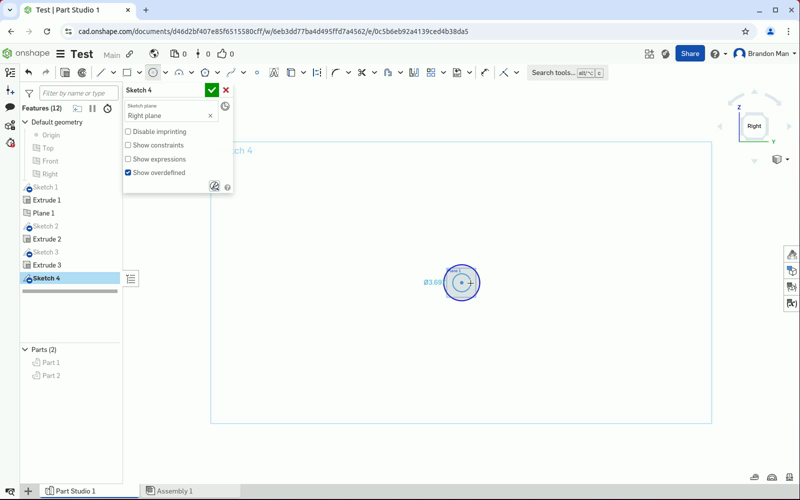
click(470, 282)
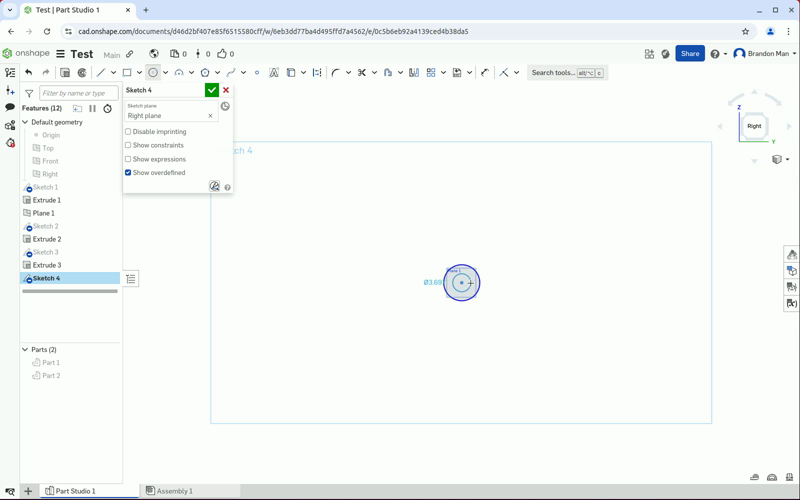
key(esc)
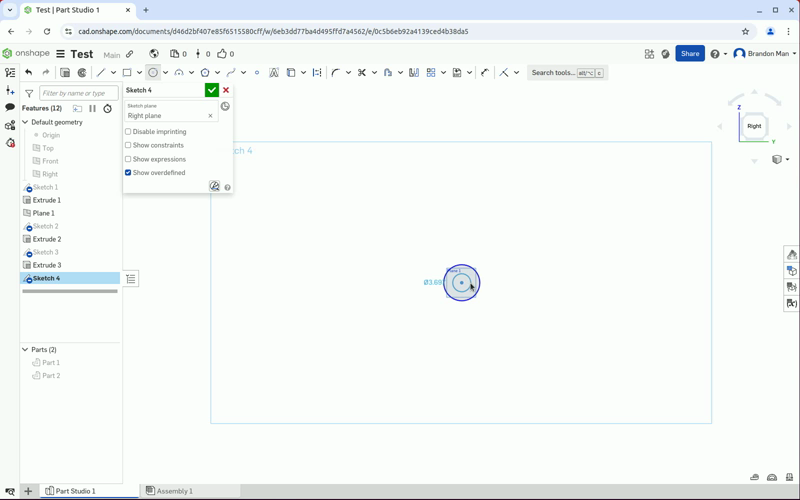
mouse_move(452, 291)
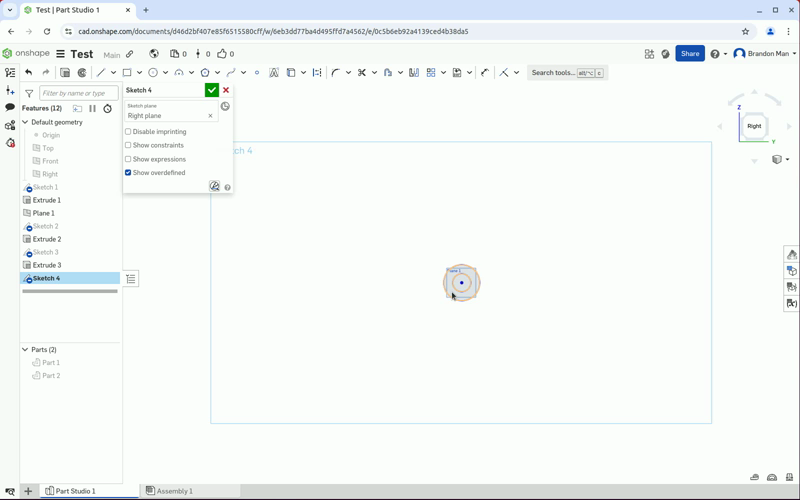
scroll(6)
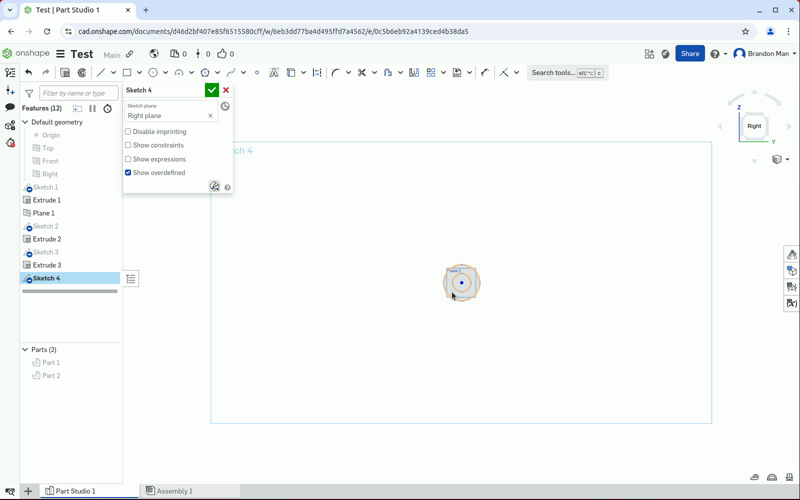
scroll(6)
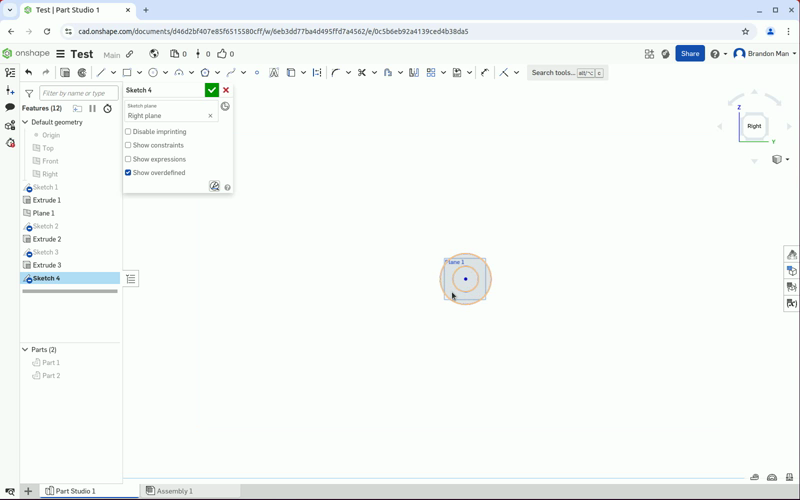
scroll(6)
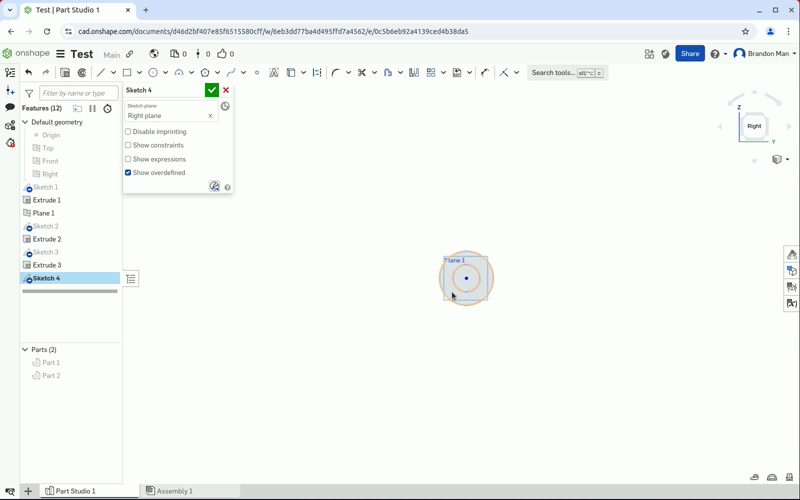
scroll(6)
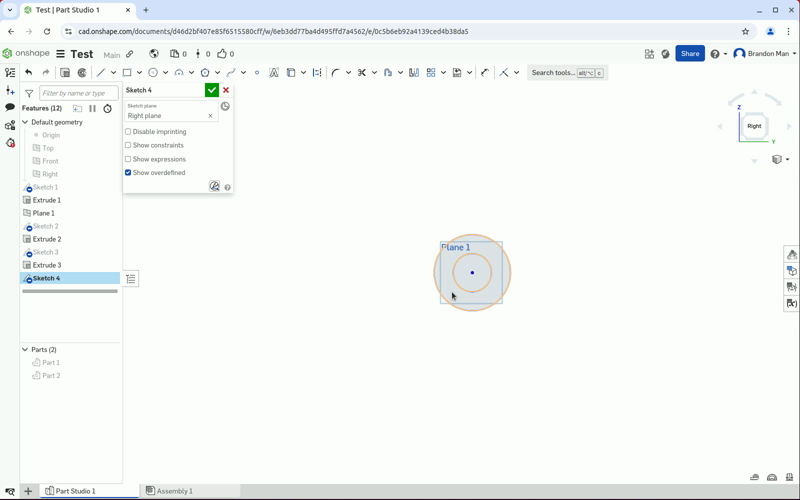
scroll(6)
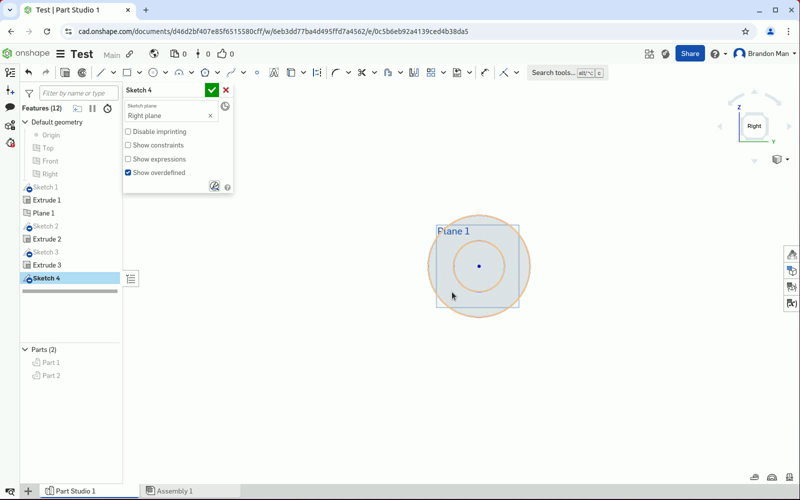
scroll(6)
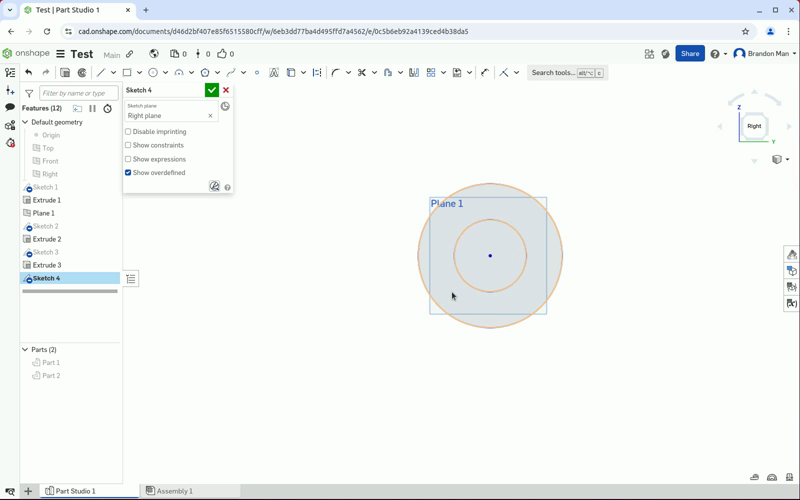
scroll(6)
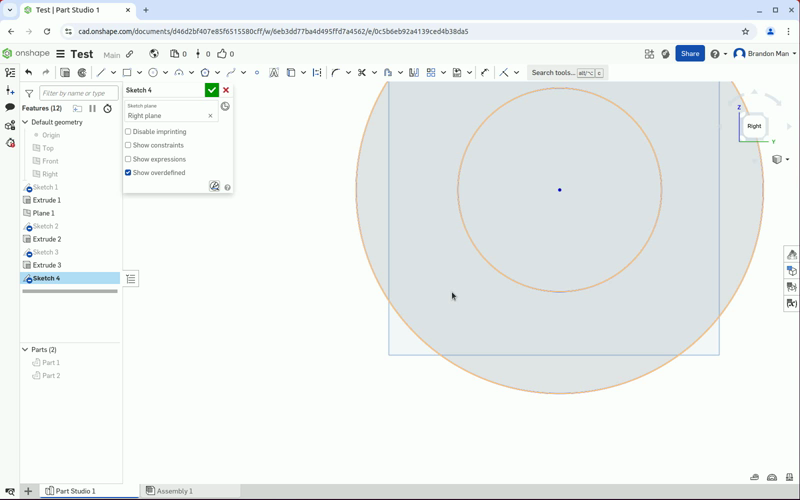
click(452, 291)
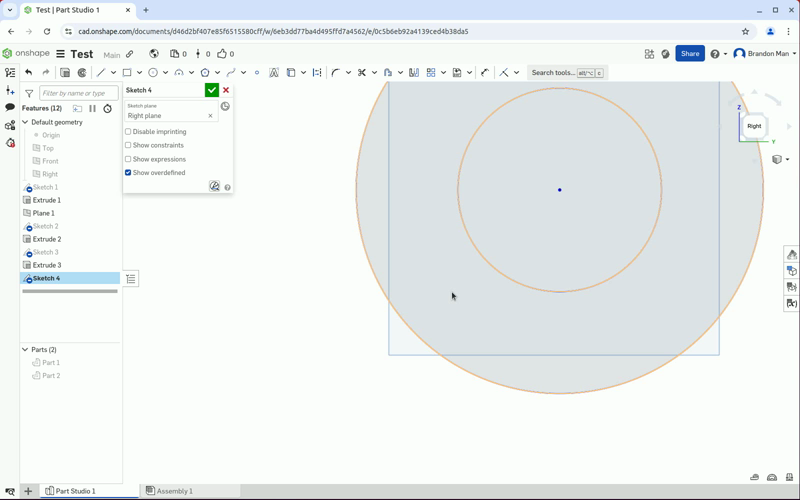
scroll(-6)
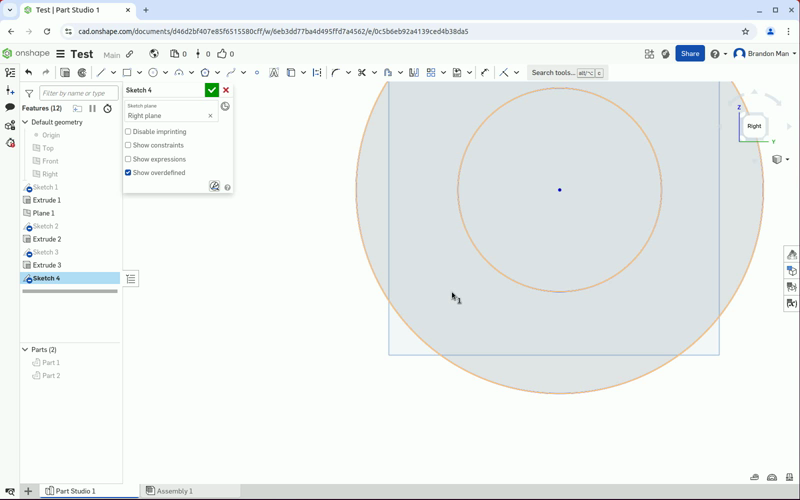
scroll(-6)
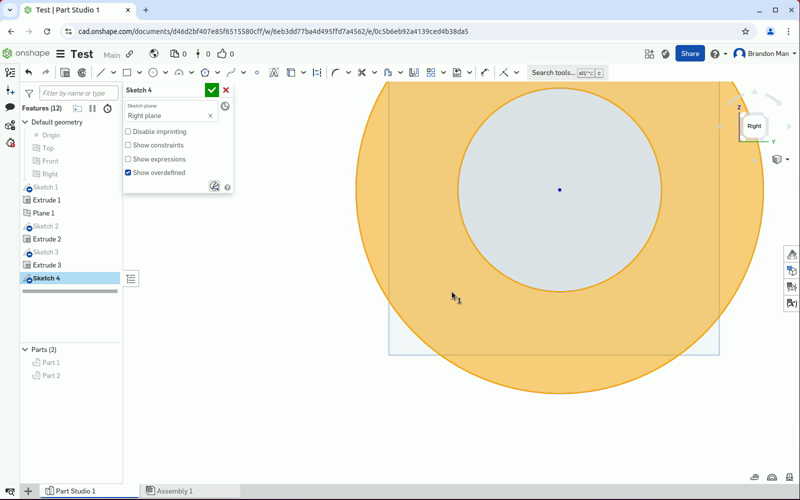
scroll(-6)
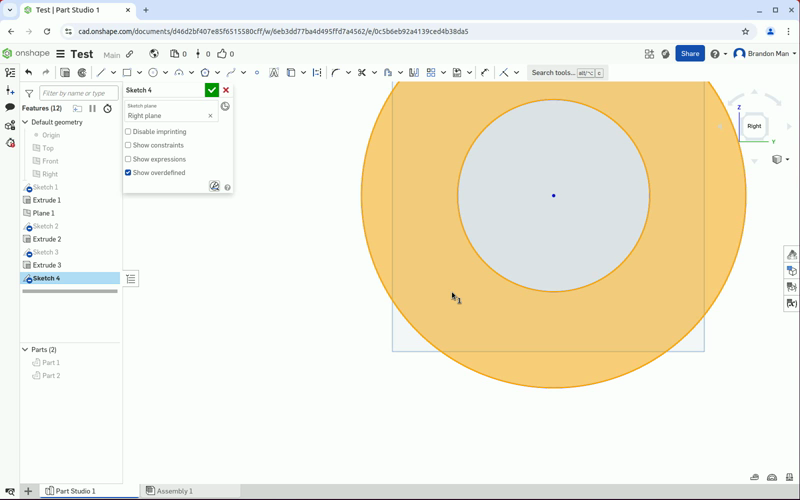
scroll(-6)
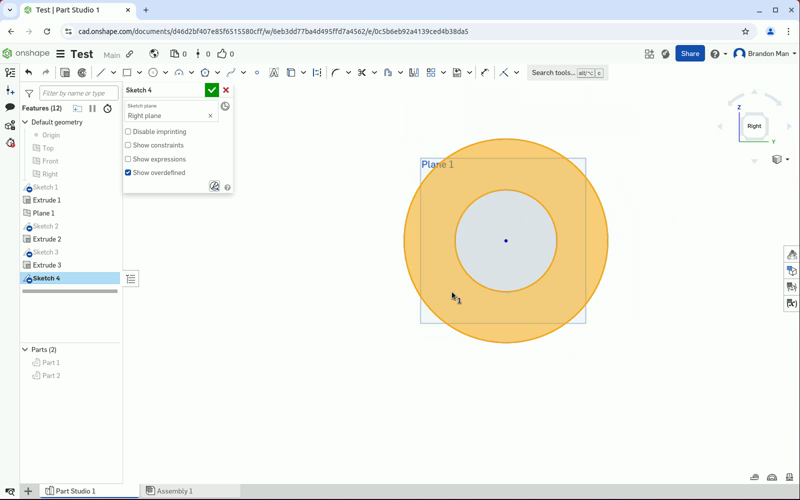
scroll(-6)
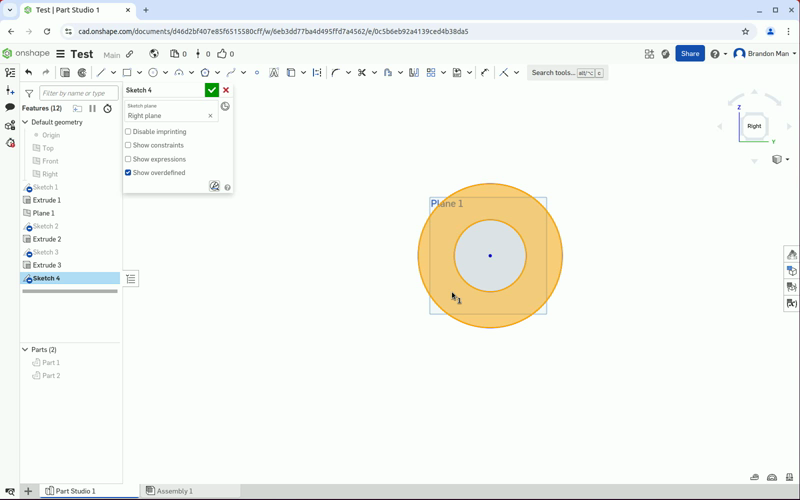
scroll(-6)
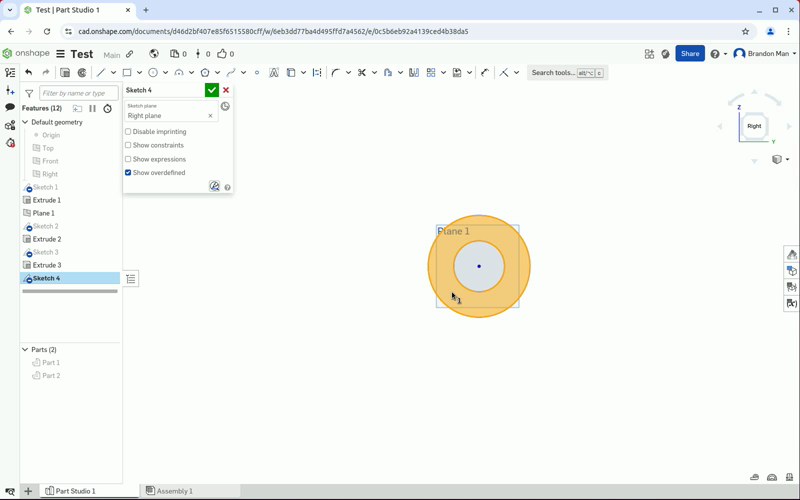
scroll(-6)
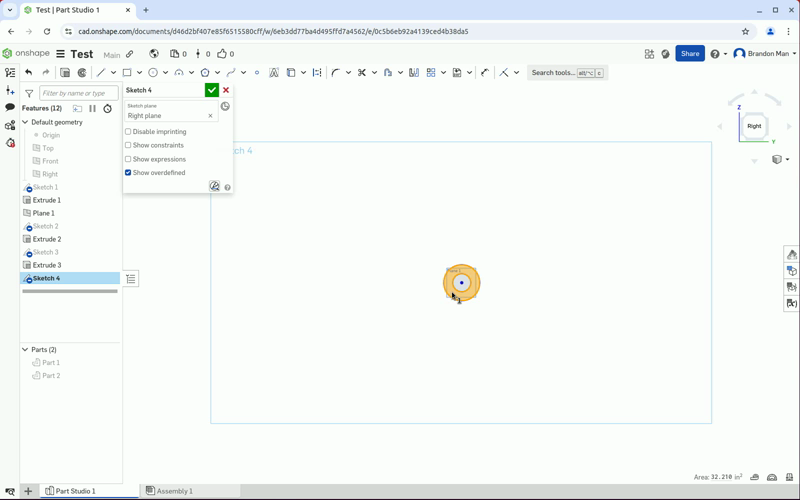
mouse_move(73, 352)
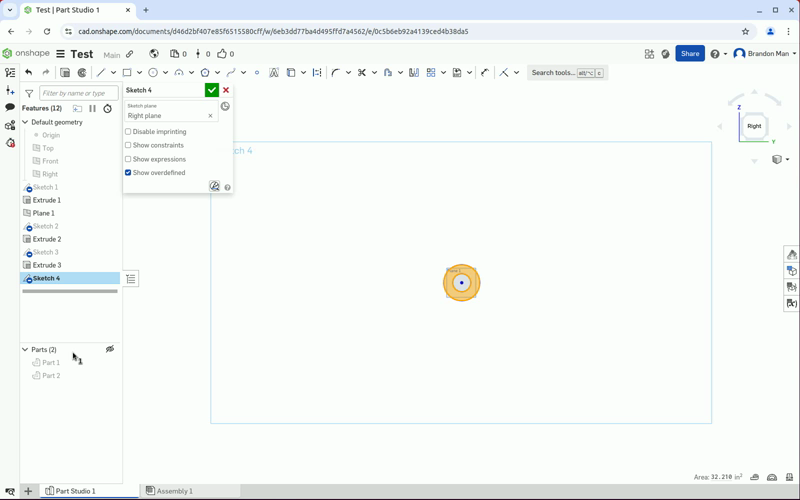
key(shift+y)
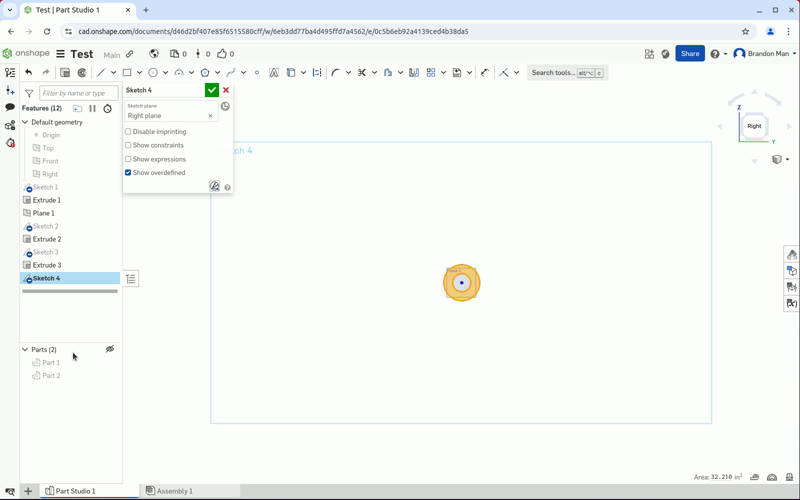
key(shift+e)
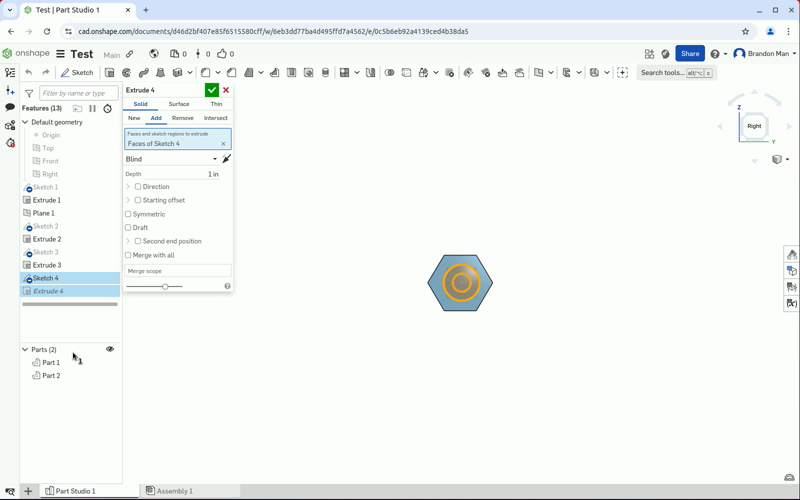
mouse_move(143, 106)
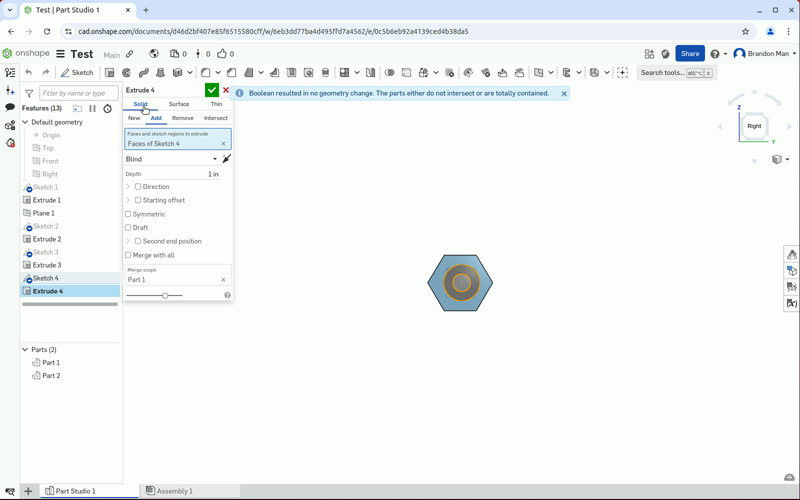
click(143, 106)
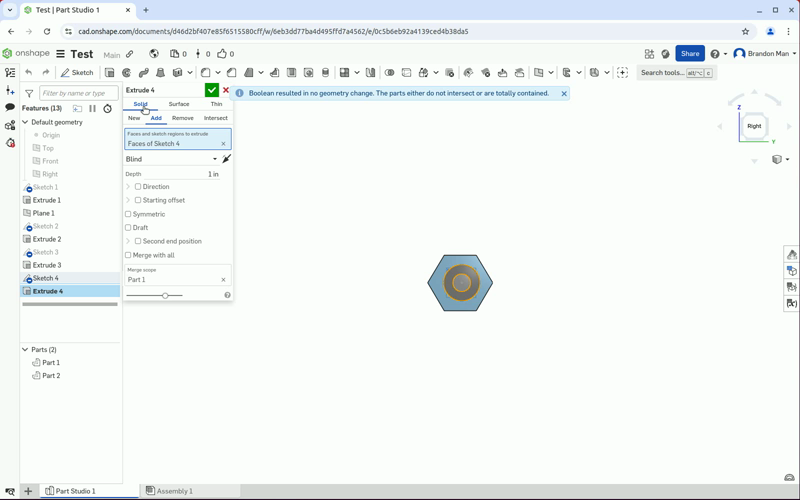
mouse_move(186, 120)
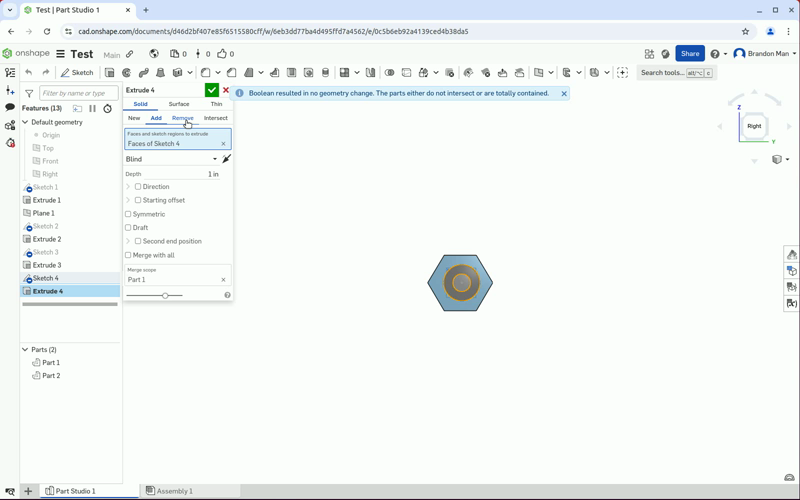
click(186, 120)
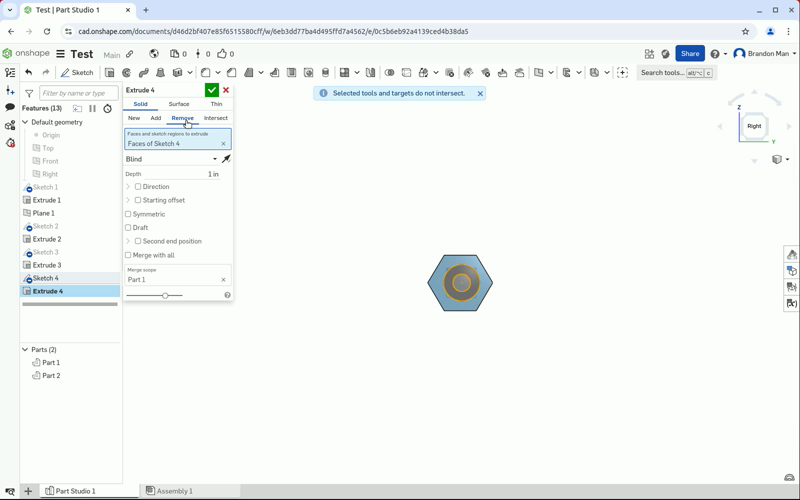
key(tab, 4)
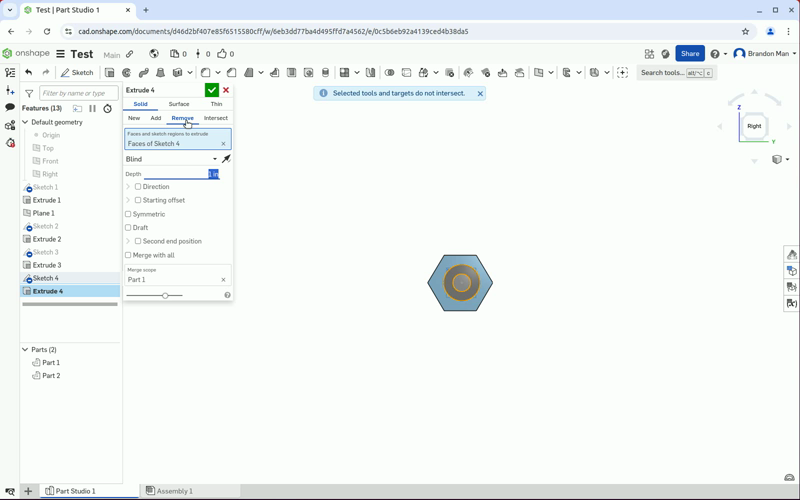
text(5.777)
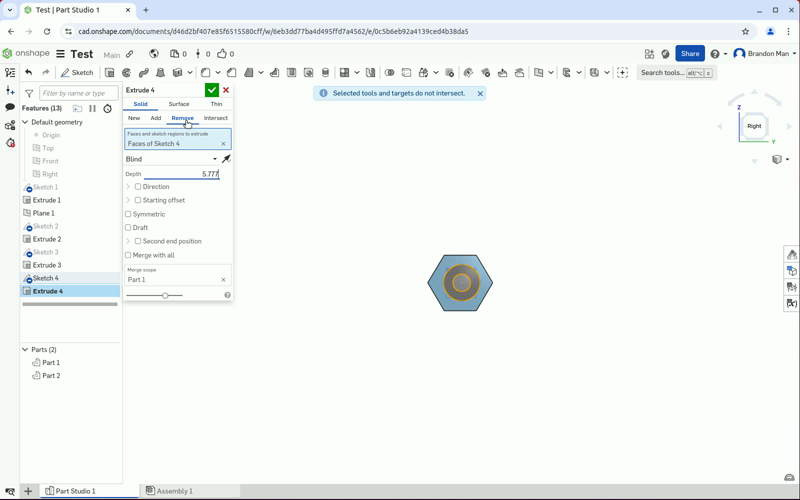
key(tab, 6)
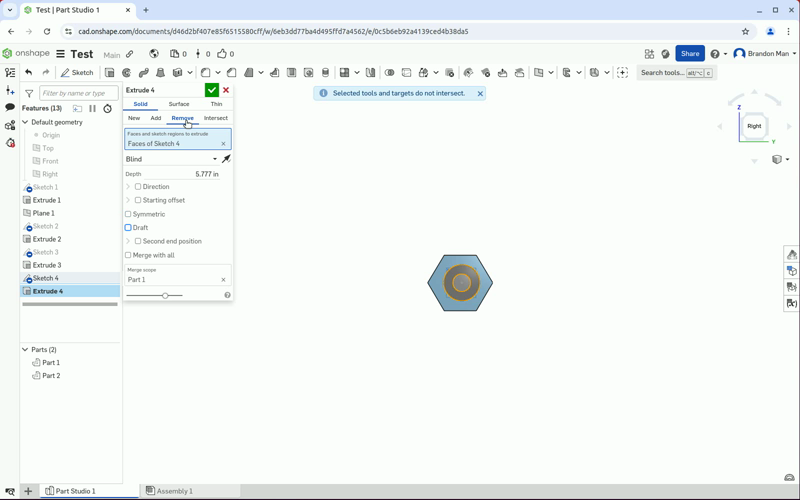
key(space)
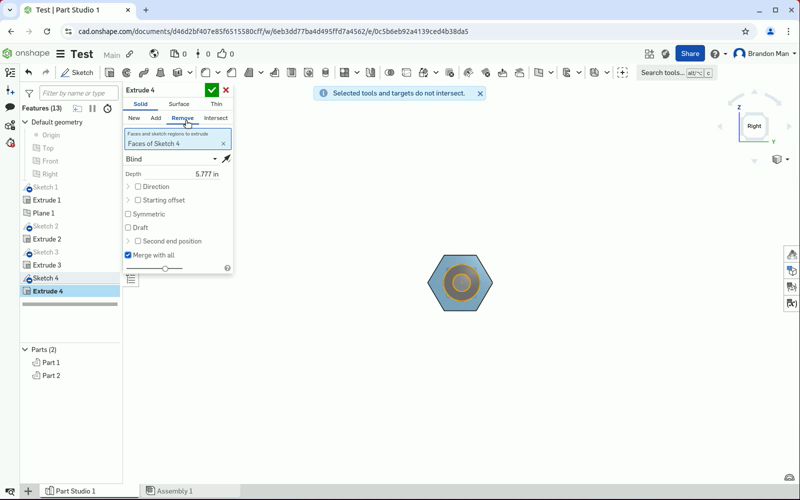
key(enter)
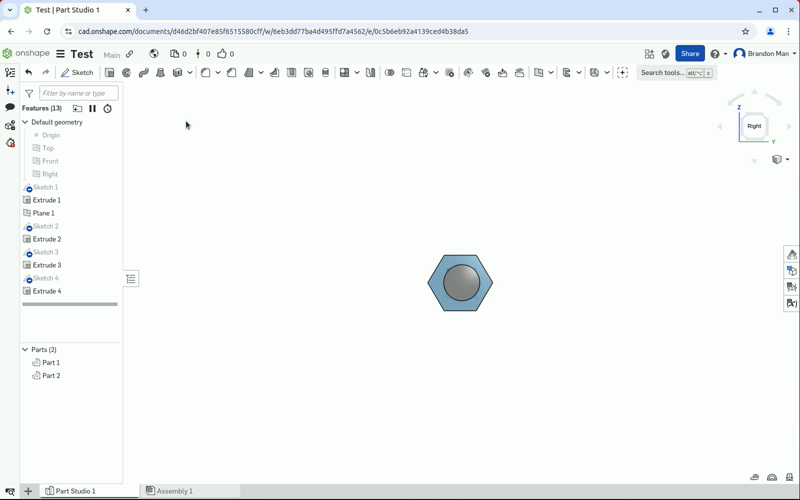
key(shift+h)
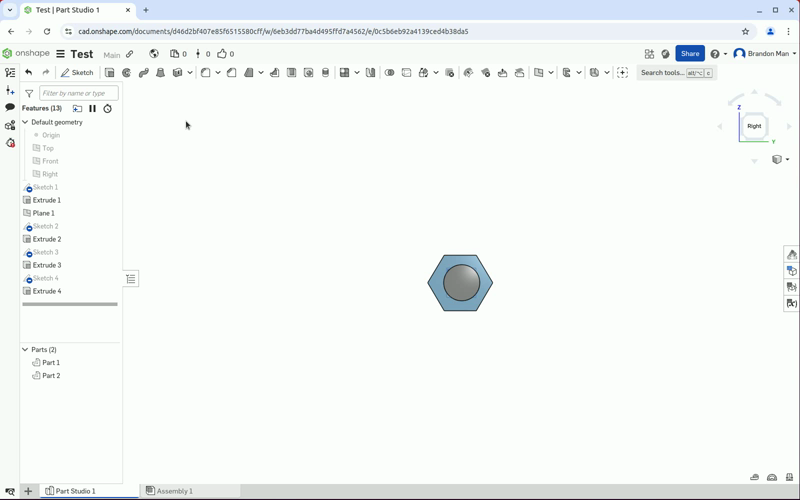
key(shift+h)
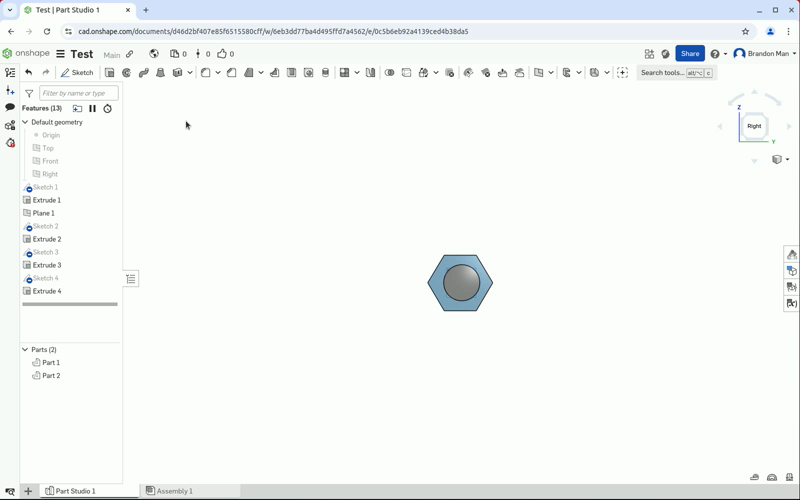
key(shift+7)
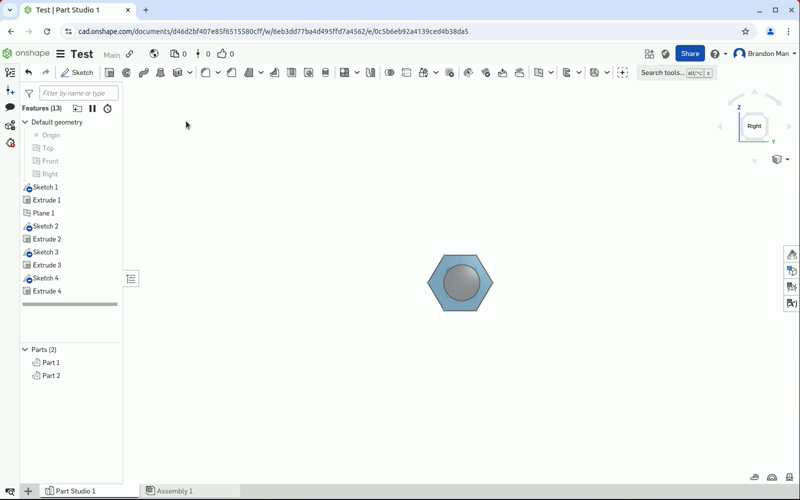
key(right, 2)
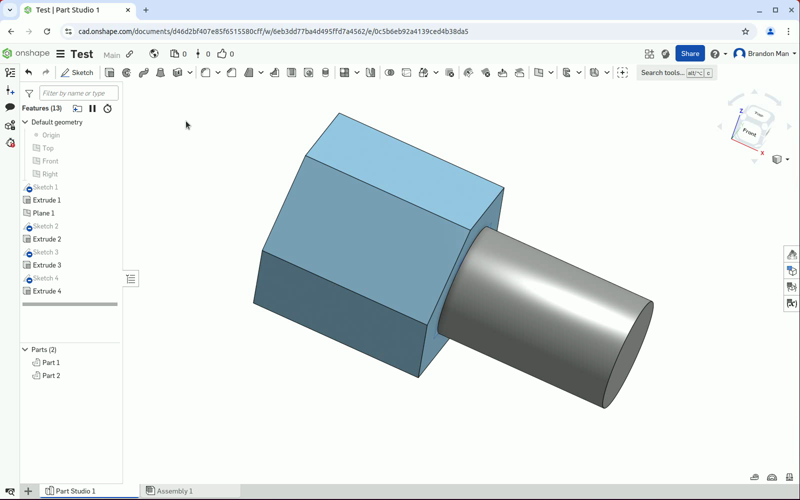
key(down, 2)
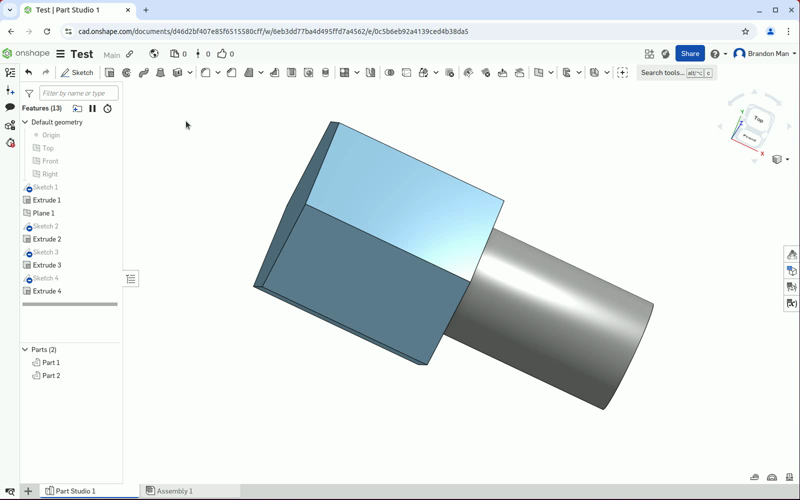
key(up, 2)
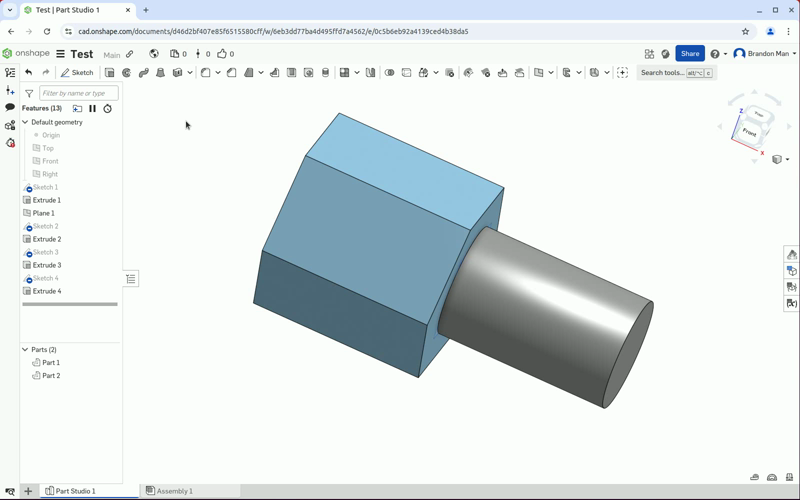
key(left, 2)
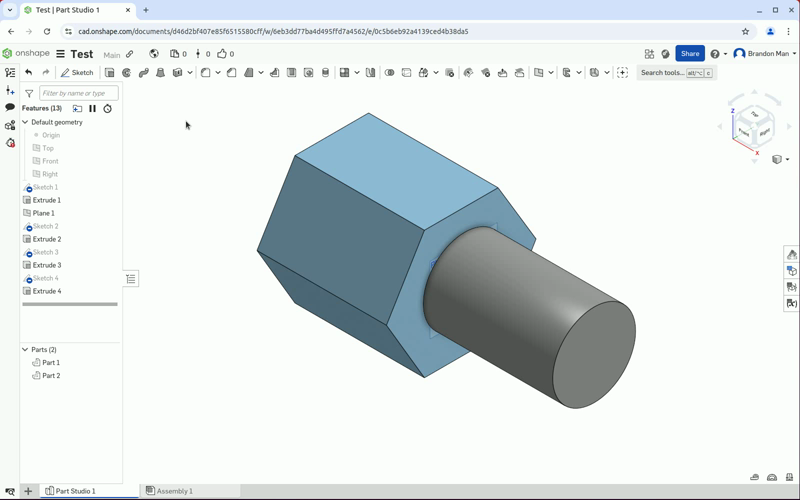
mouse_move(73, 189)
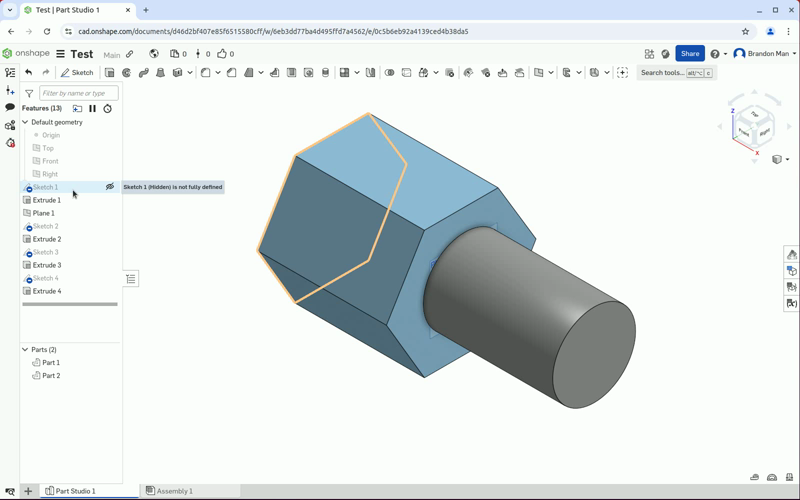
click(73, 189)